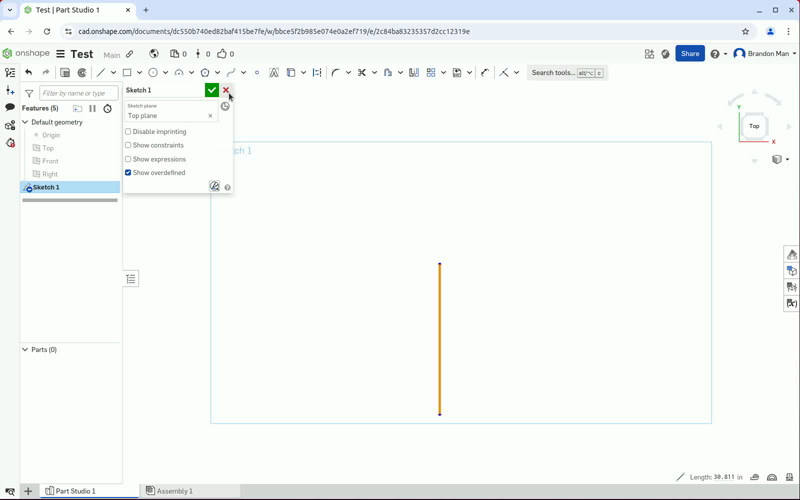
key(shift+h)
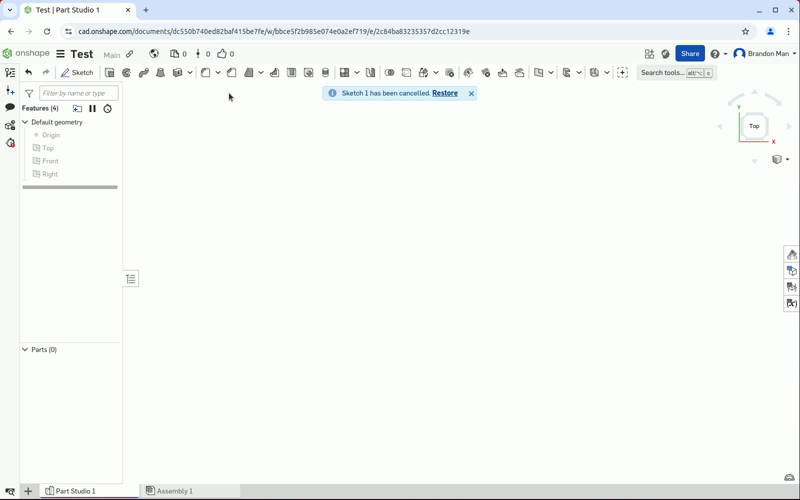
mouse_move(73, 352)
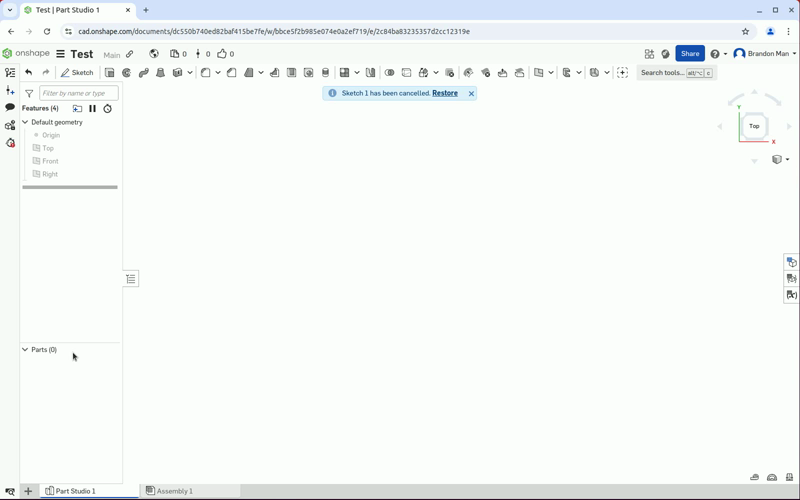
key(y)
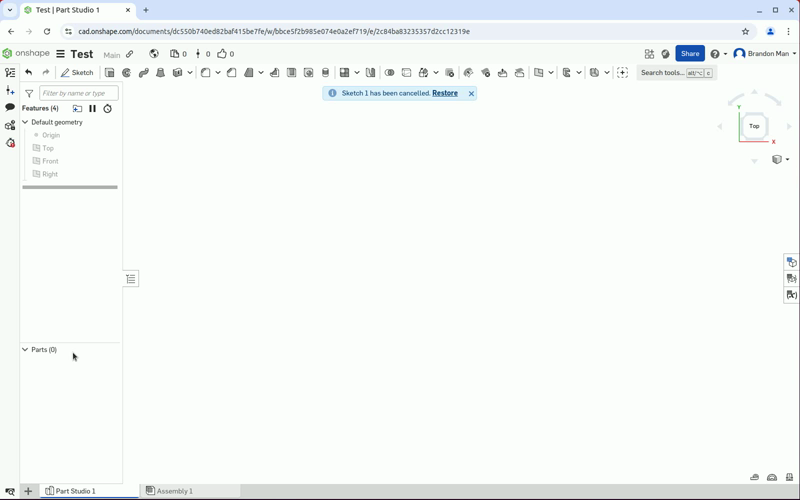
key(shift+p)
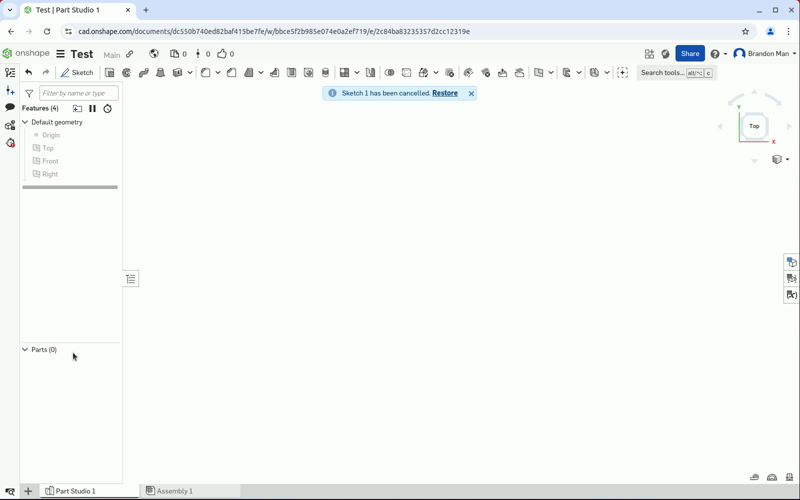
key(space)
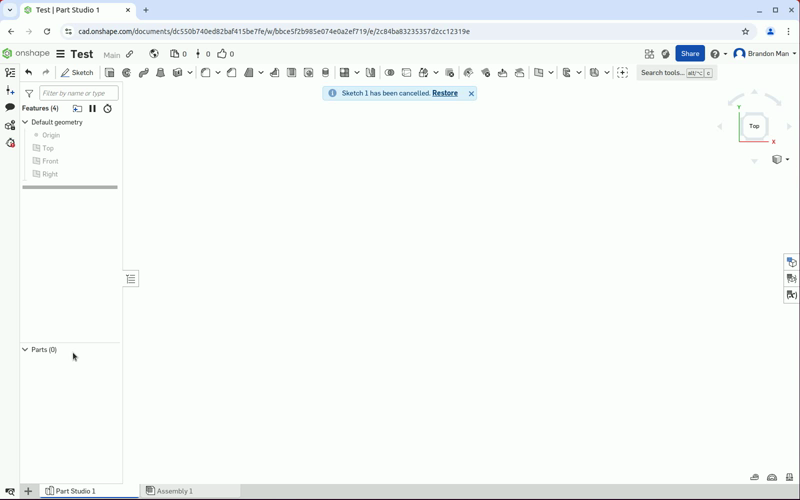
key_down(shift)
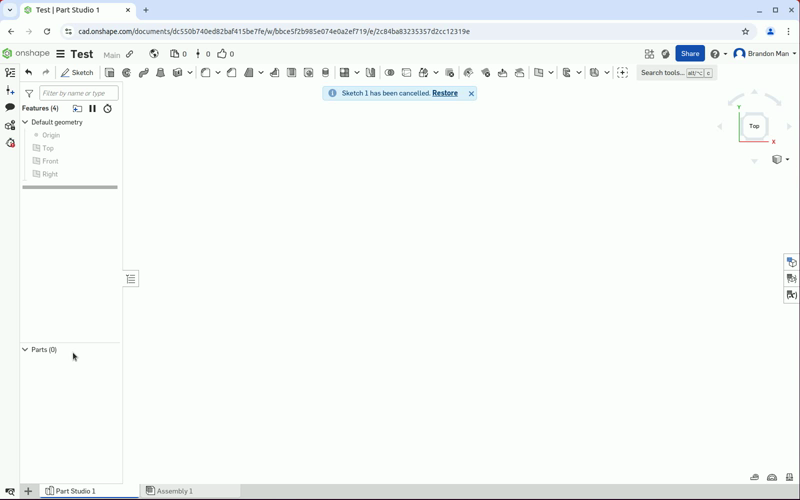
key(up)
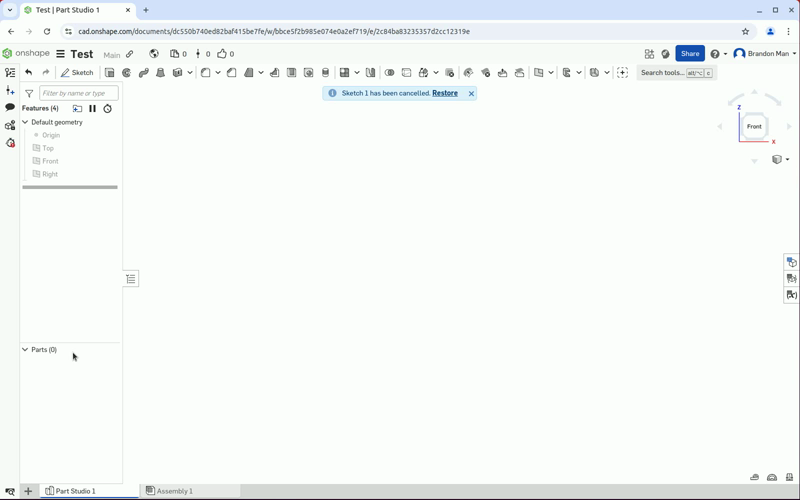
key_up(shift)
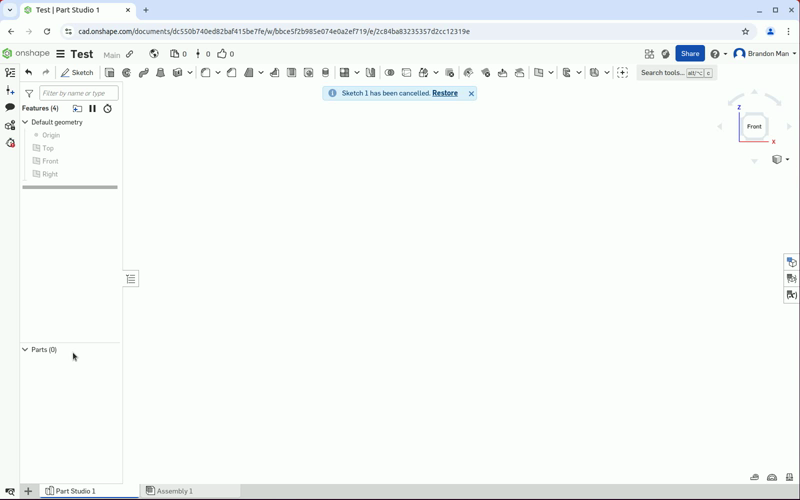
mouse_move(73, 352)
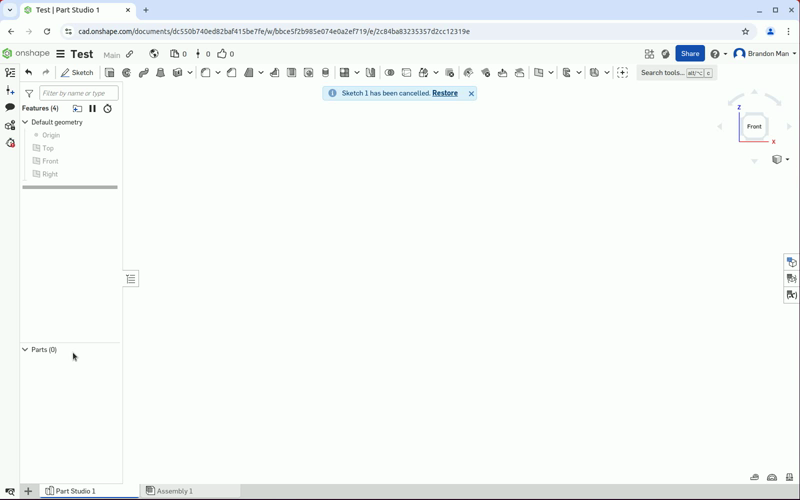
key(shift+y)
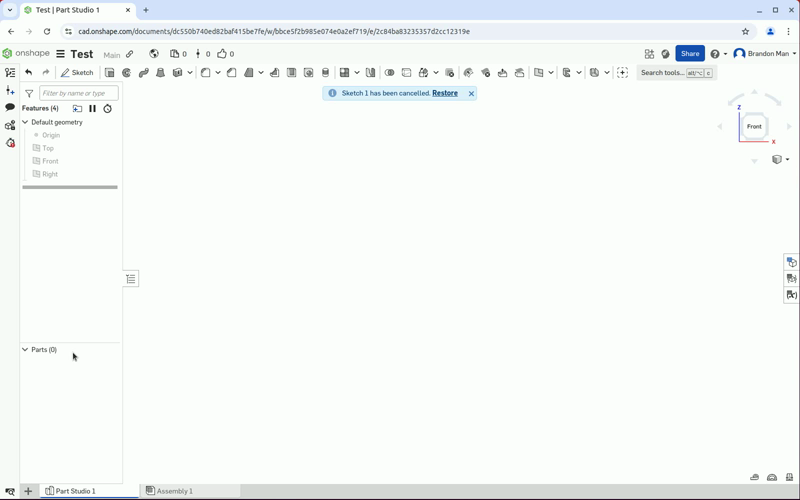
key(shift+s)
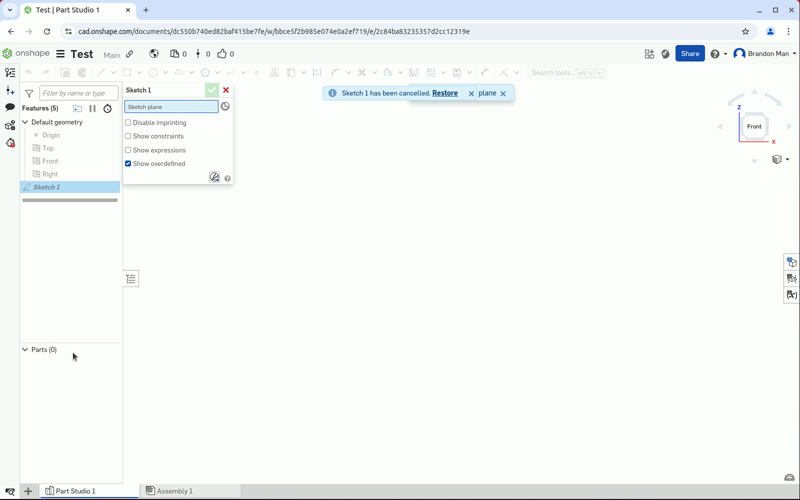
mouse_move(73, 163)
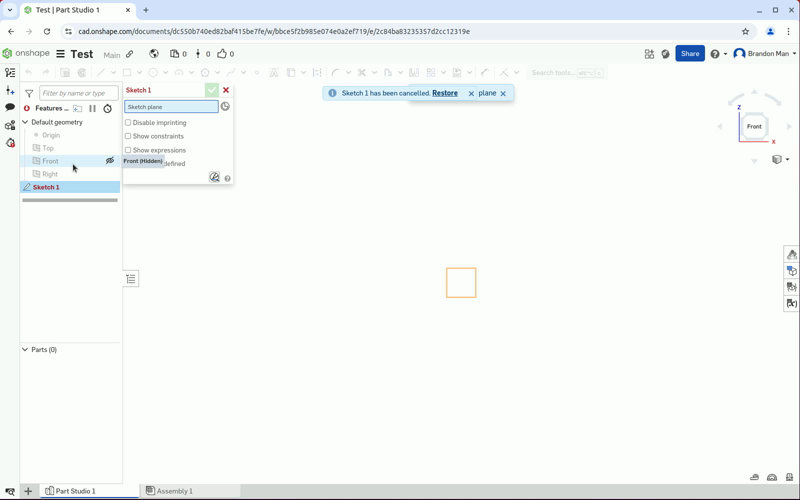
click(73, 163)
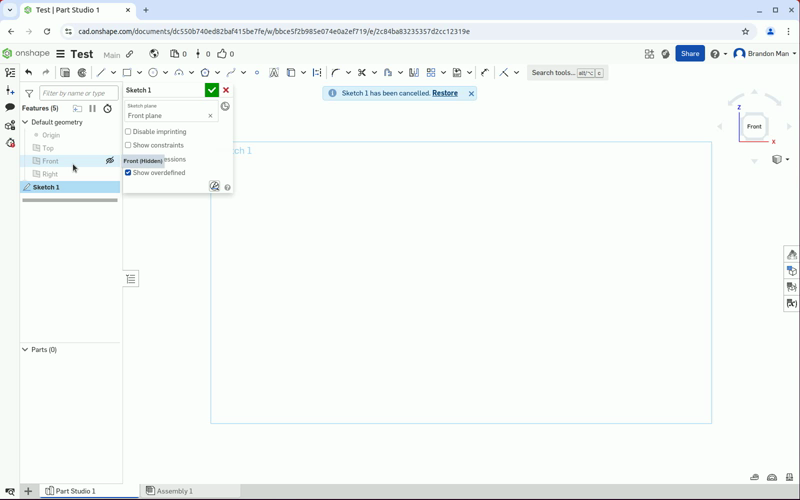
mouse_move(73, 352)
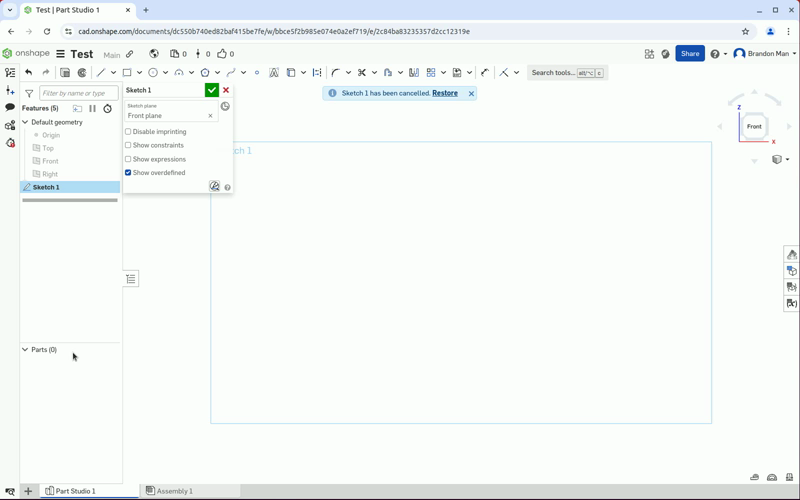
key(y)
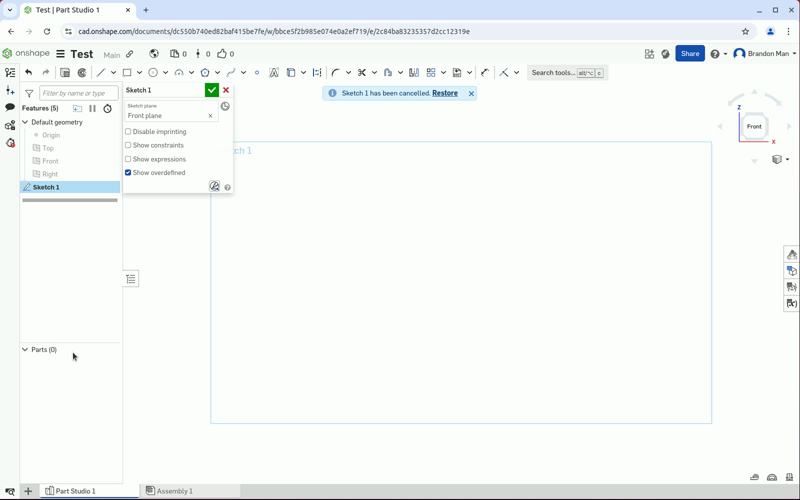
key(l)
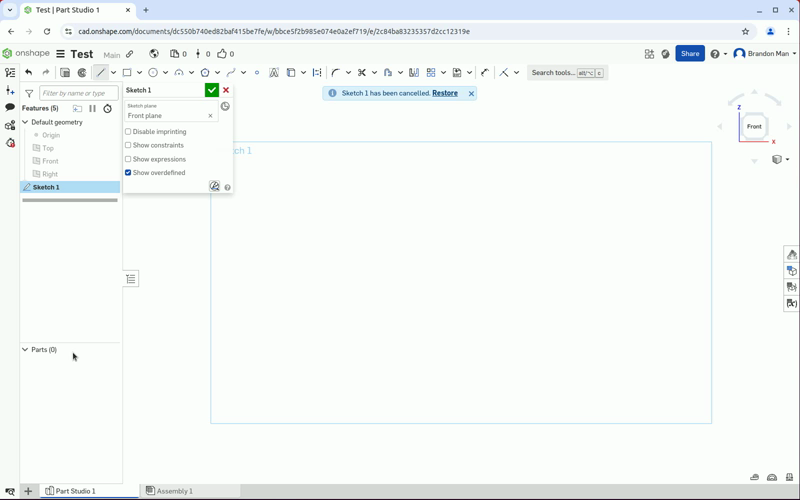
key_down(shift)
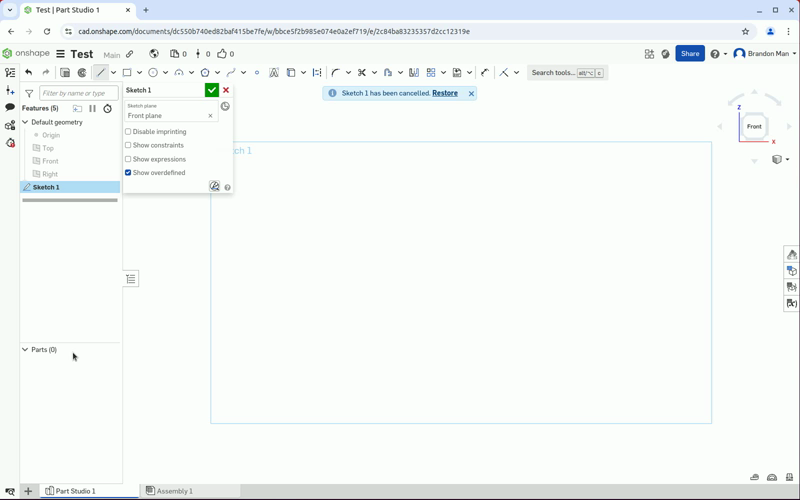
mouse_move(502, 224)
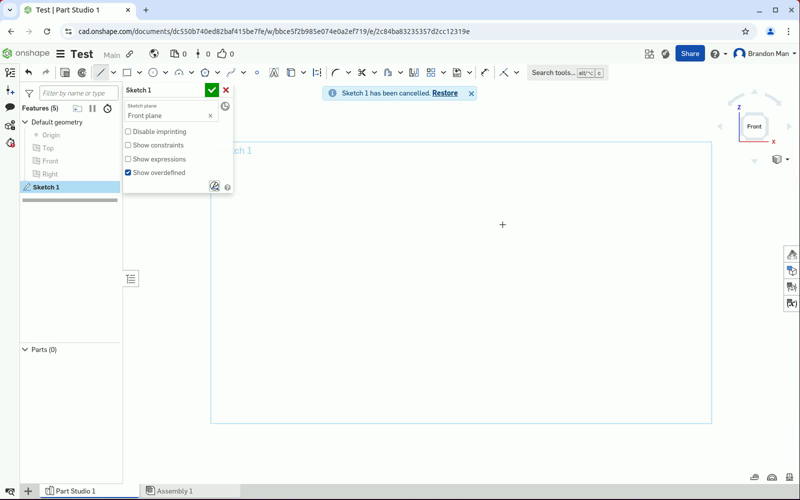
click(502, 224)
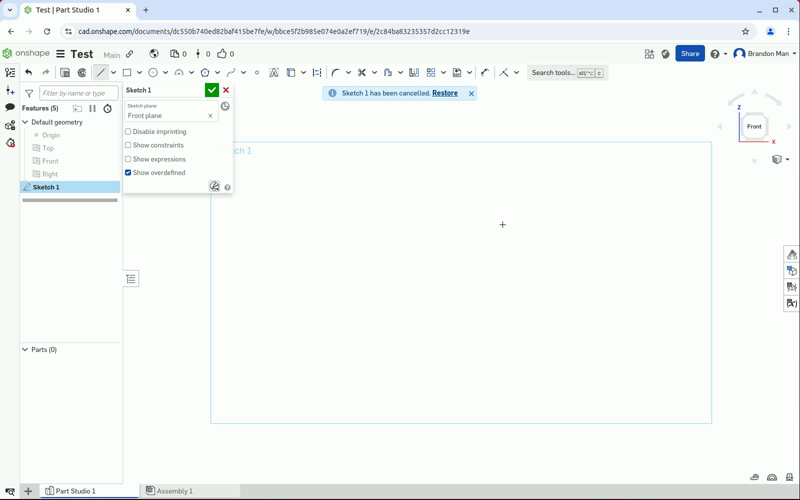
key_up(shift)
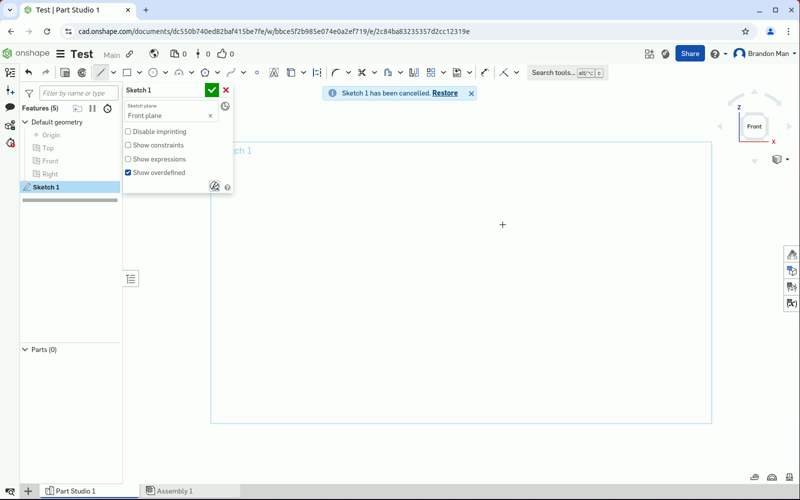
key_down(shift)
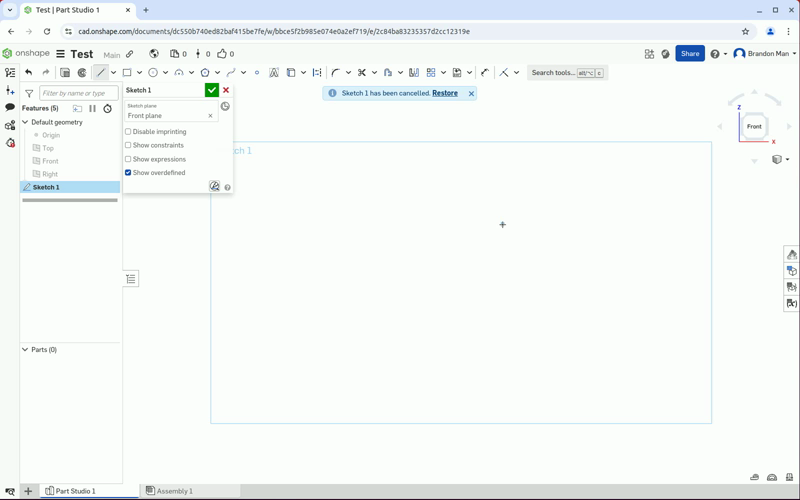
mouse_move(532, 224)
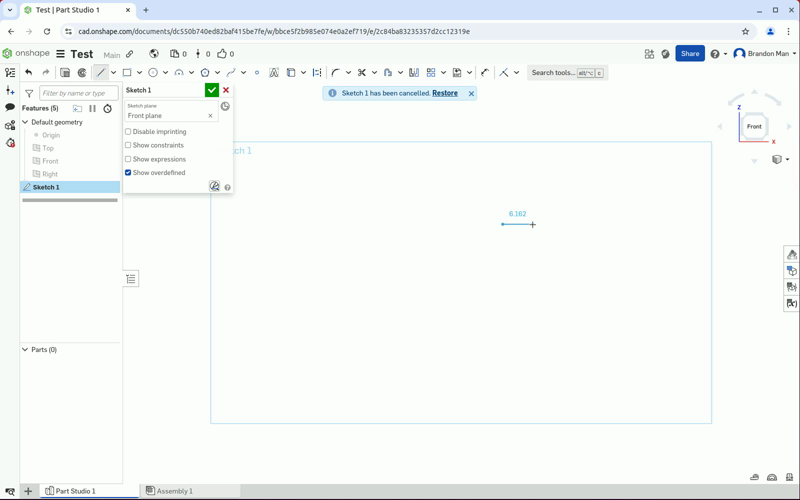
mouse_move(515, 230)
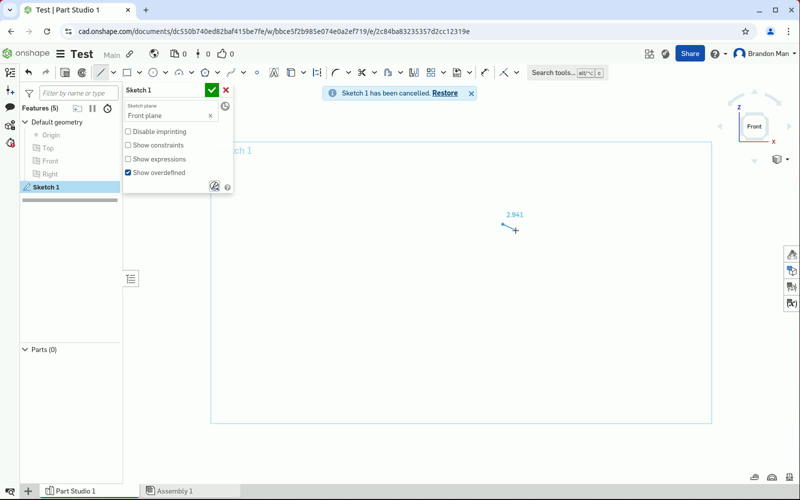
click(515, 230)
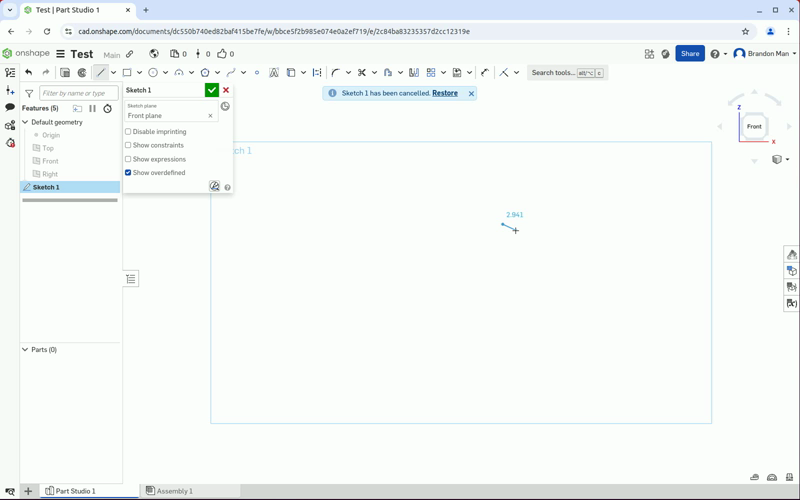
key_up(shift)
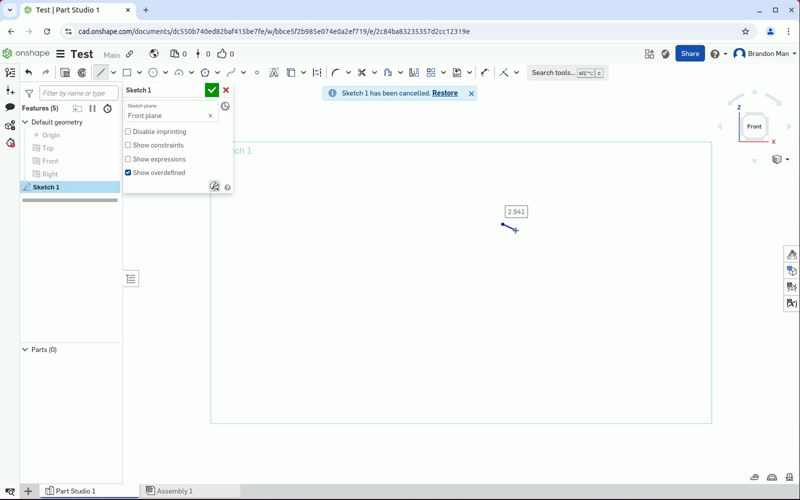
key(esc)
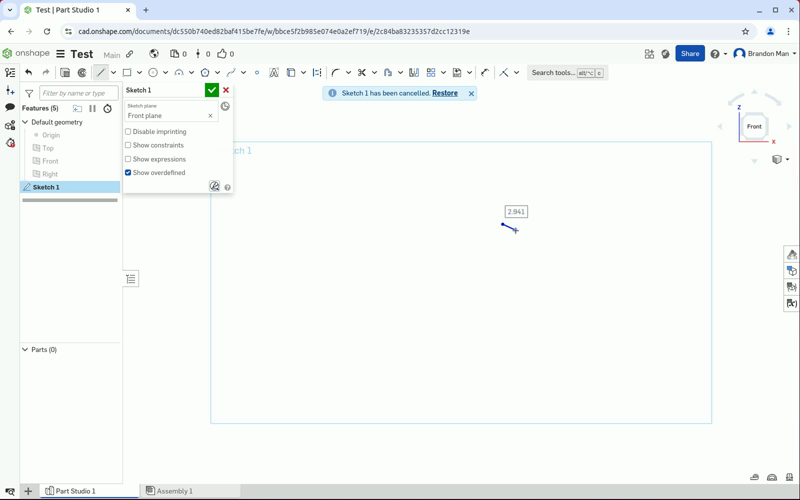
key(a)
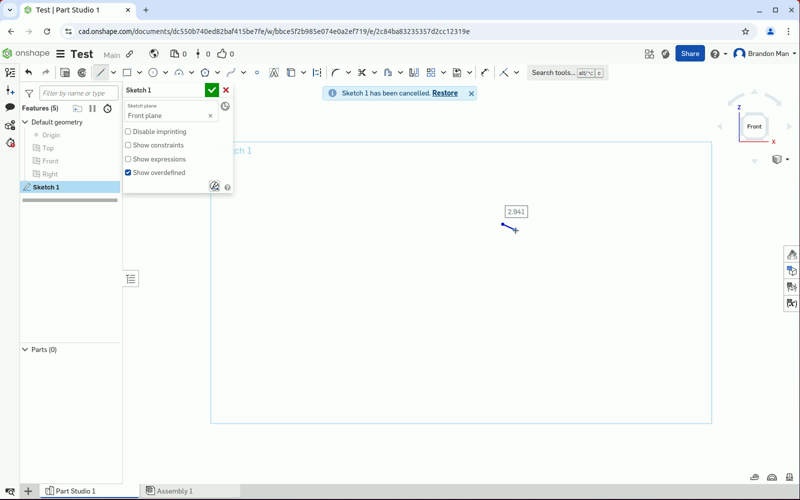
mouse_move(515, 230)
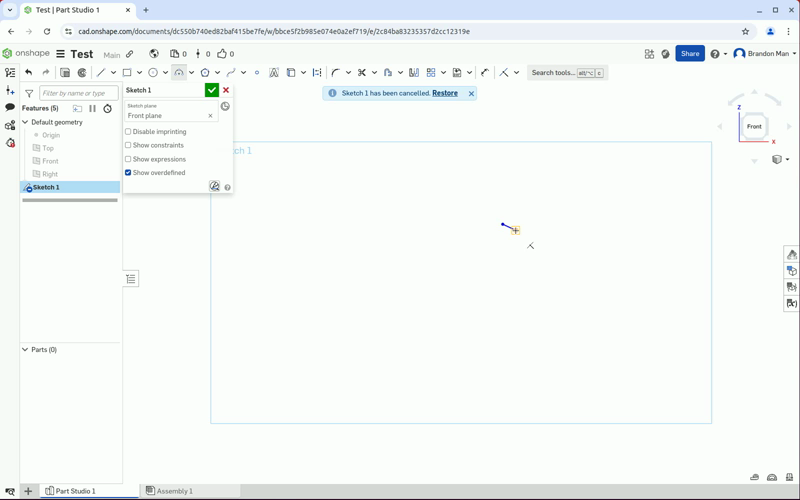
click(515, 230)
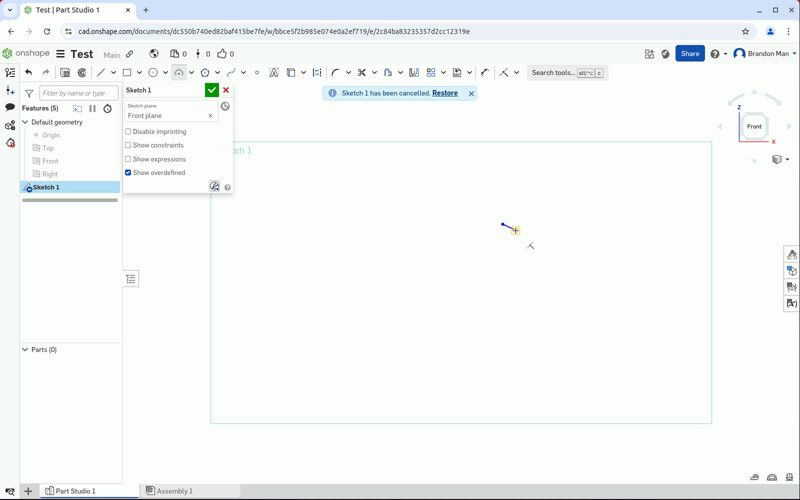
key_down(shift)
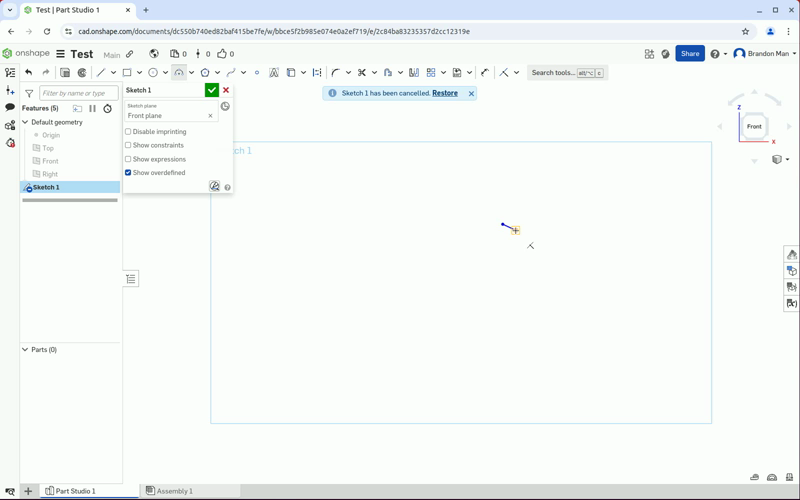
mouse_move(538, 216)
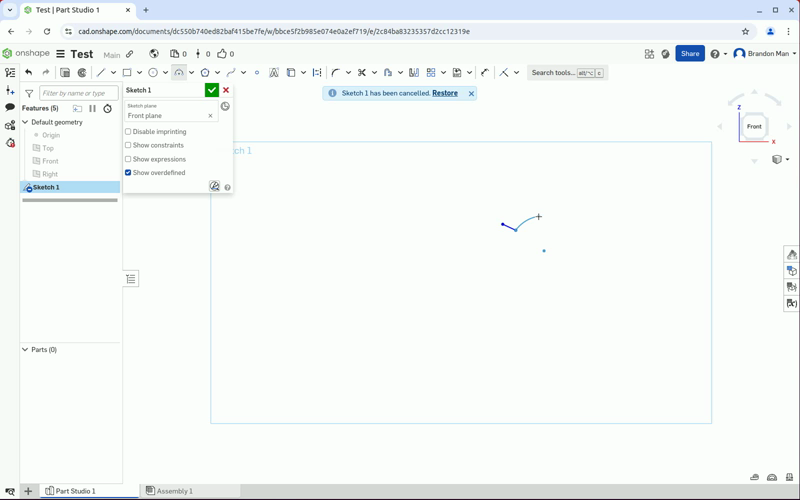
click(538, 216)
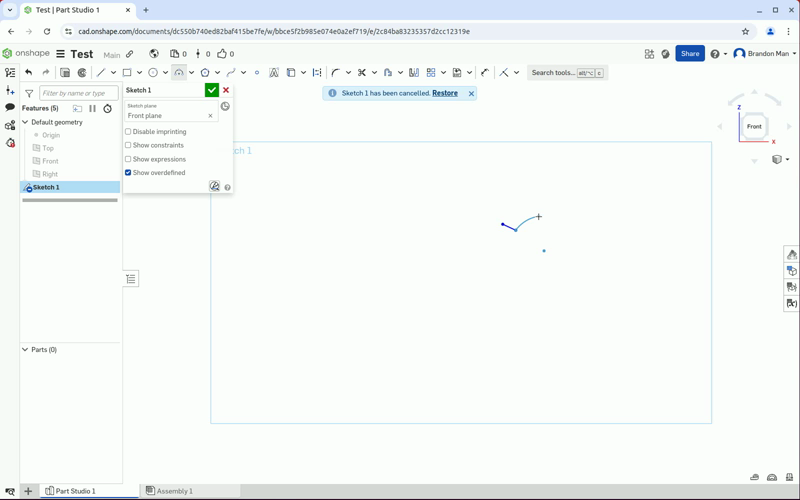
mouse_move(525, 219)
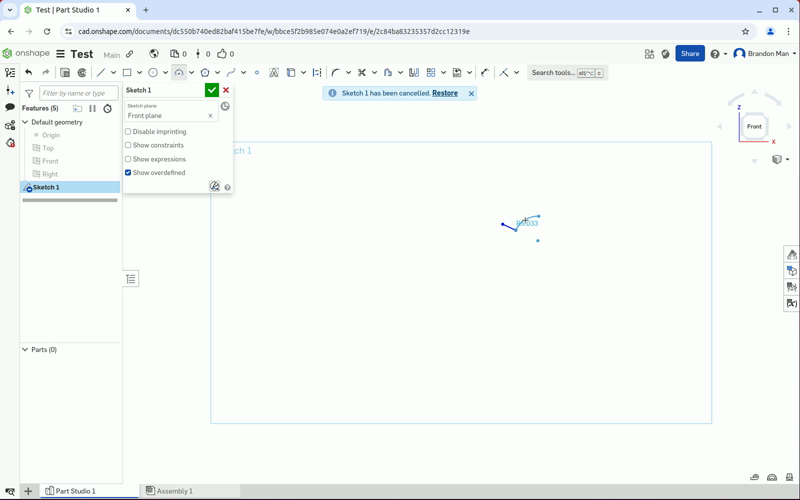
click(525, 219)
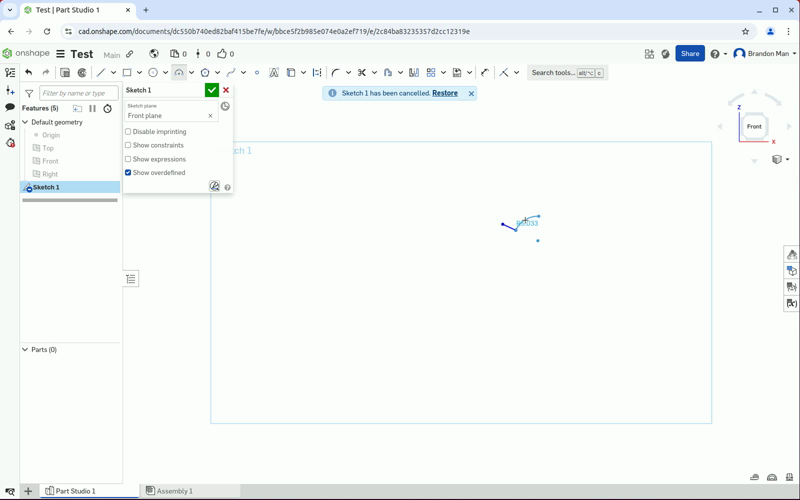
key_up(shift)
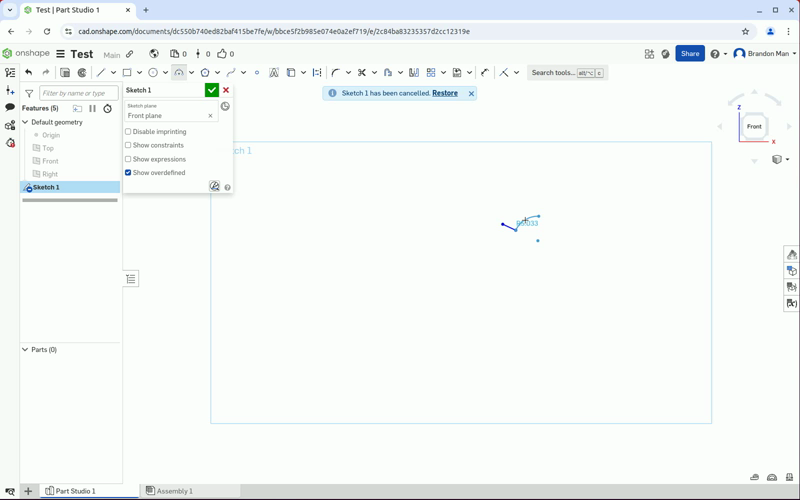
key(esc)
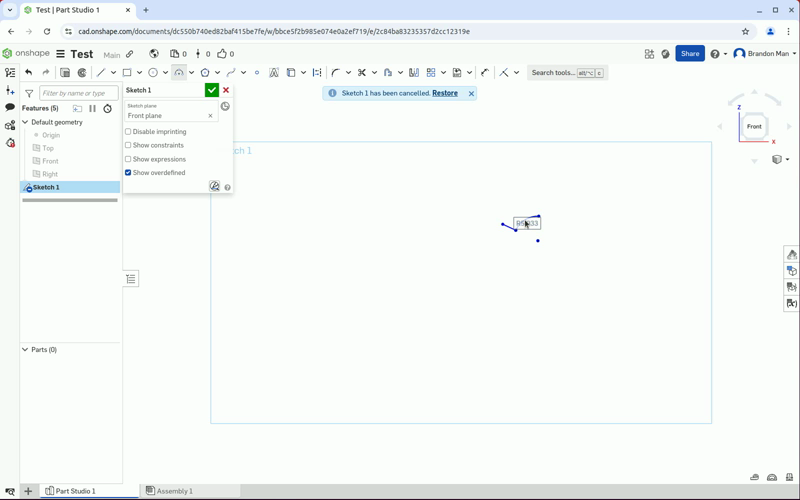
key(l)
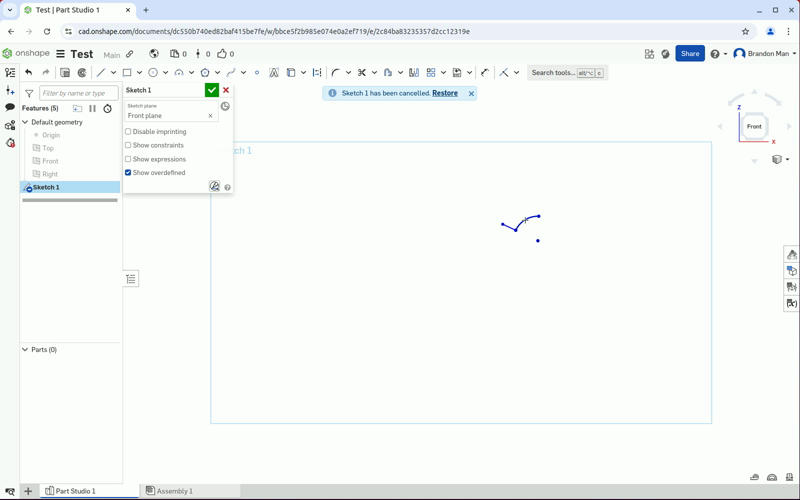
mouse_move(538, 216)
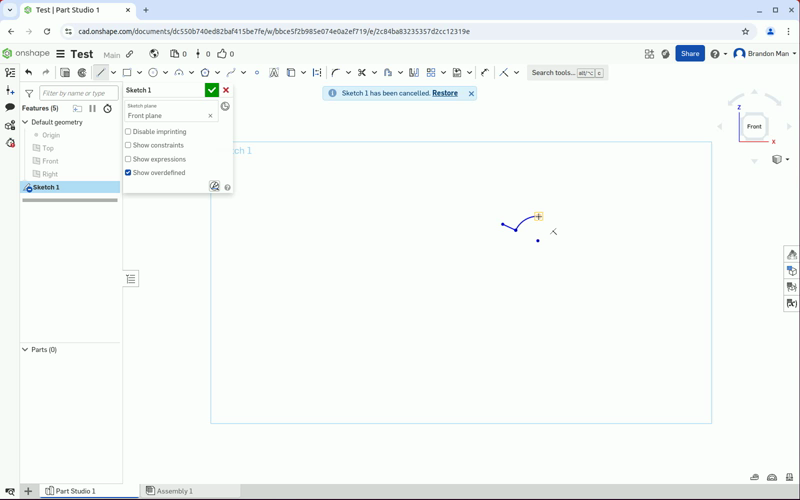
click(538, 216)
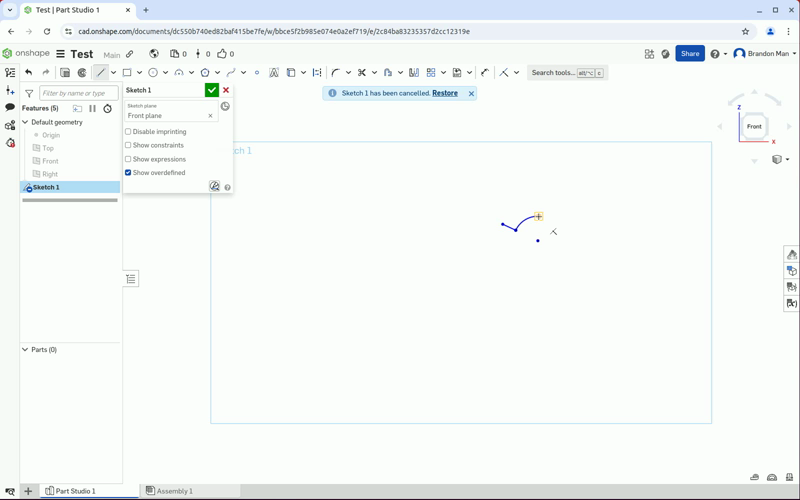
key_down(shift)
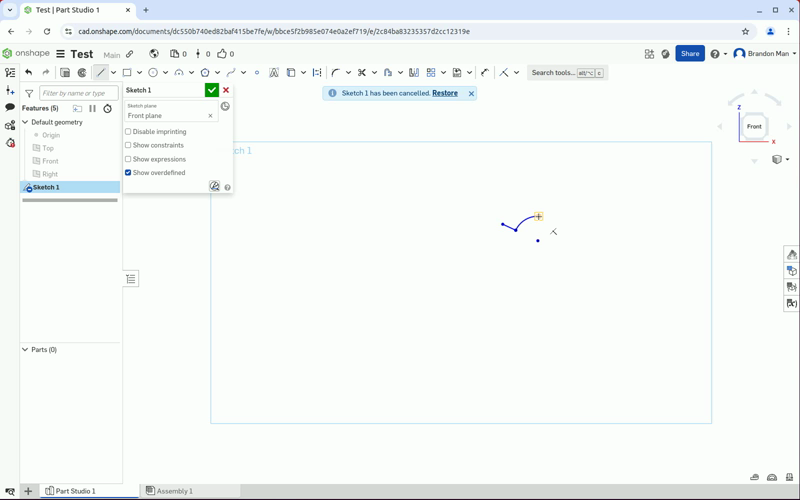
mouse_move(568, 216)
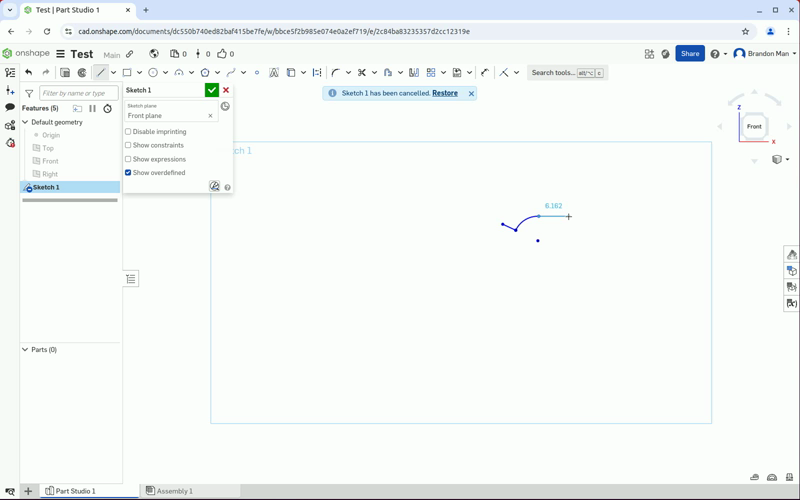
mouse_move(527, 216)
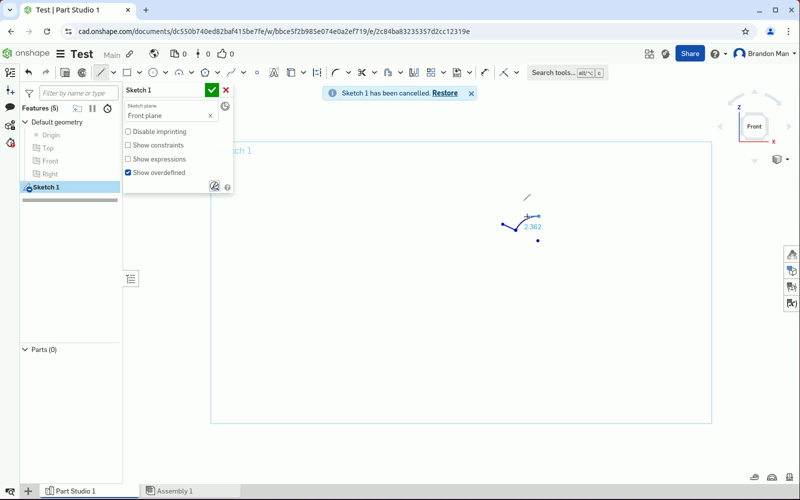
scroll(6)
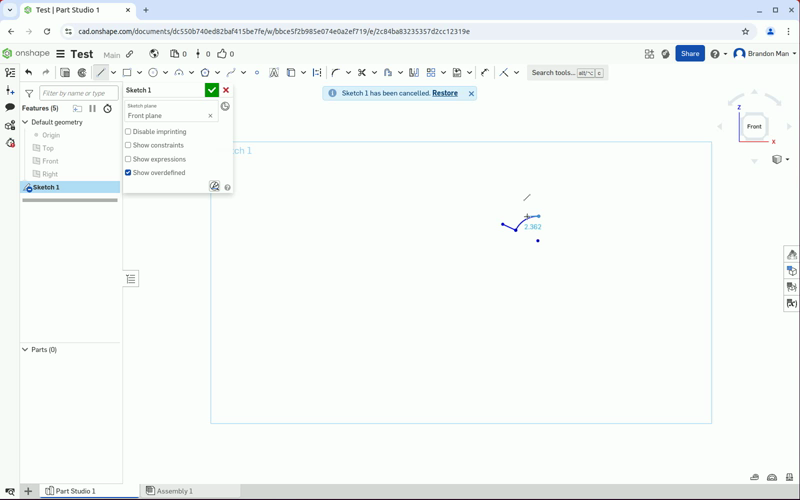
scroll(6)
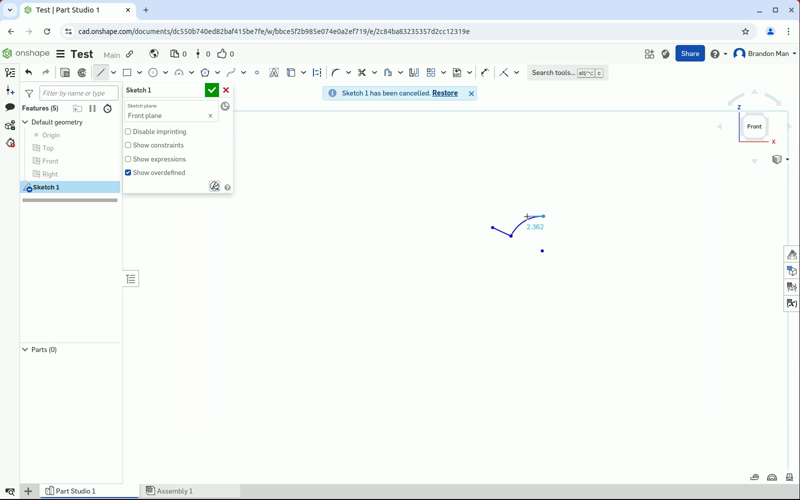
scroll(6)
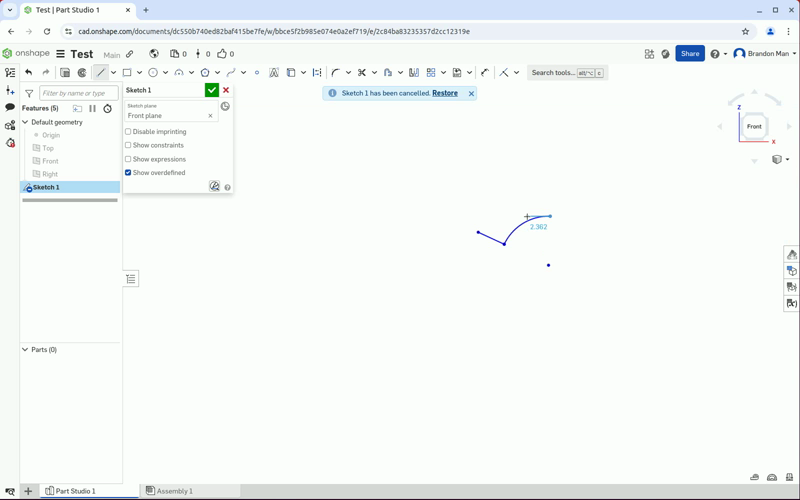
scroll(6)
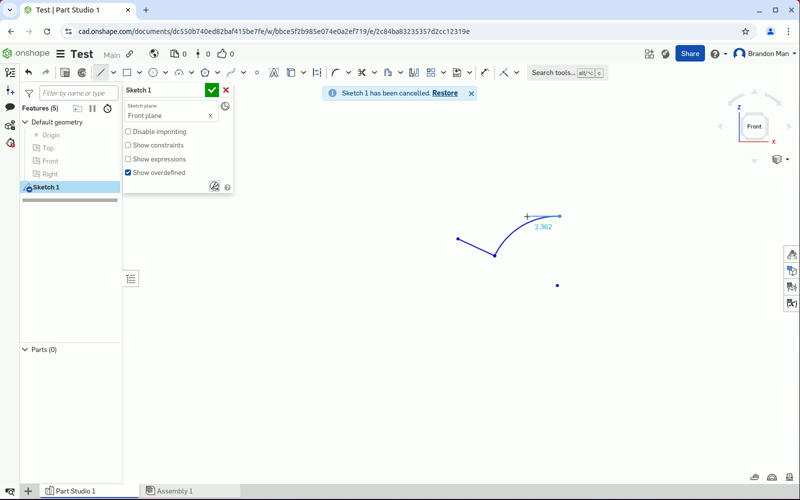
scroll(6)
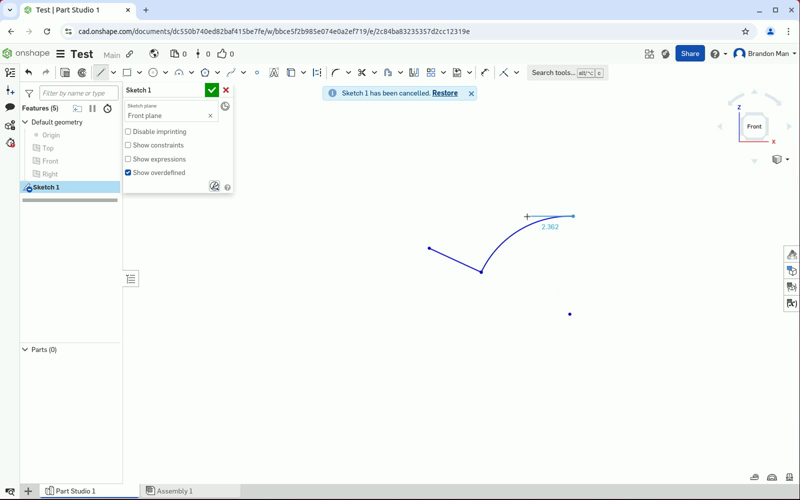
scroll(6)
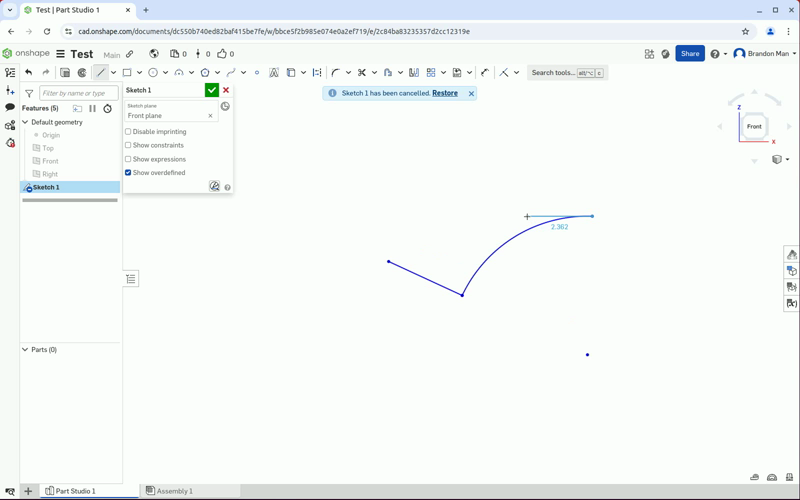
scroll(6)
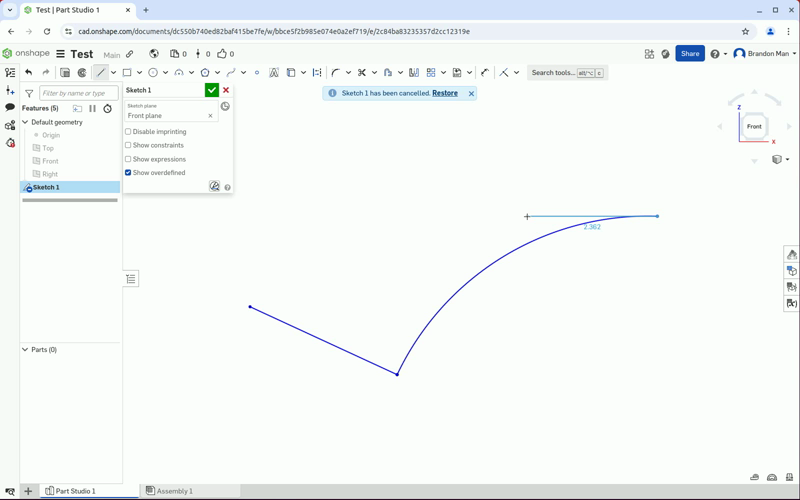
click(527, 216)
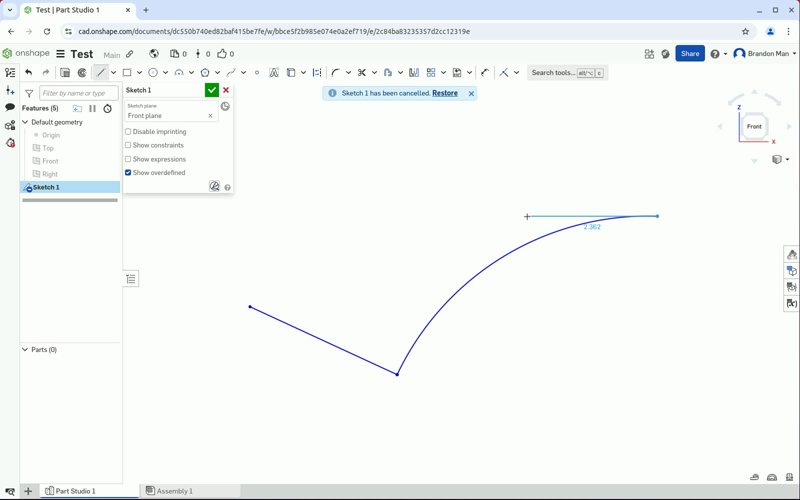
scroll(-6)
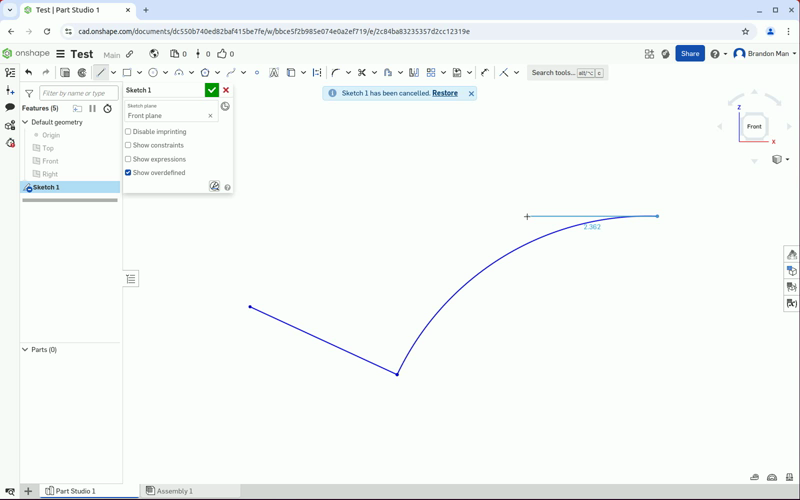
scroll(-6)
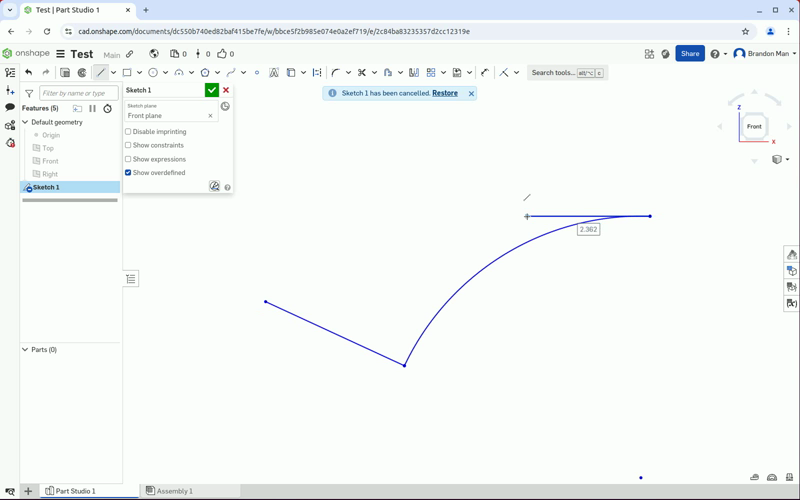
scroll(-6)
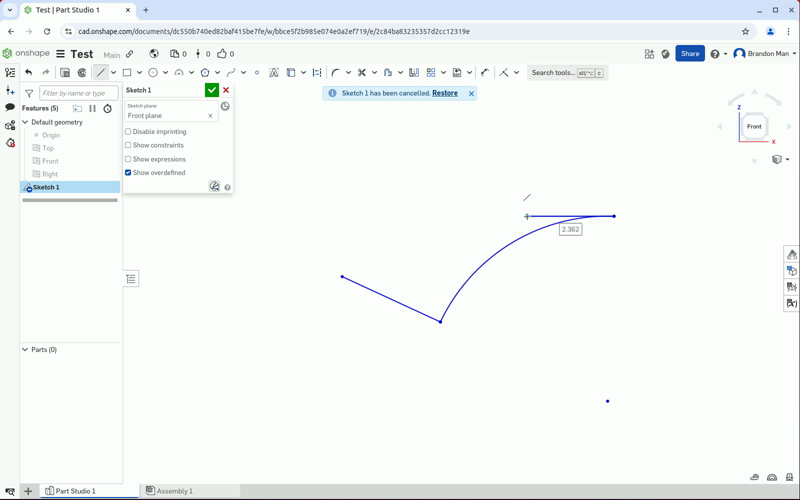
scroll(-6)
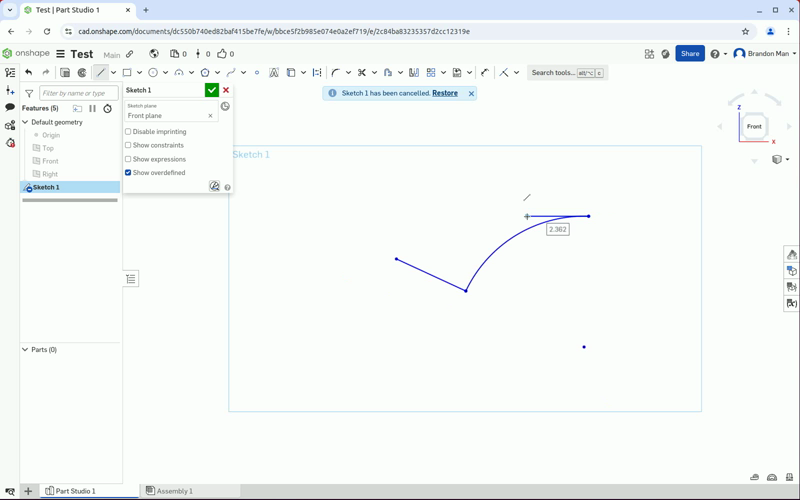
scroll(-6)
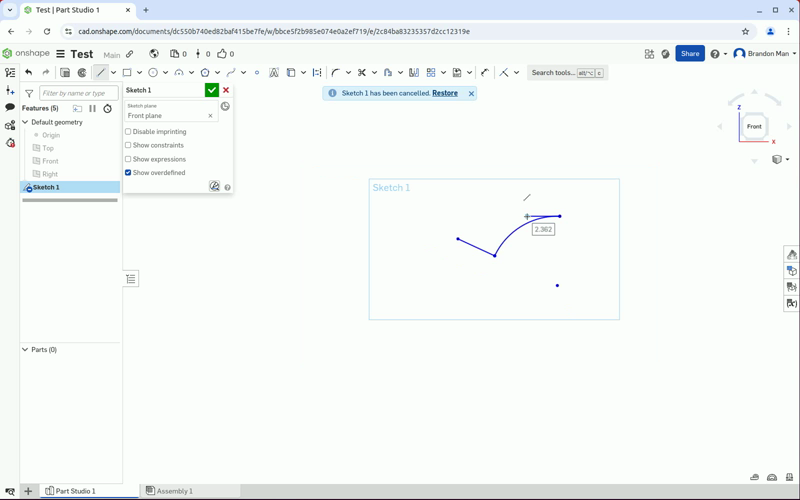
scroll(-6)
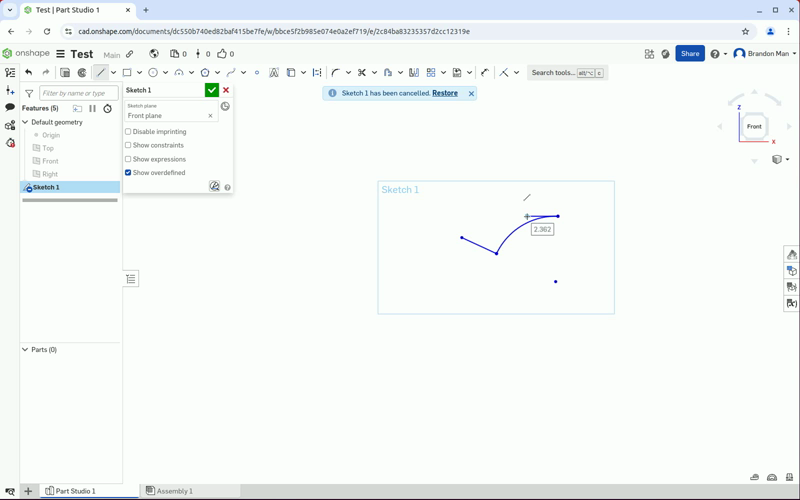
scroll(-6)
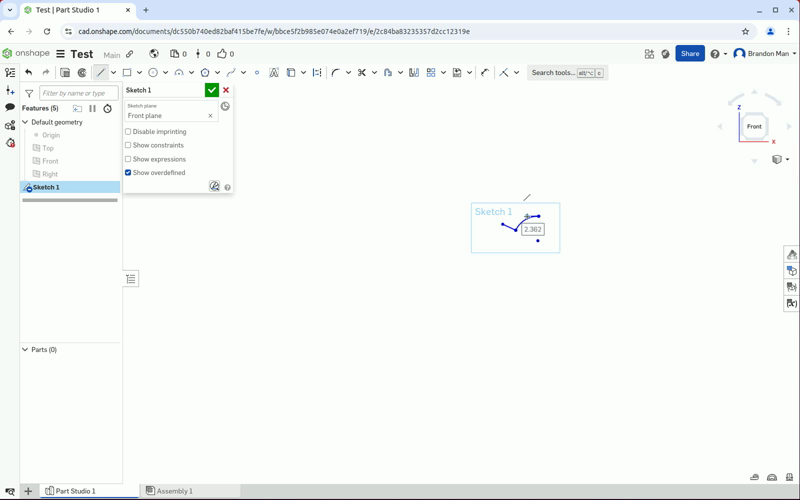
key_up(shift)
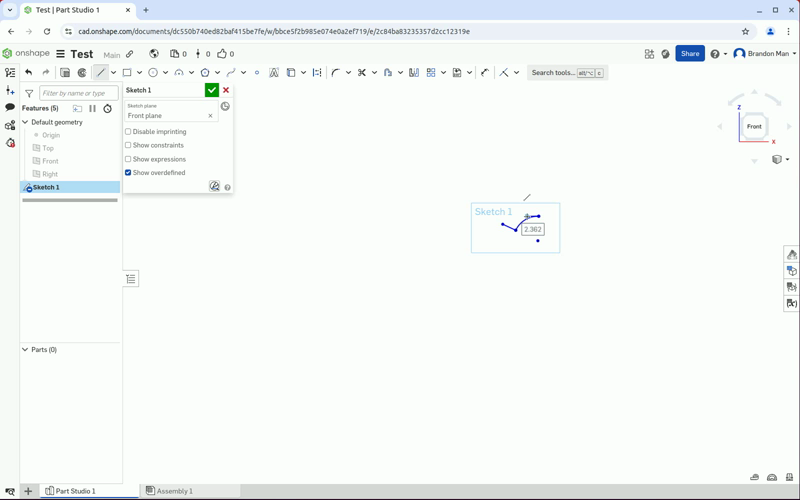
key_down(shift)
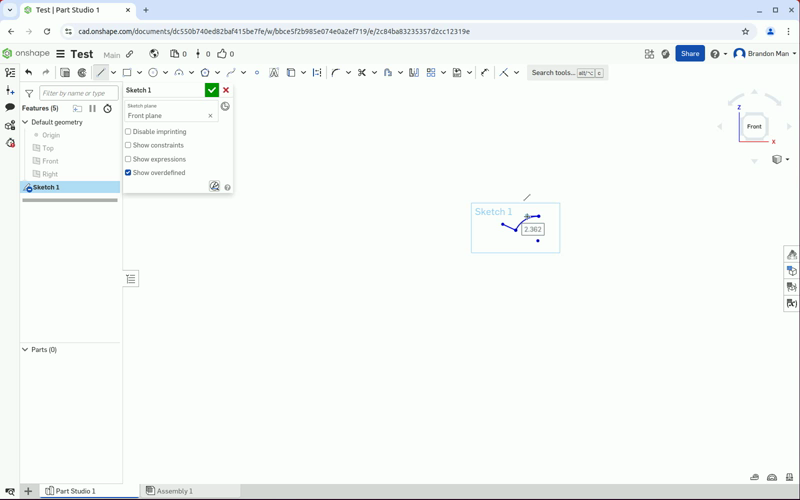
mouse_move(557, 216)
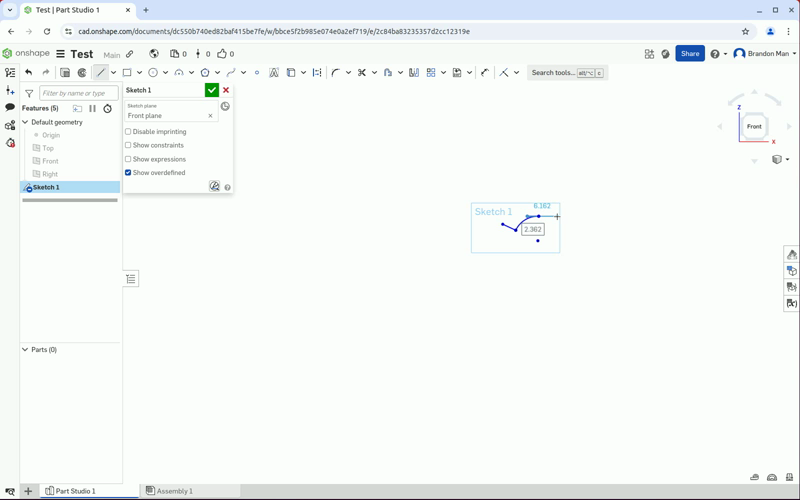
mouse_move(527, 203)
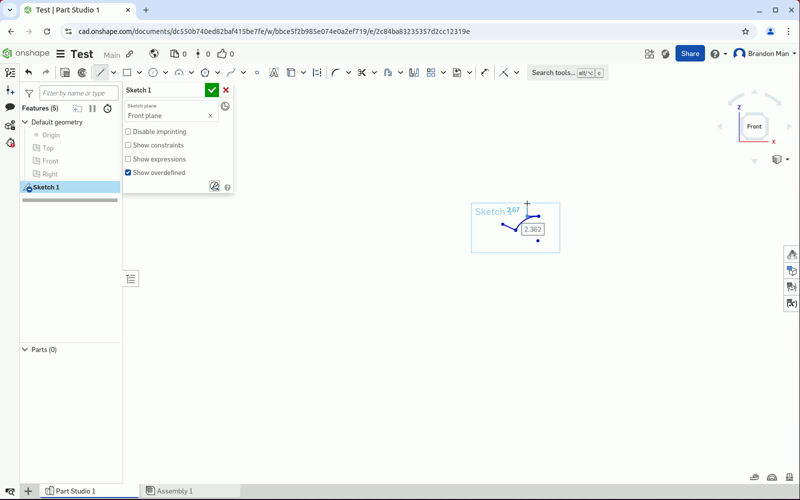
click(527, 203)
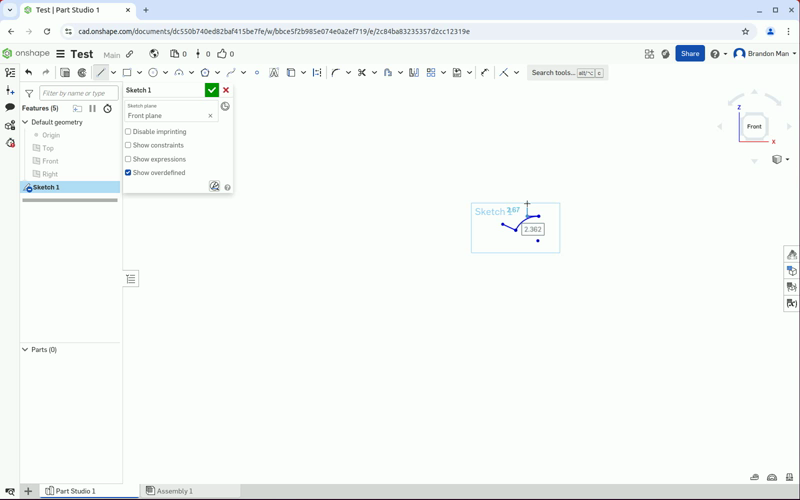
key_up(shift)
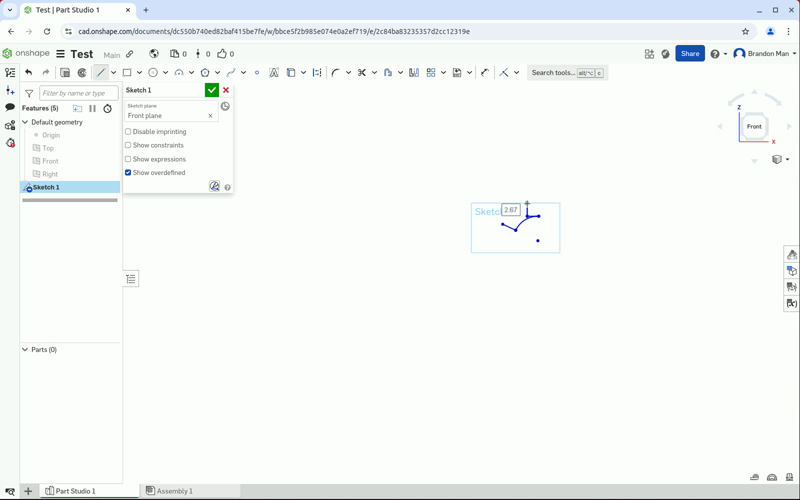
key(esc)
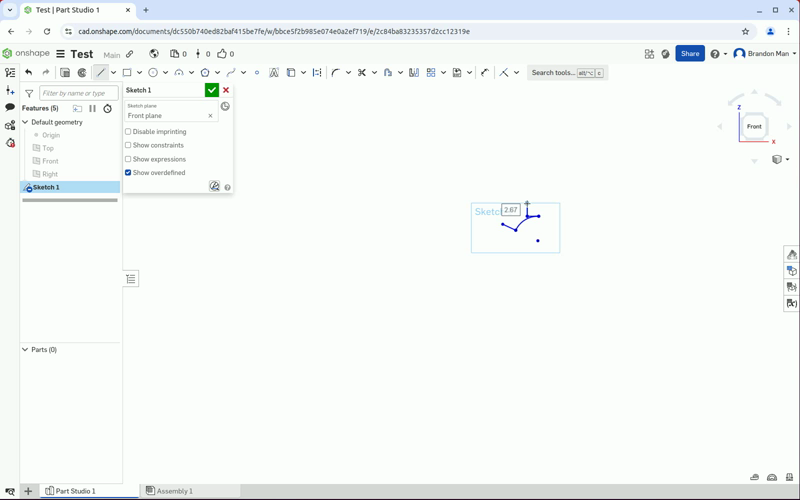
key(a)
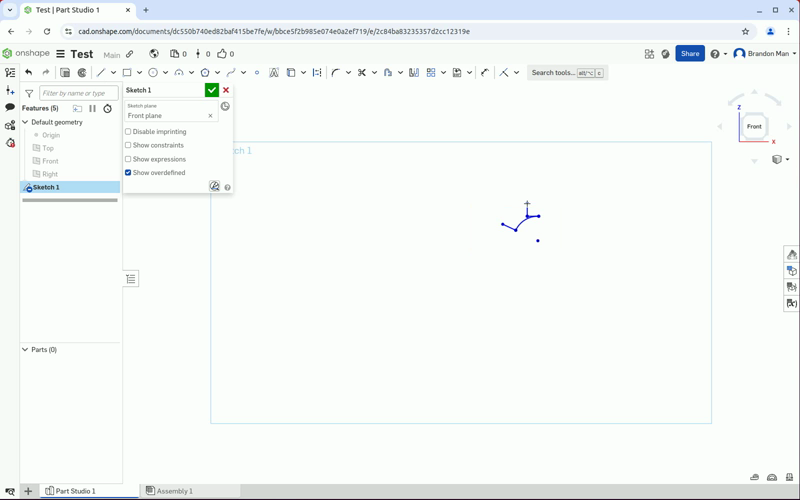
mouse_move(527, 203)
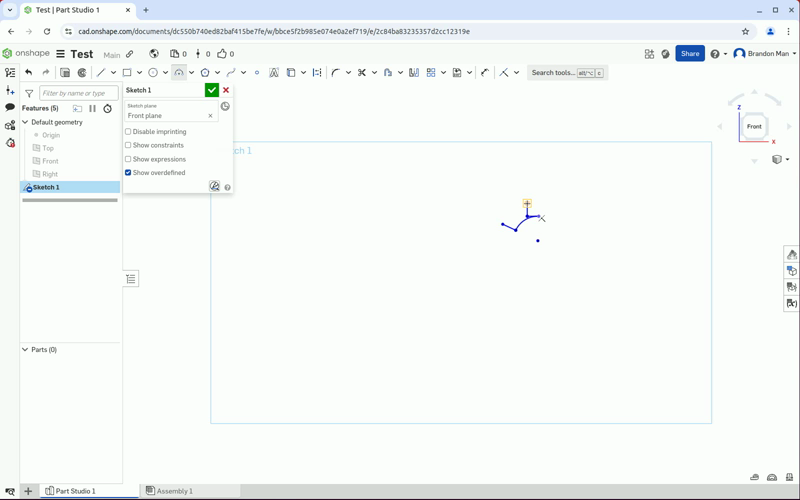
click(527, 203)
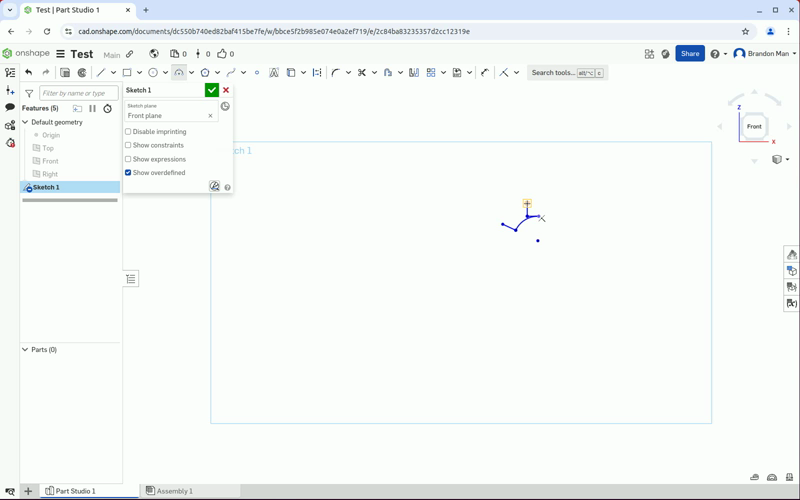
mouse_move(502, 224)
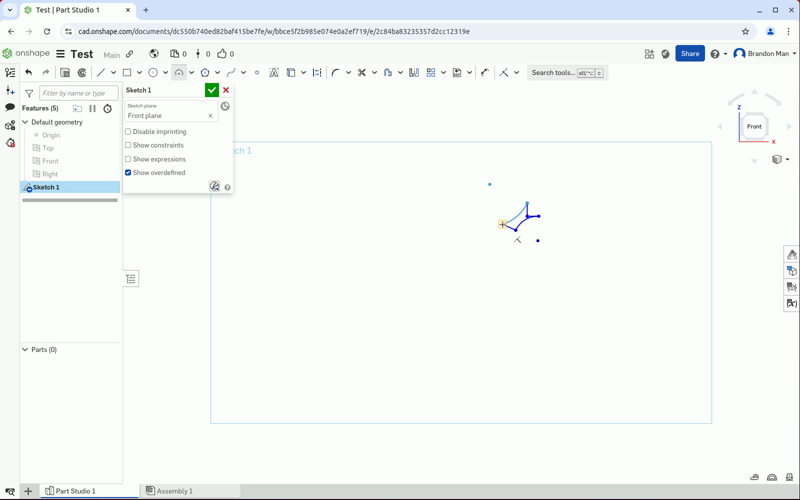
click(502, 224)
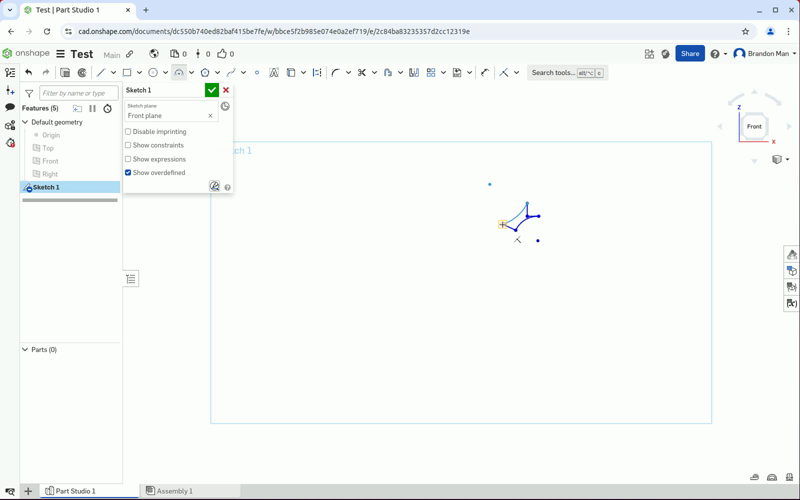
key_down(shift)
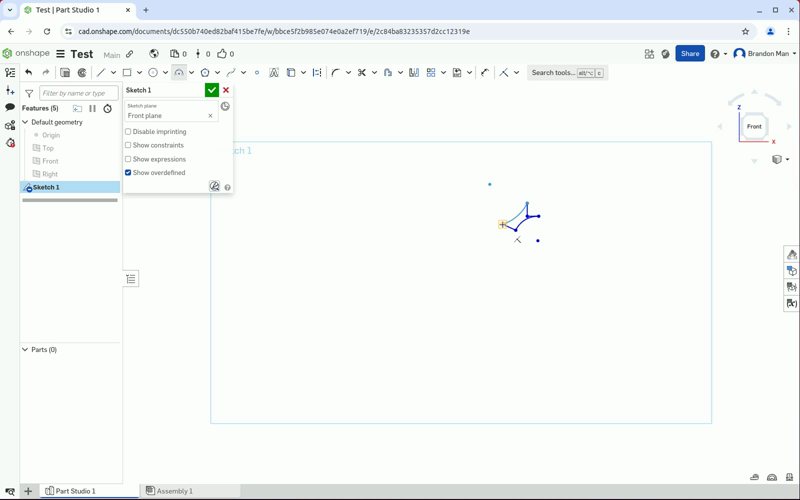
mouse_move(513, 211)
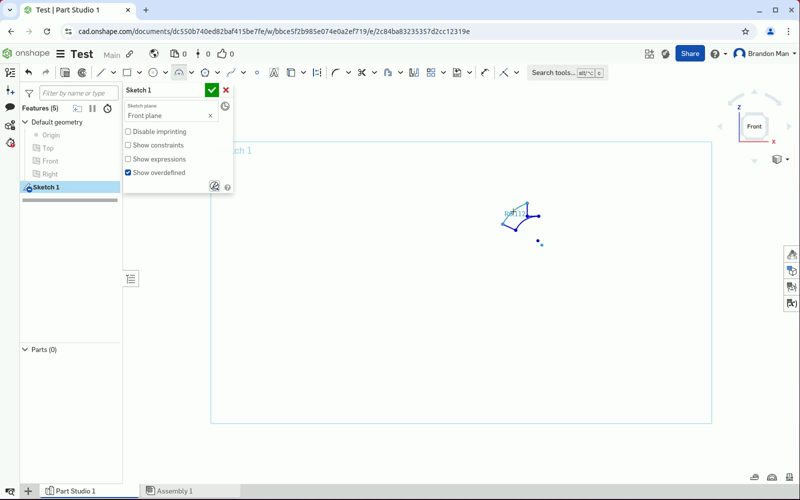
click(513, 211)
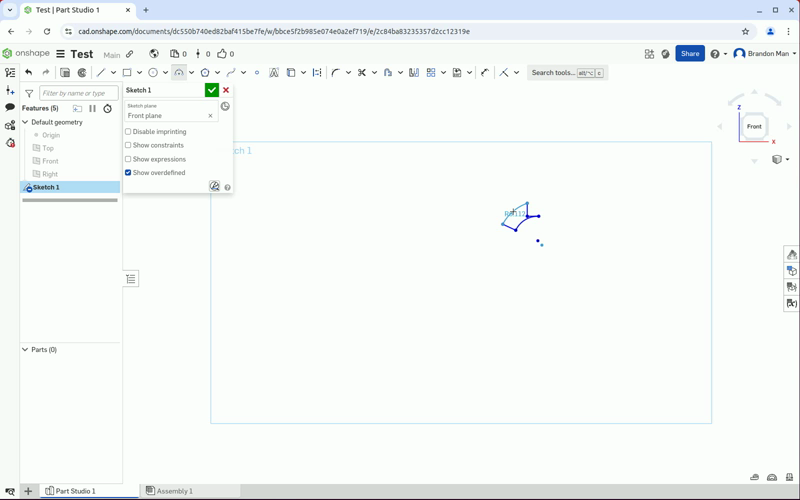
key_up(shift)
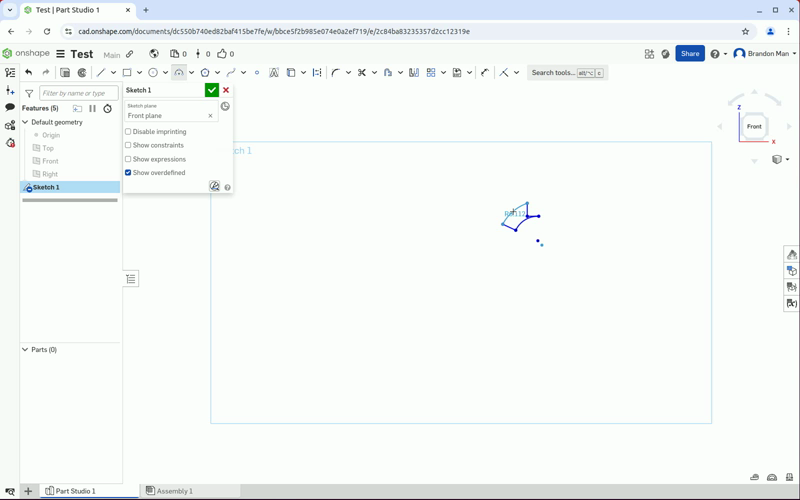
key(esc)
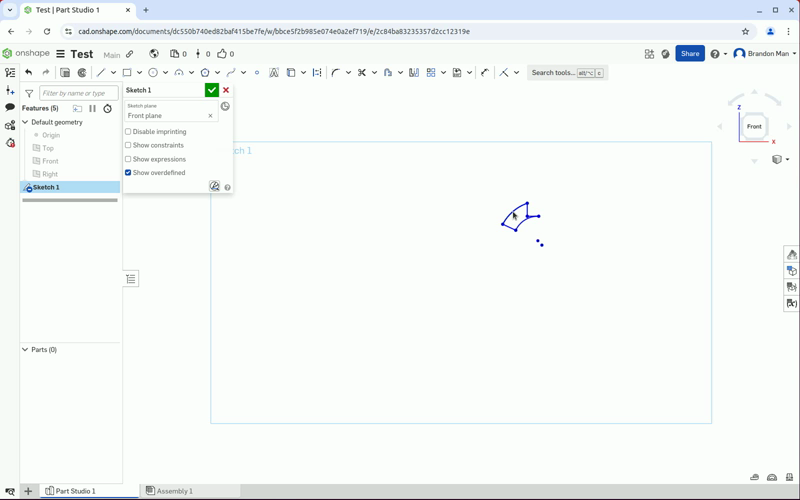
mouse_move(529, 217)
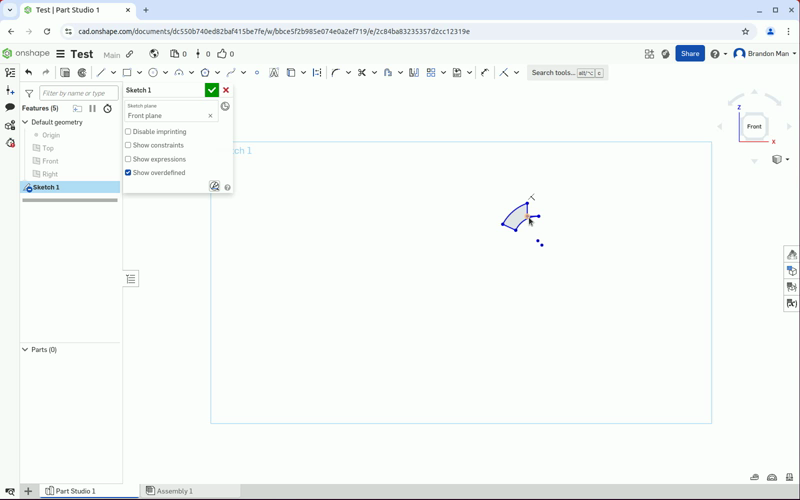
scroll(6)
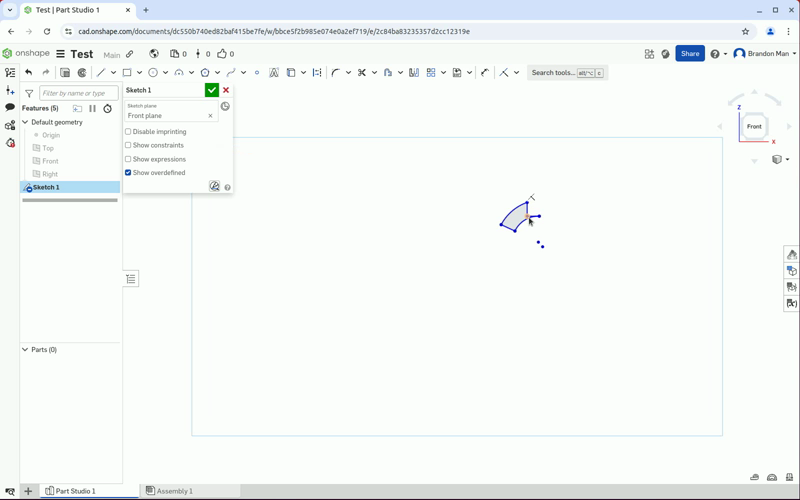
scroll(6)
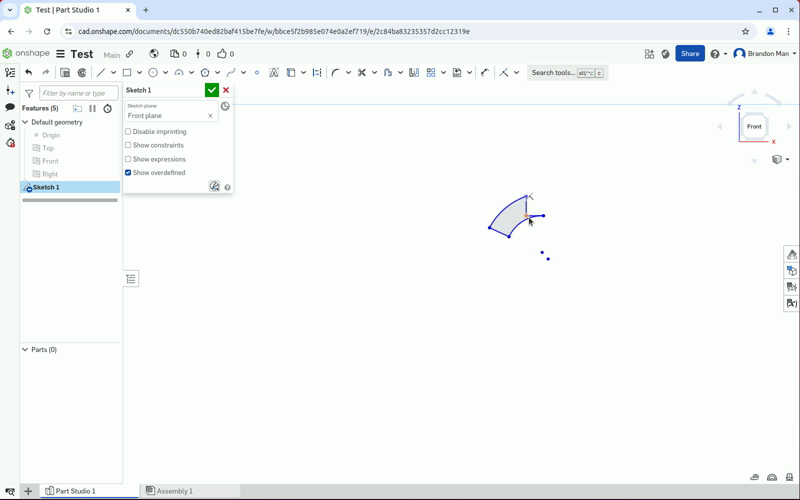
scroll(6)
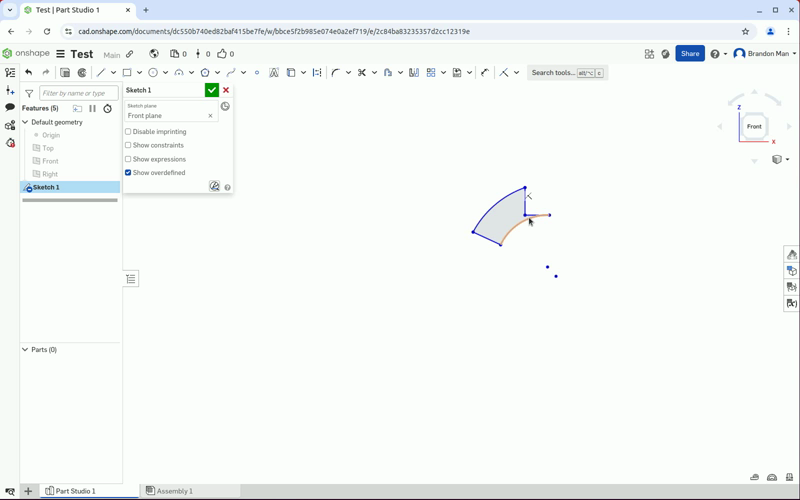
scroll(6)
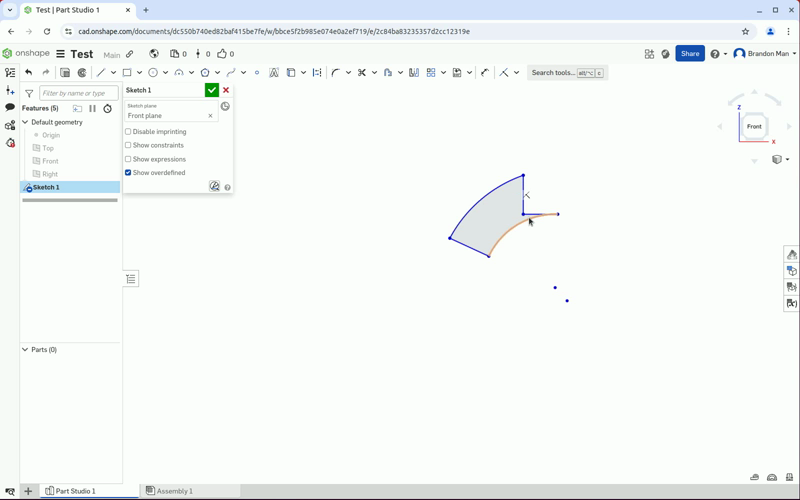
scroll(6)
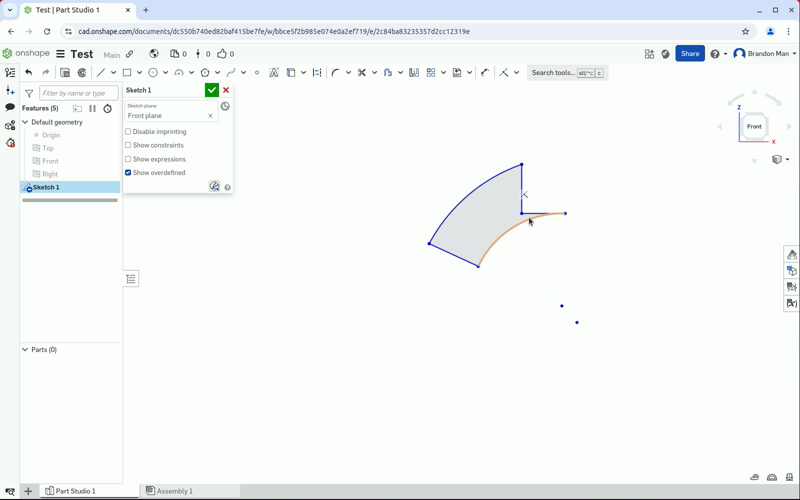
scroll(6)
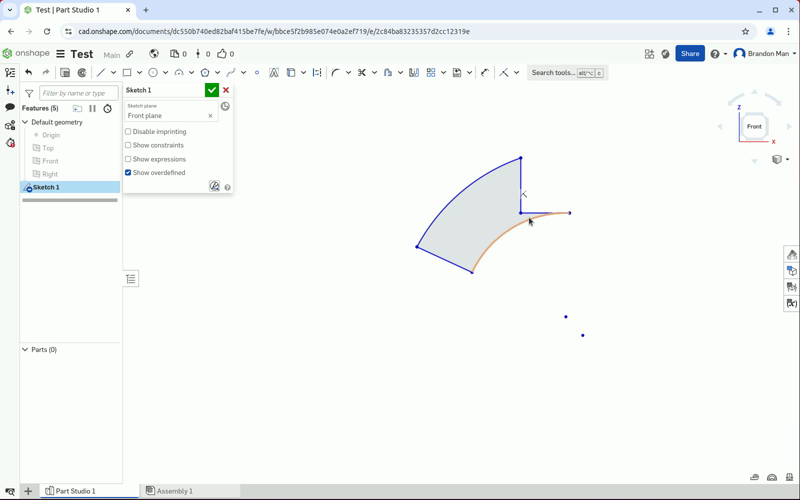
scroll(6)
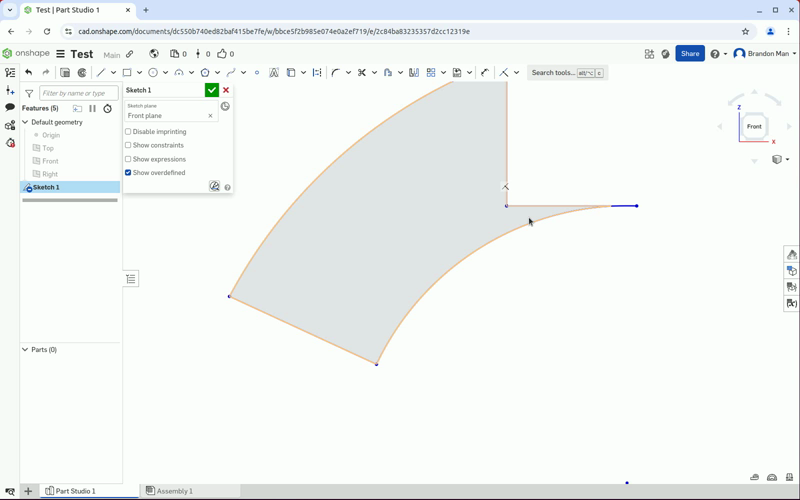
click(529, 217)
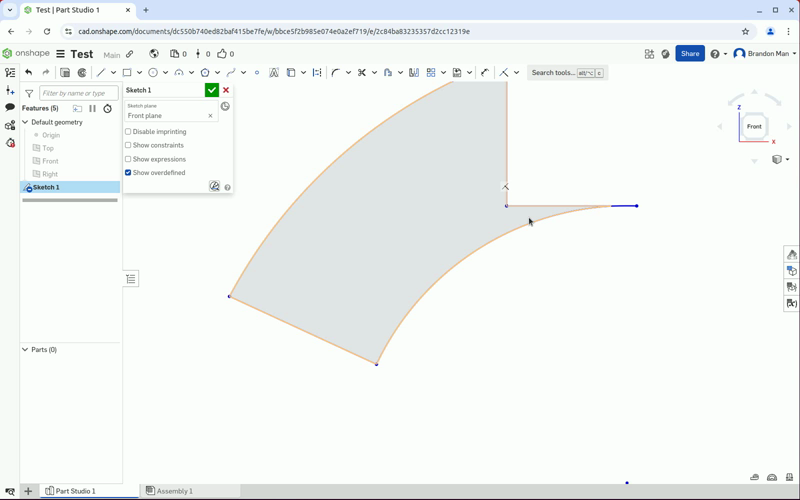
scroll(-6)
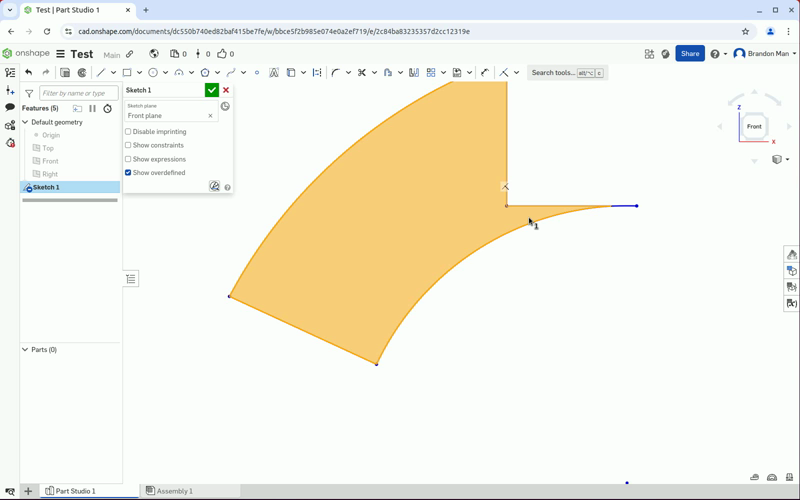
scroll(-6)
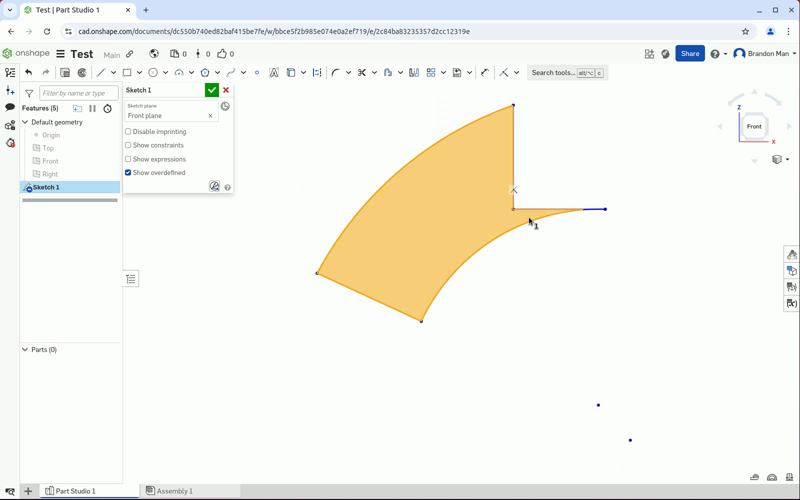
scroll(-6)
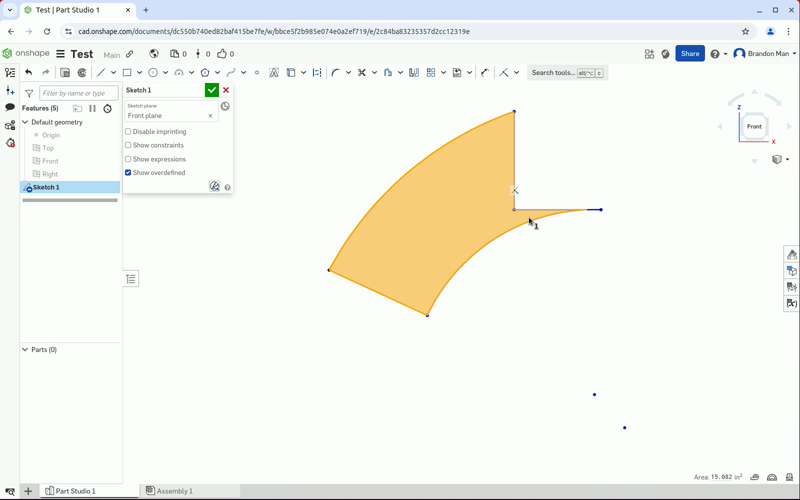
scroll(-6)
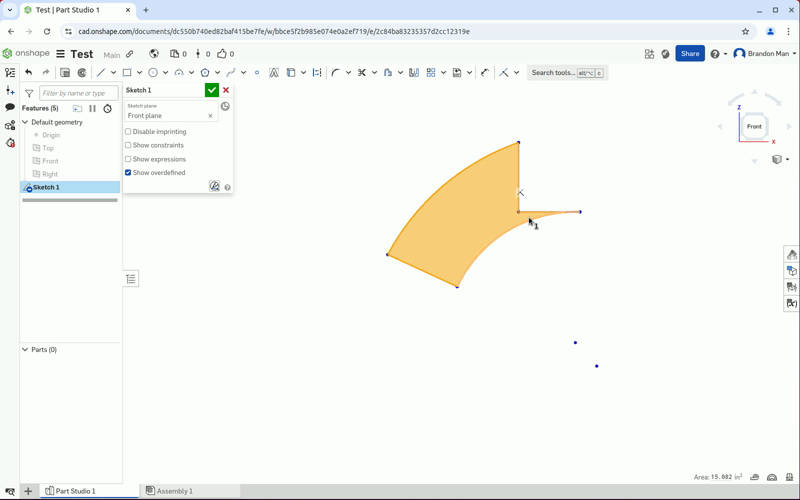
scroll(-6)
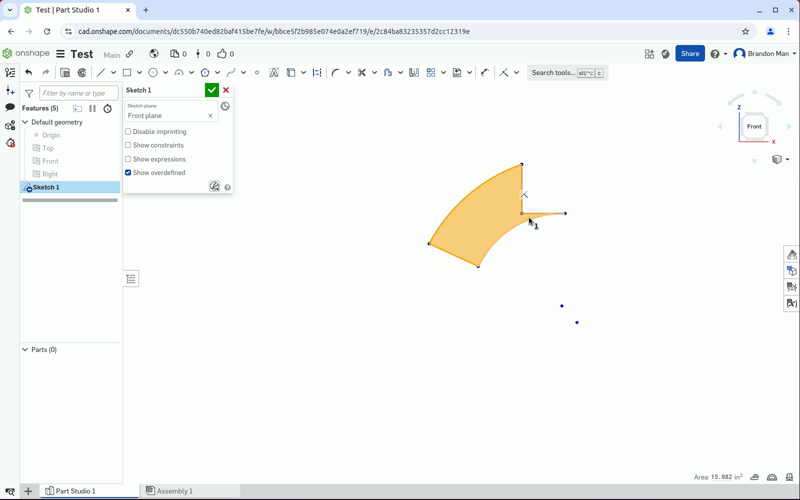
scroll(-6)
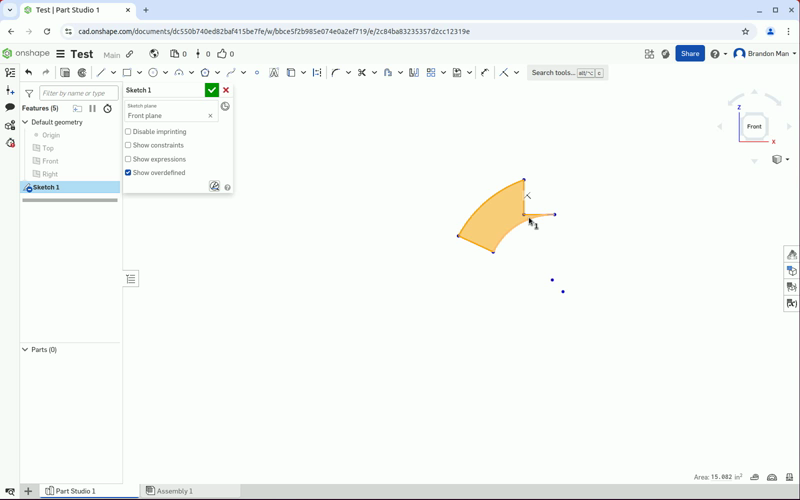
scroll(-6)
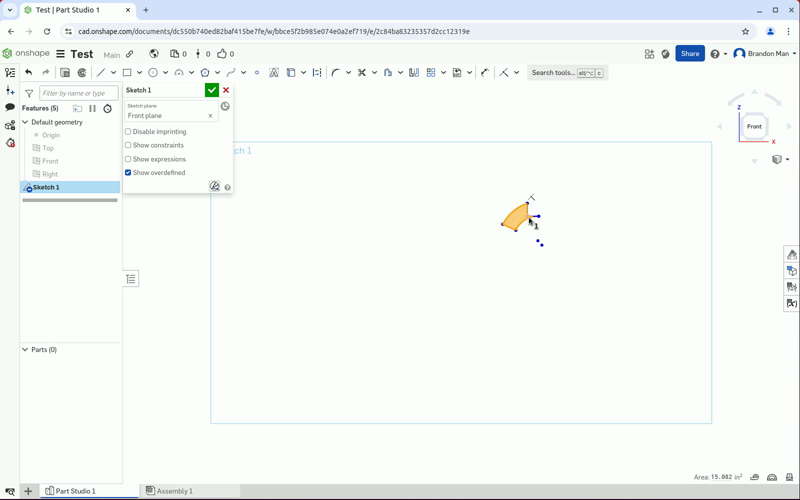
mouse_move(73, 352)
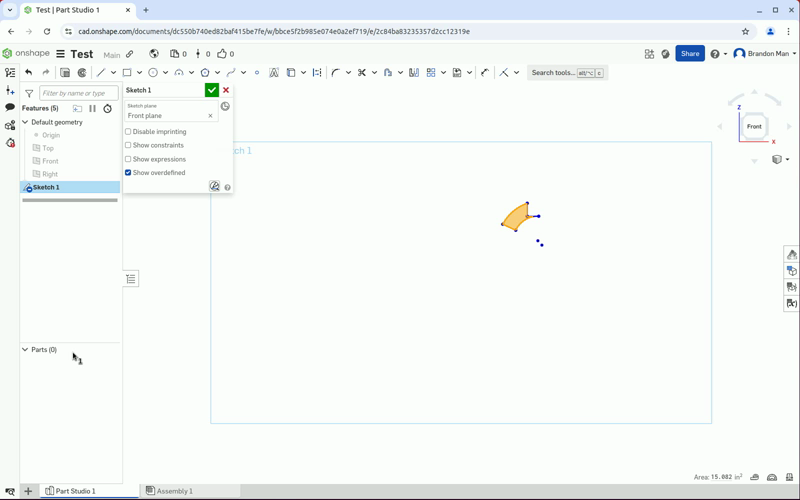
key(shift+y)
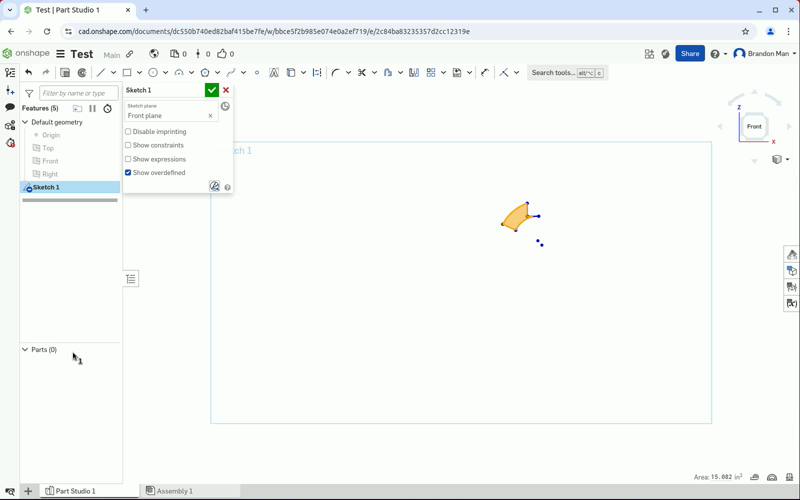
key(shift+e)
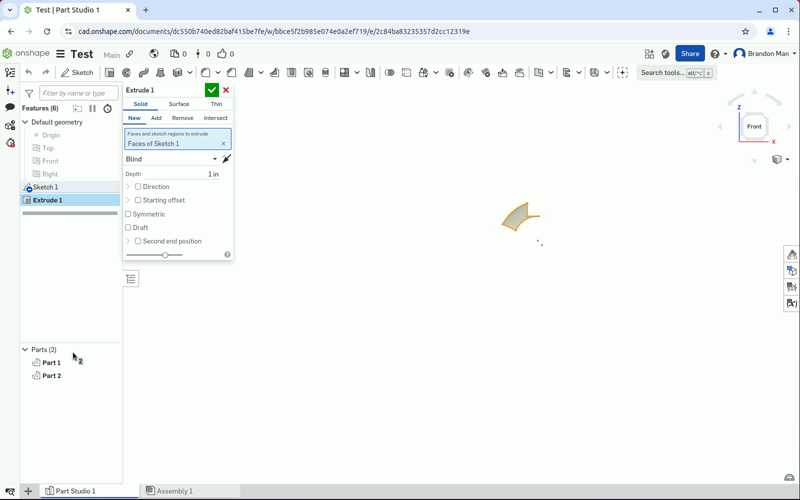
mouse_move(143, 106)
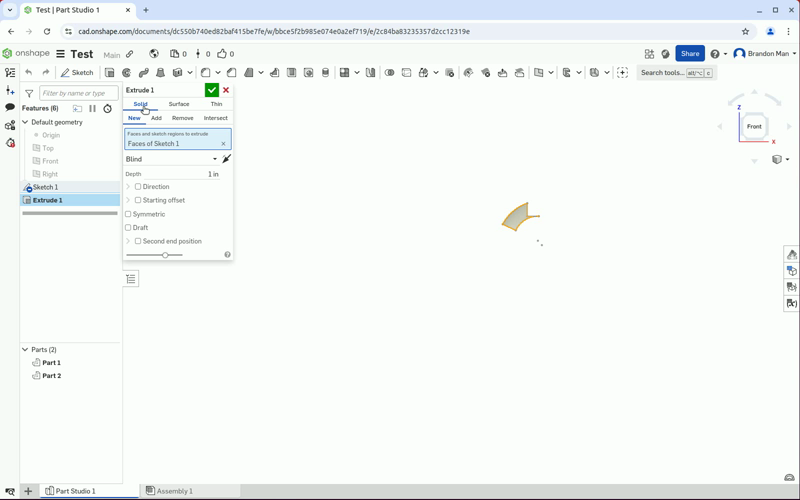
click(143, 106)
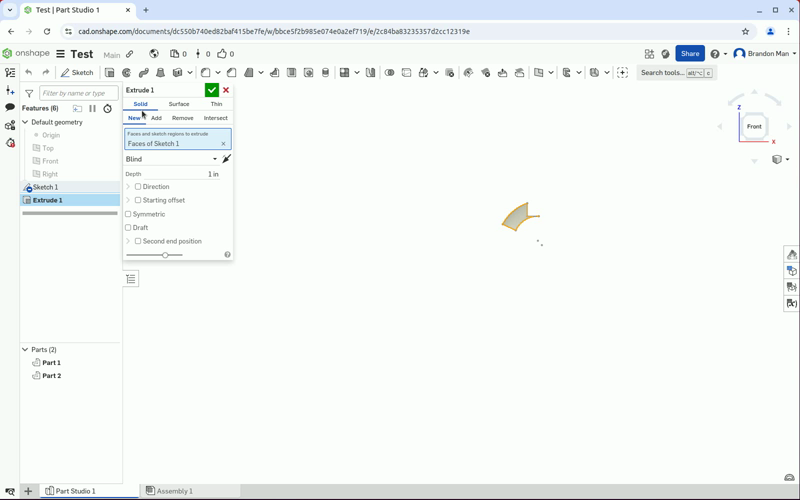
mouse_move(137, 120)
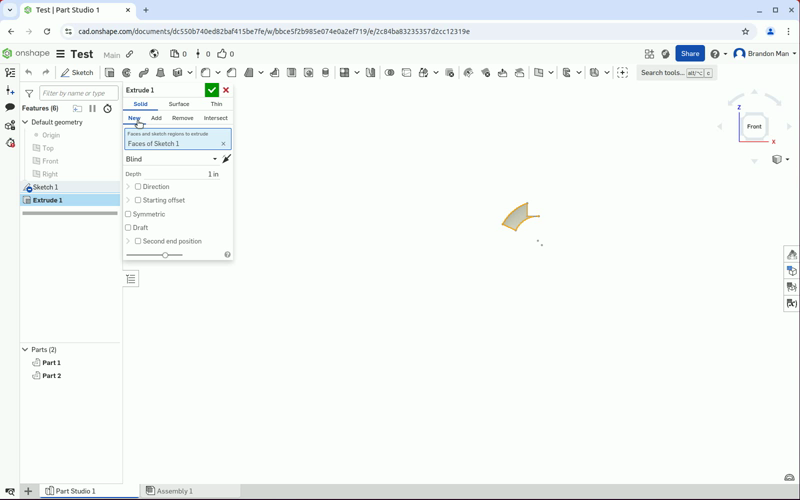
click(137, 120)
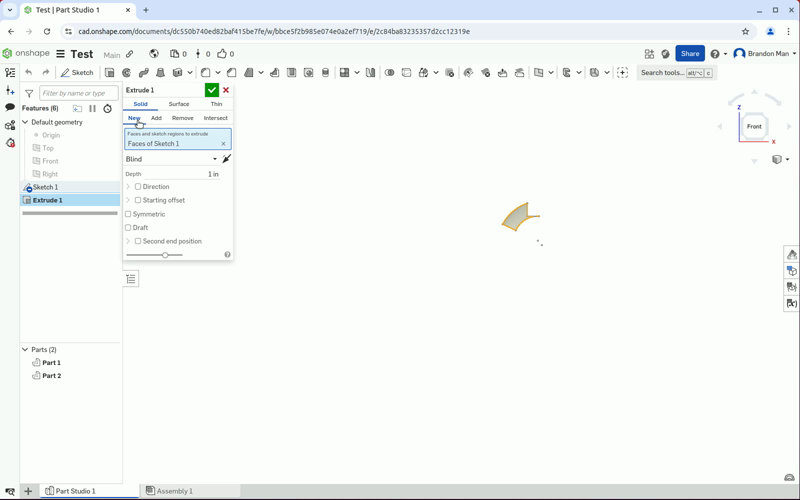
key(tab, 4)
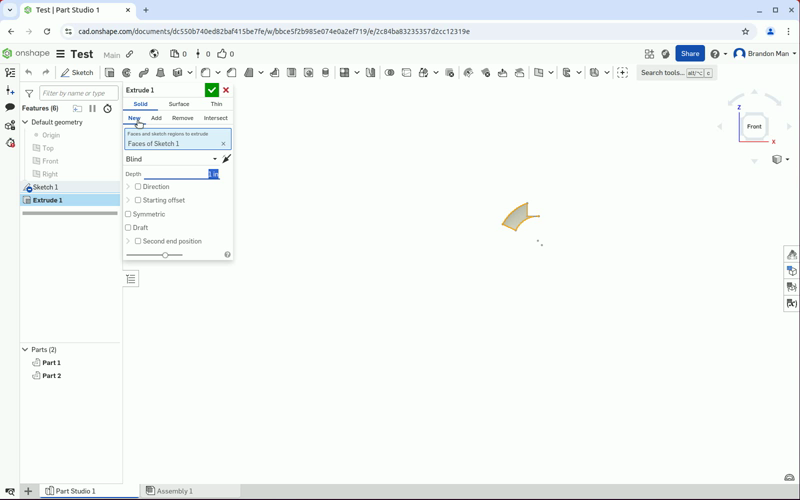
text(-9.147)
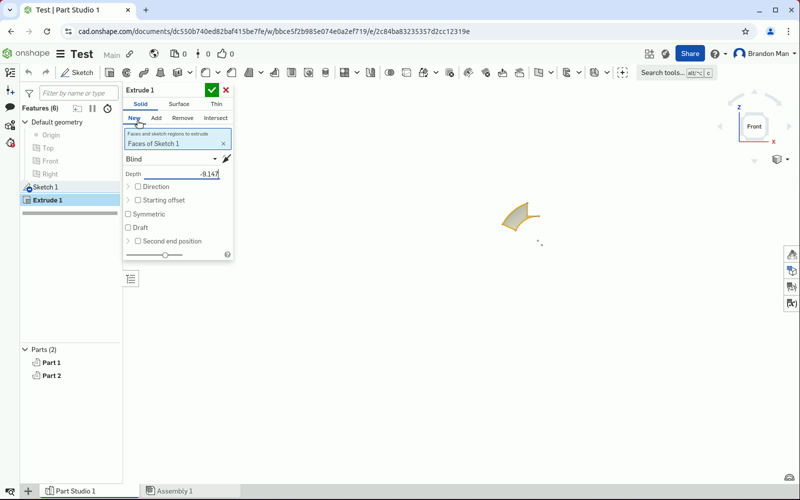
key(enter)
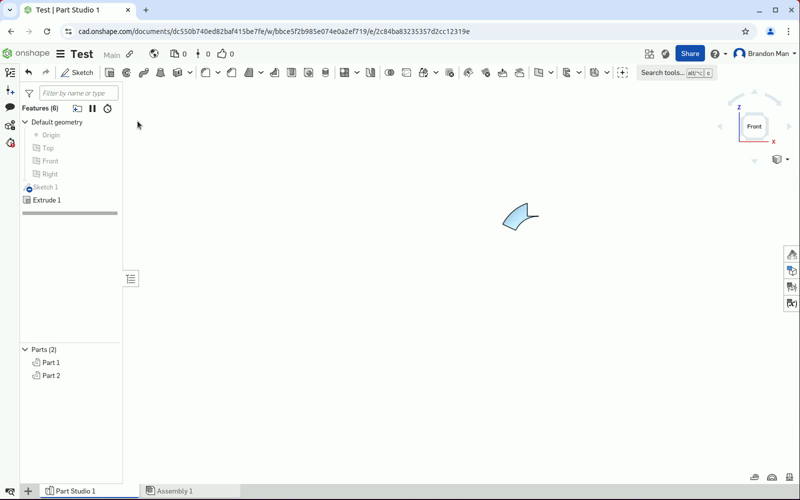
key(shift+h)
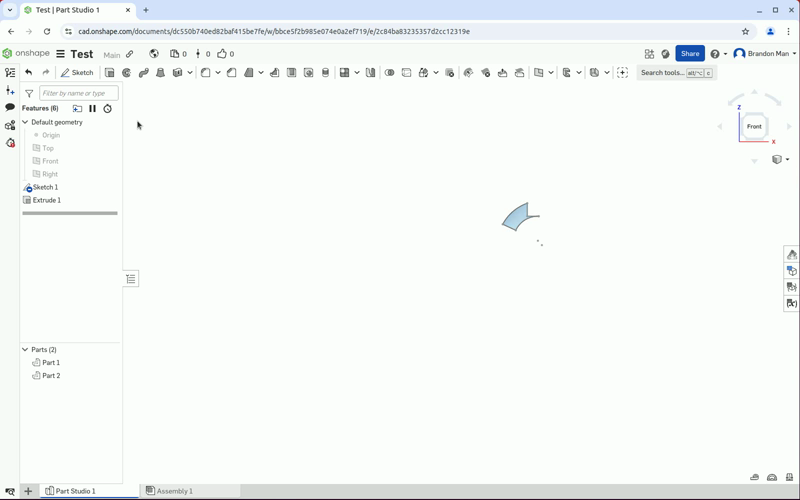
key(shift+h)
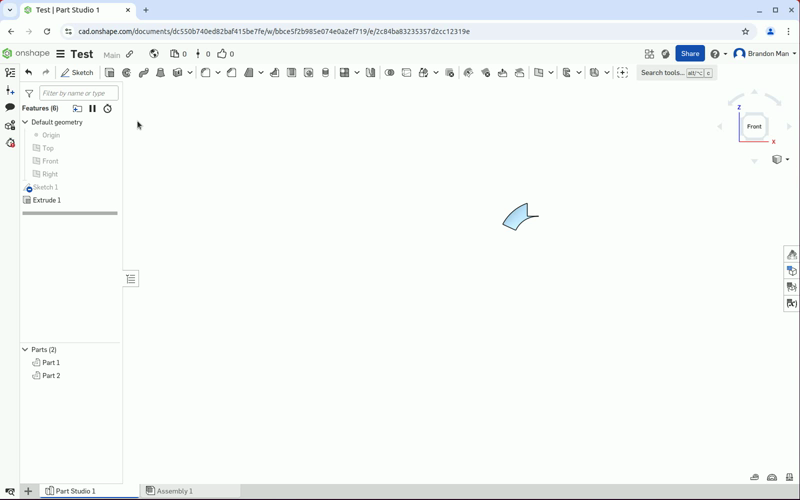
mouse_move(73, 189)
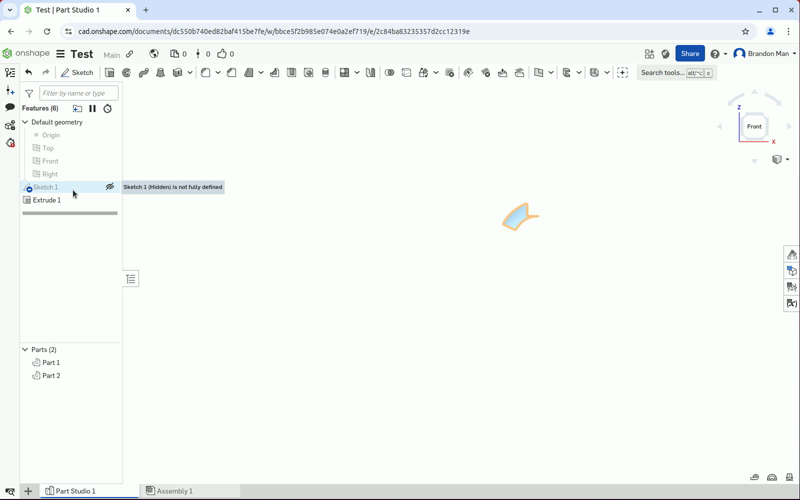
click(73, 189)
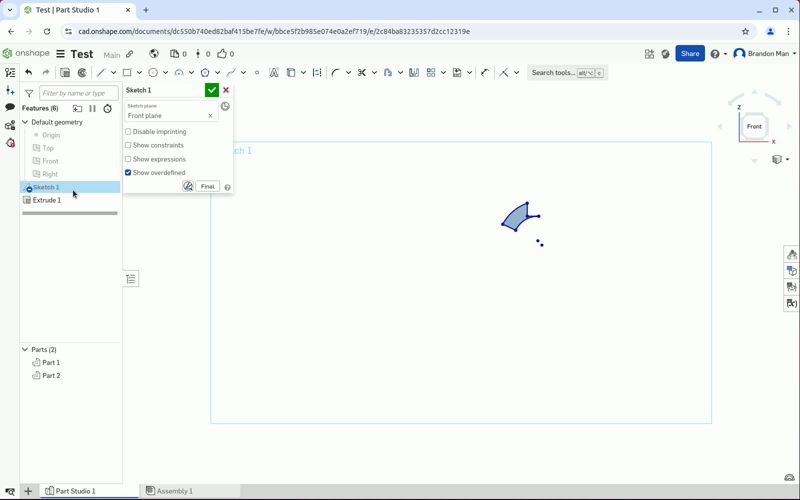
mouse_move(229, 92)
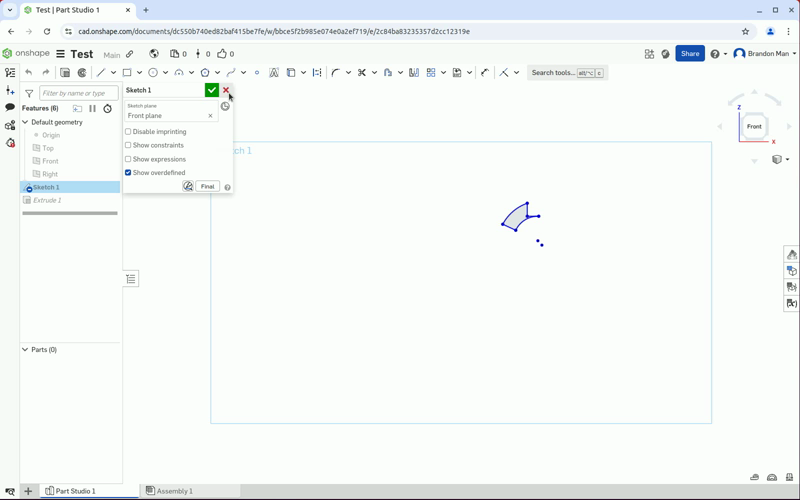
click(229, 92)
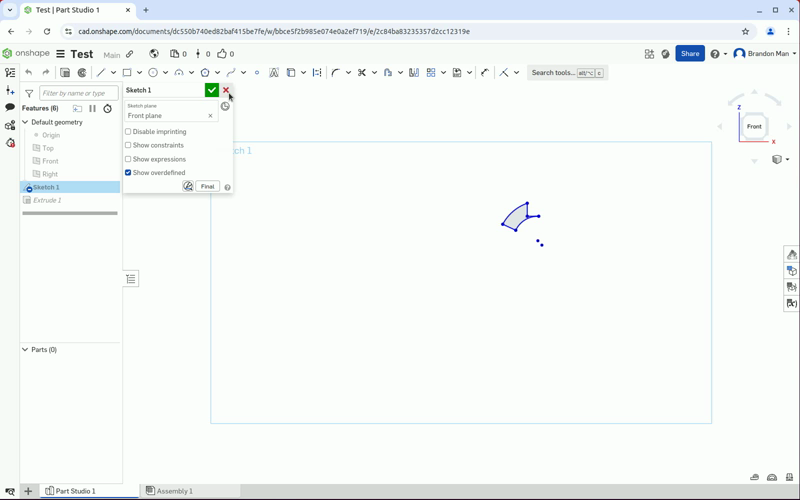
key(shift+s)
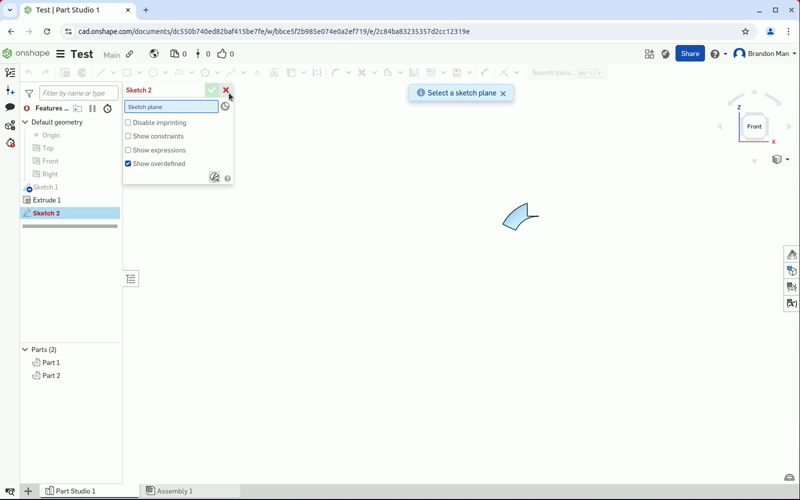
mouse_move(73, 163)
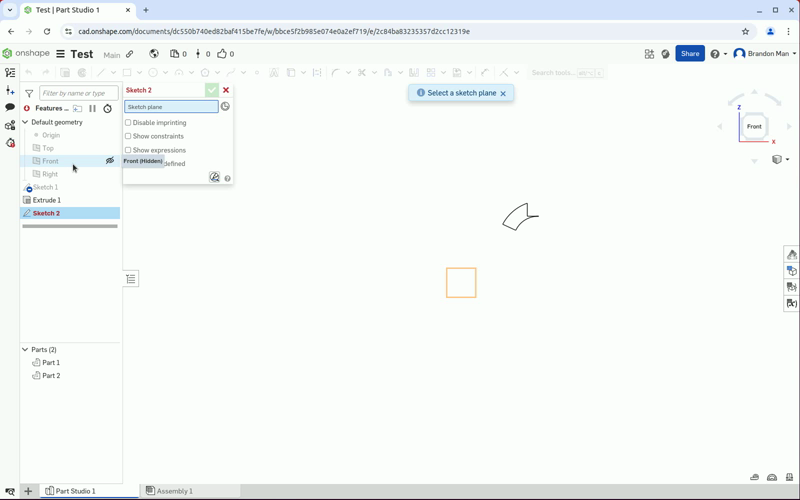
click(73, 163)
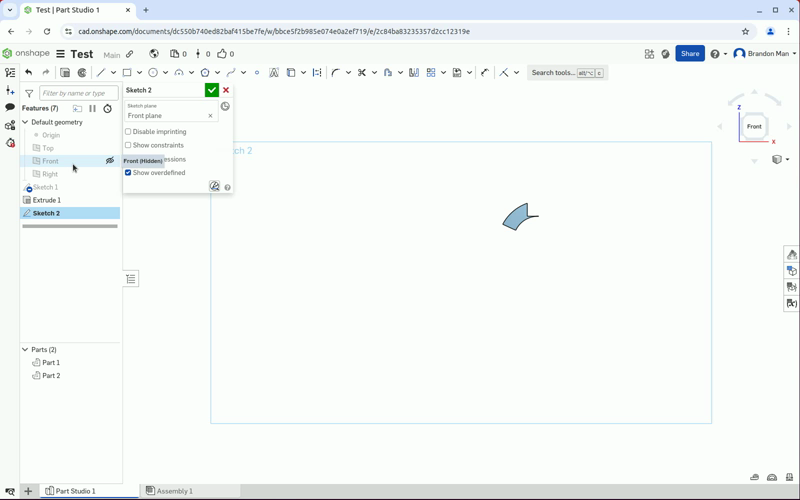
mouse_move(73, 352)
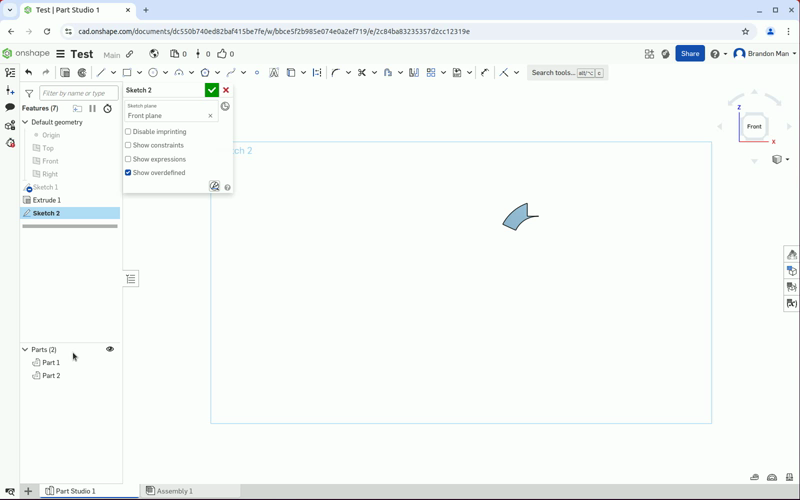
key(y)
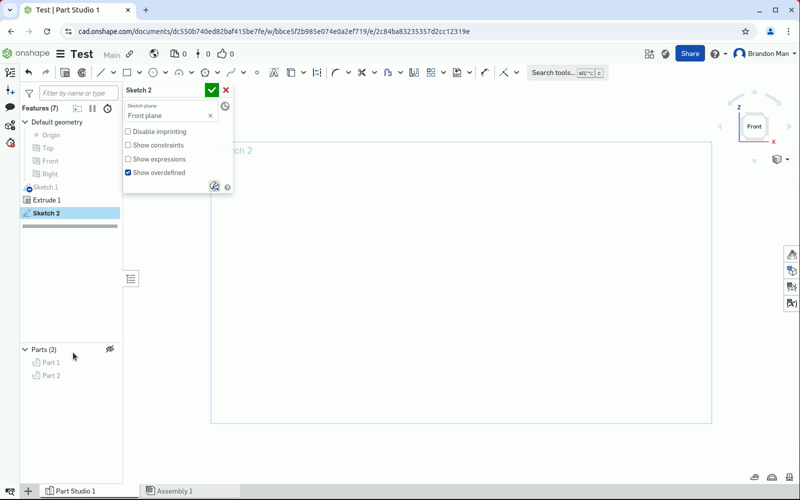
key(l)
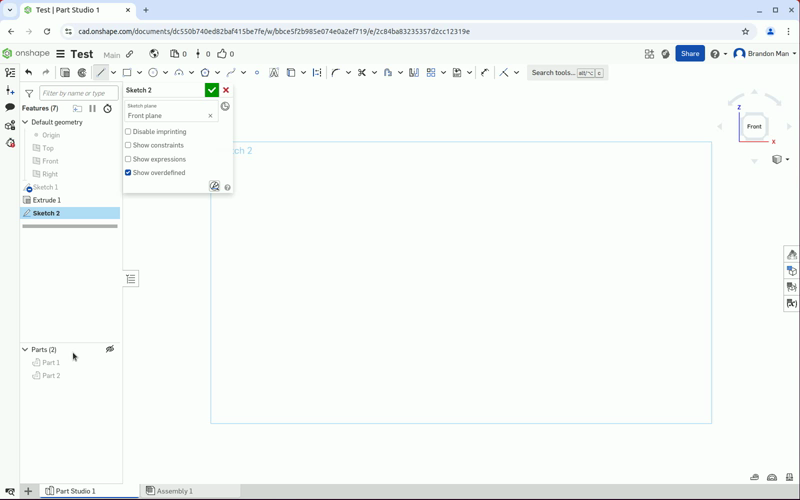
key_down(shift)
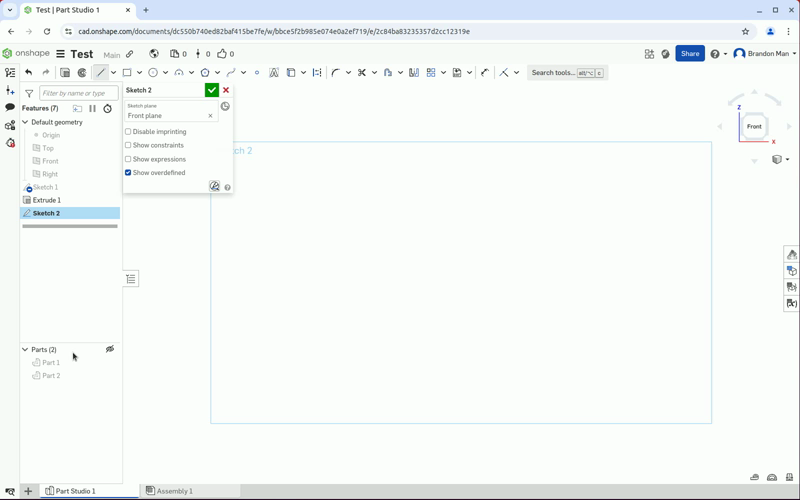
mouse_move(527, 216)
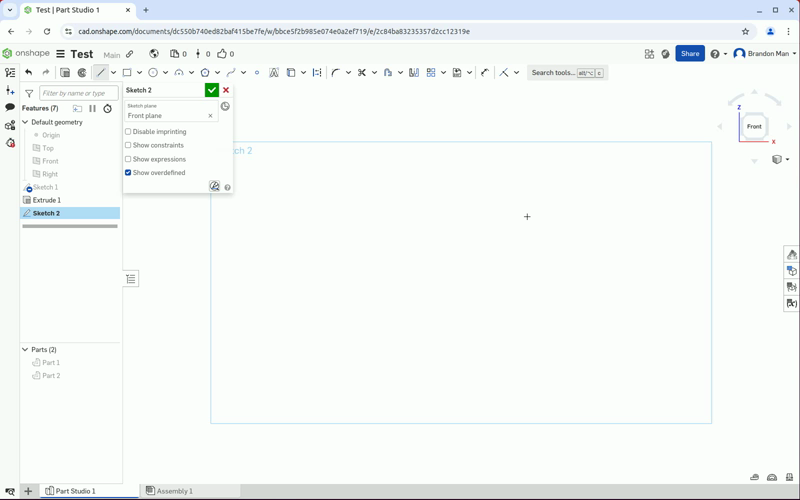
click(527, 216)
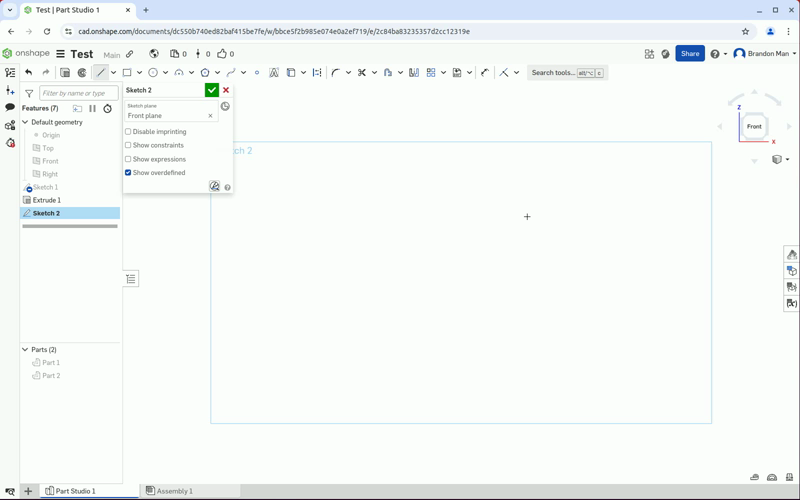
key_up(shift)
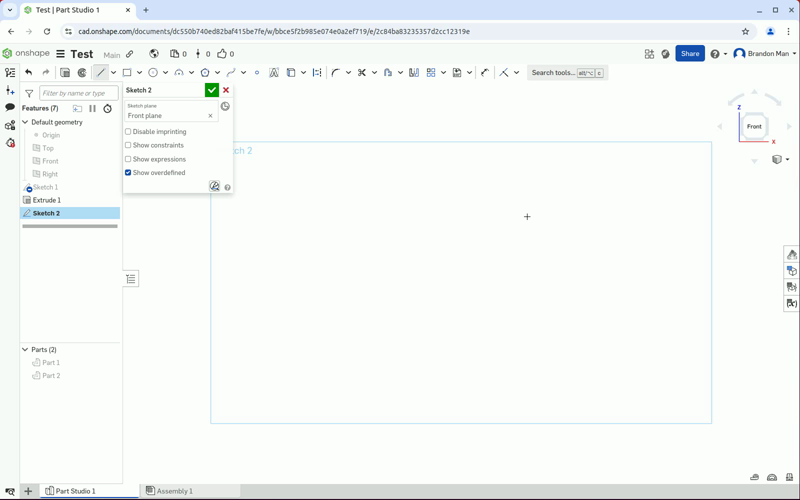
key_down(shift)
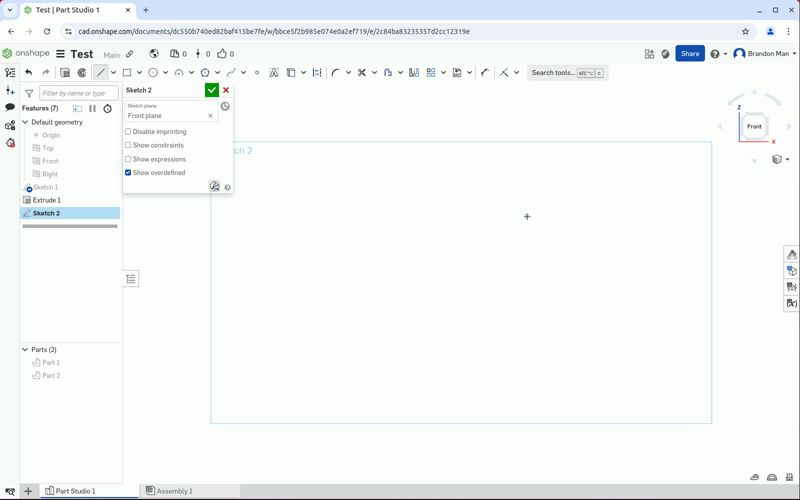
mouse_move(557, 216)
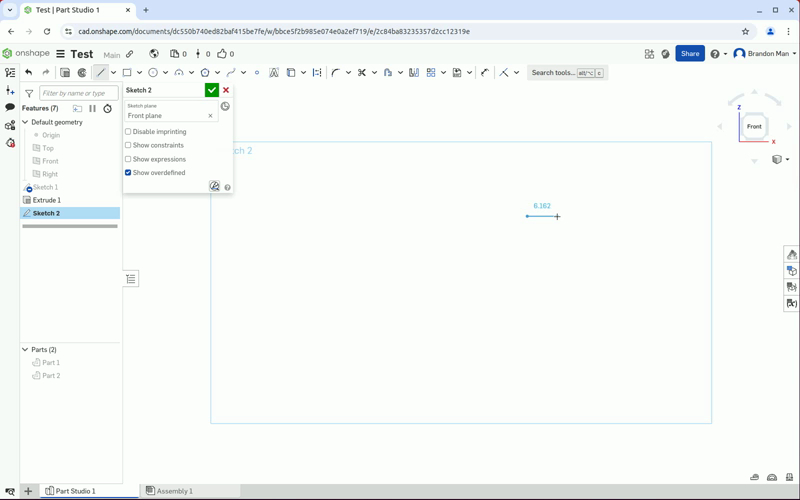
mouse_move(539, 216)
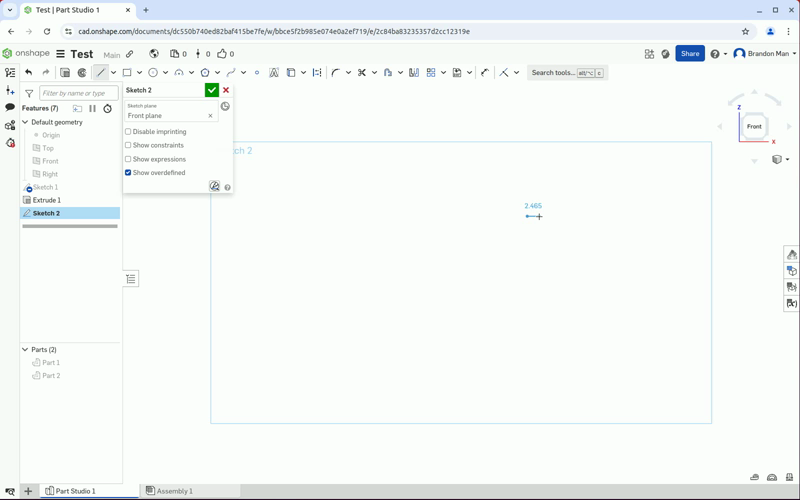
click(539, 216)
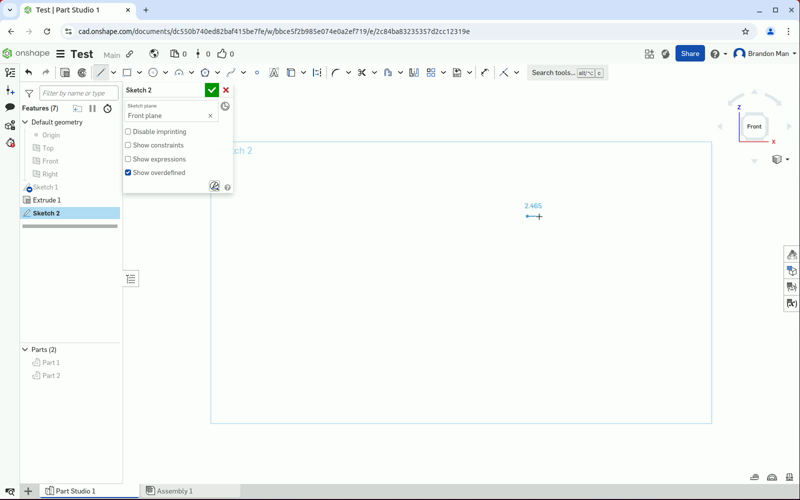
key_up(shift)
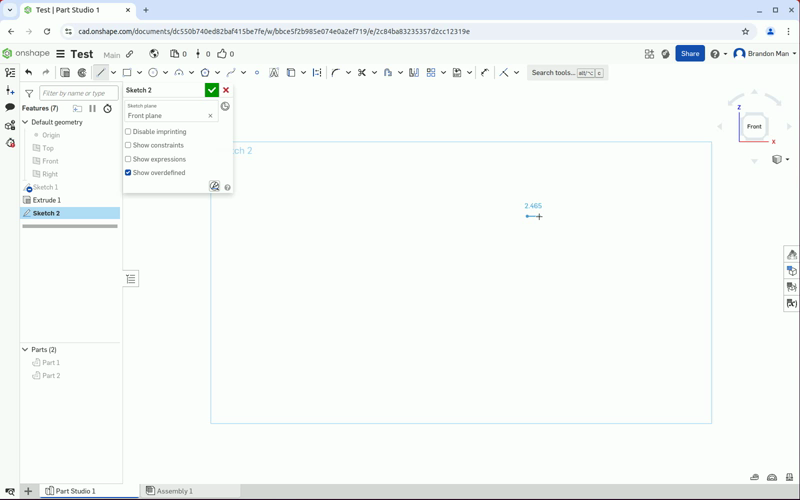
key_down(shift)
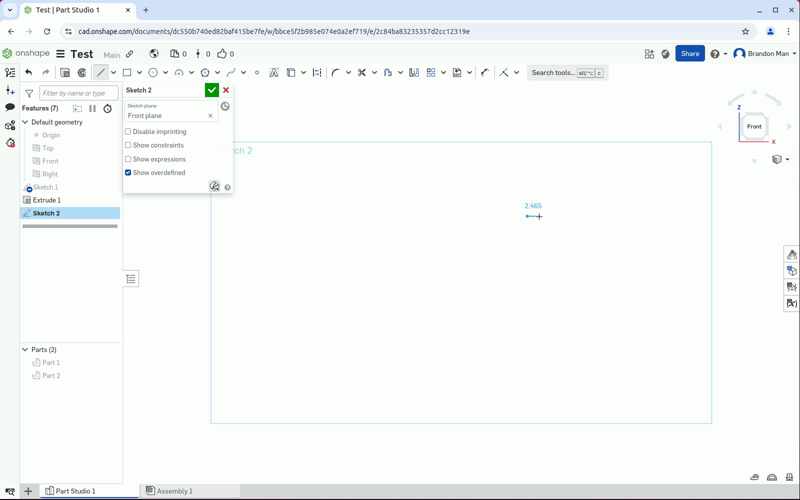
mouse_move(569, 216)
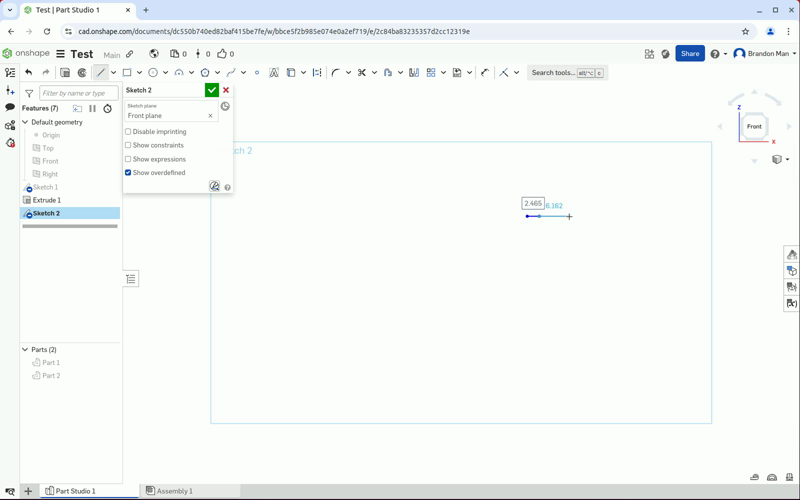
mouse_move(550, 216)
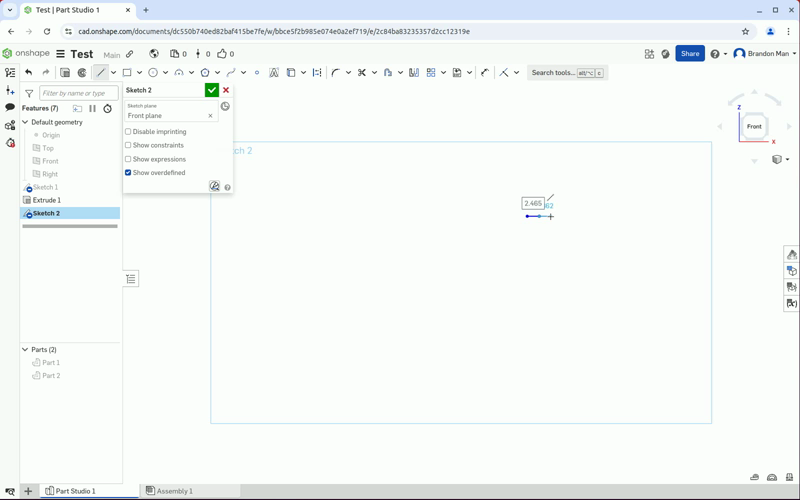
click(550, 216)
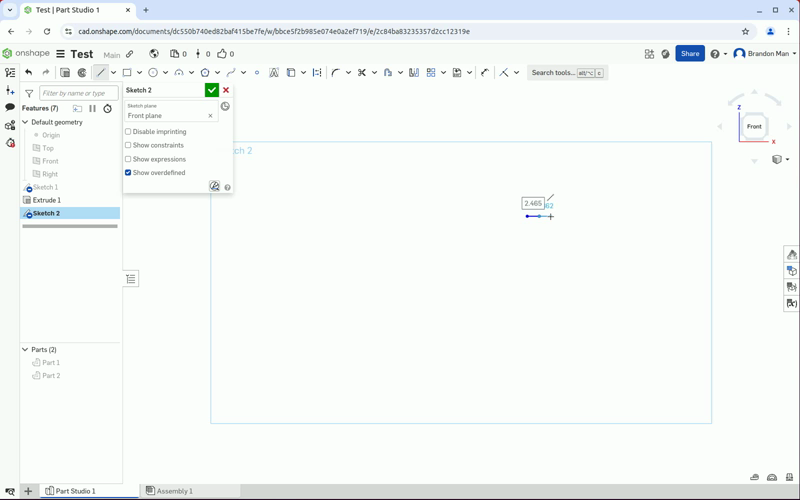
key_up(shift)
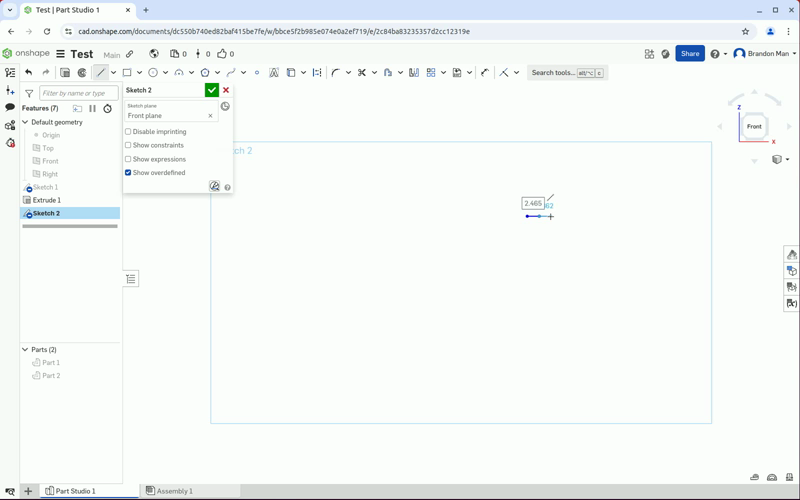
key_down(shift)
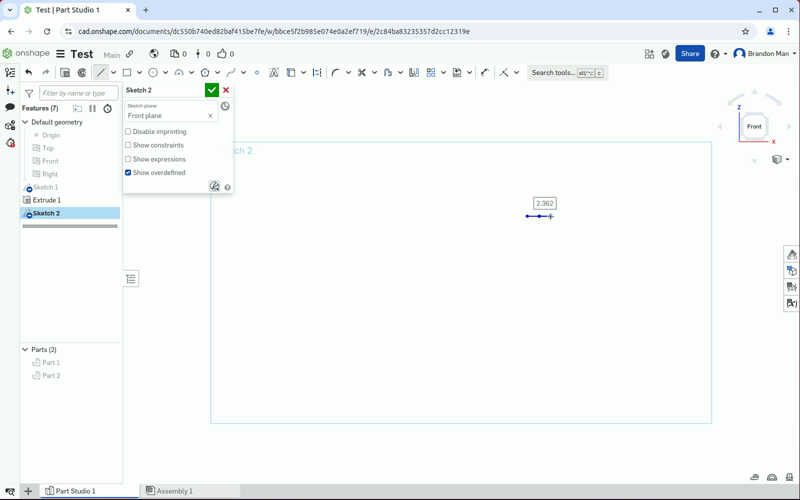
mouse_move(580, 216)
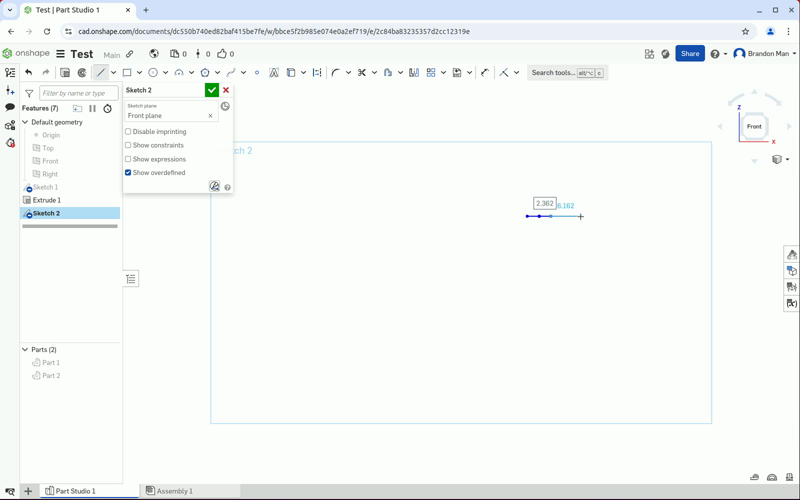
mouse_move(550, 203)
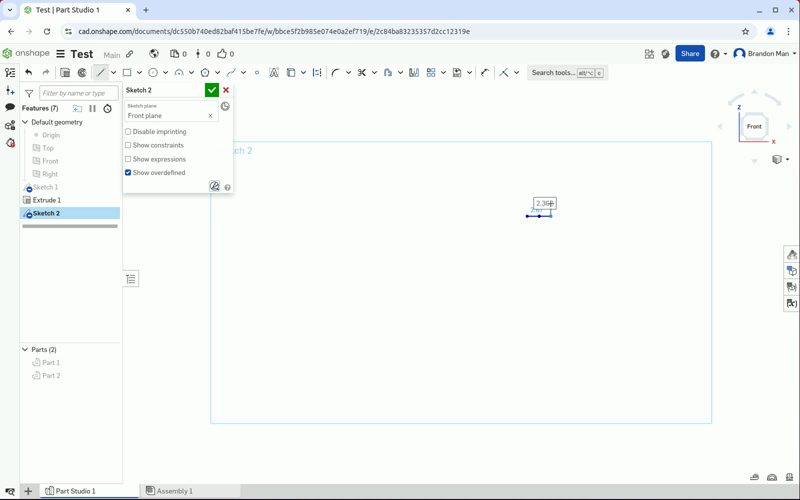
click(550, 203)
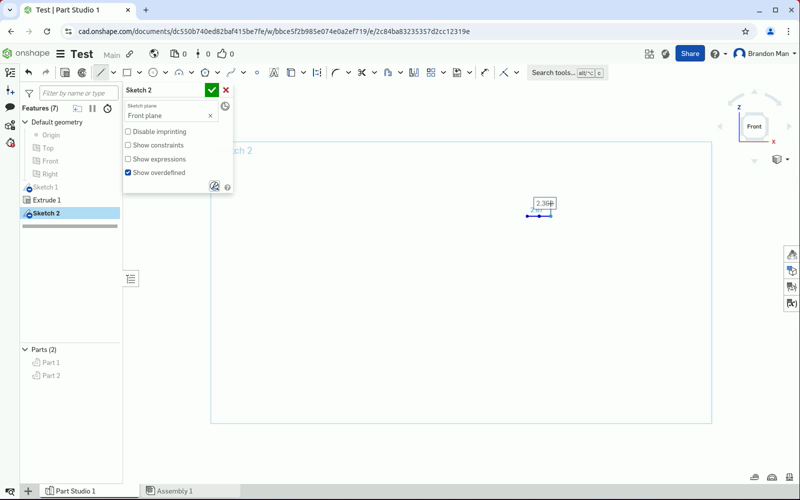
key_up(shift)
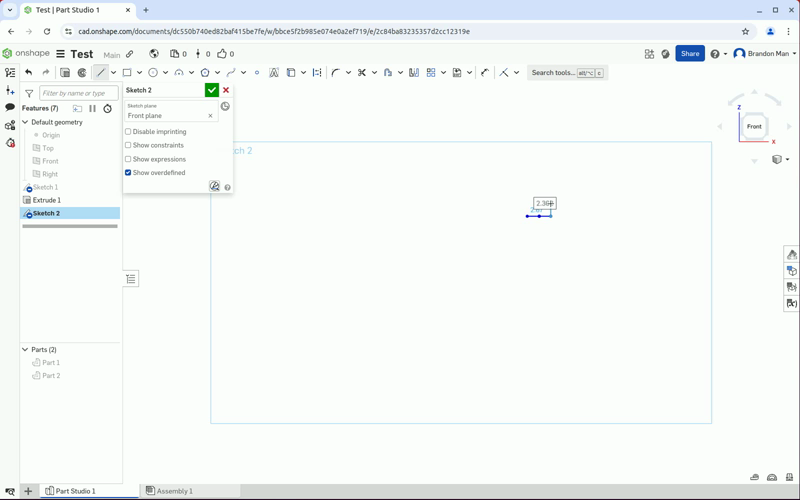
key(esc)
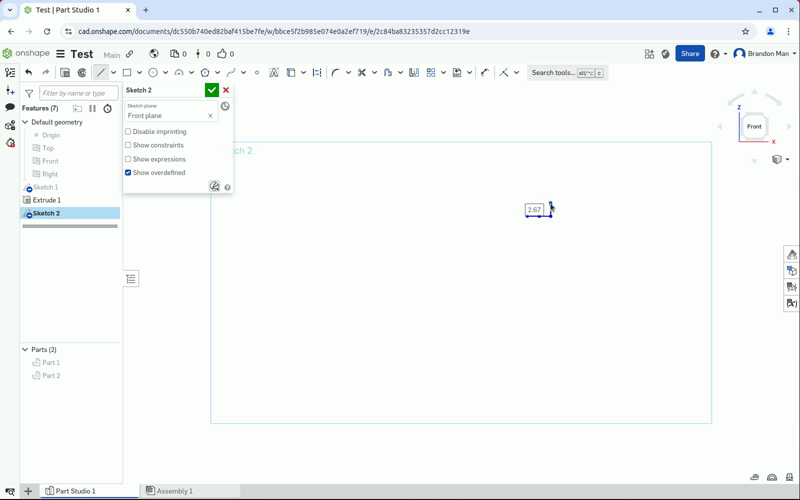
key(a)
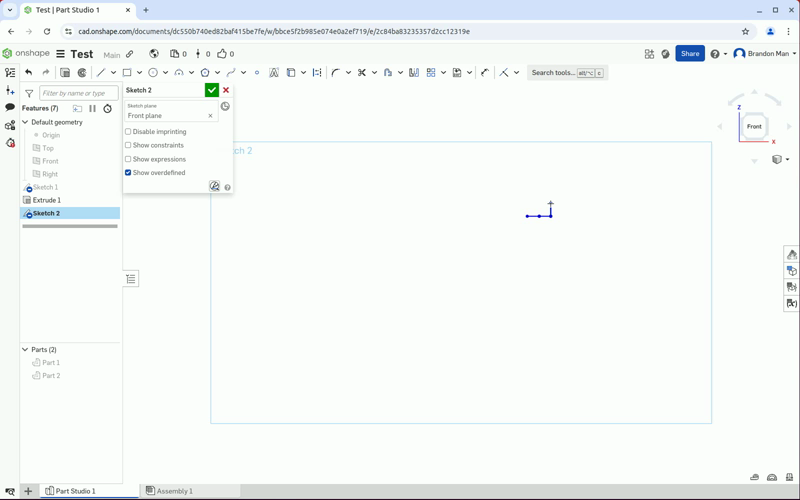
mouse_move(550, 203)
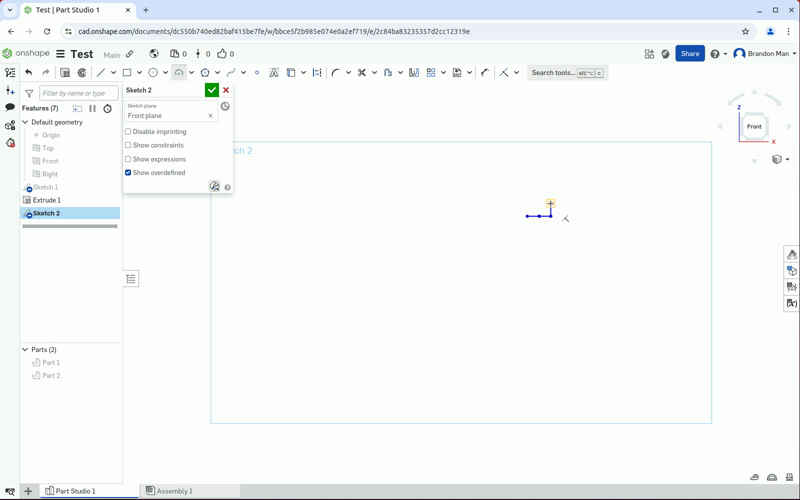
click(550, 203)
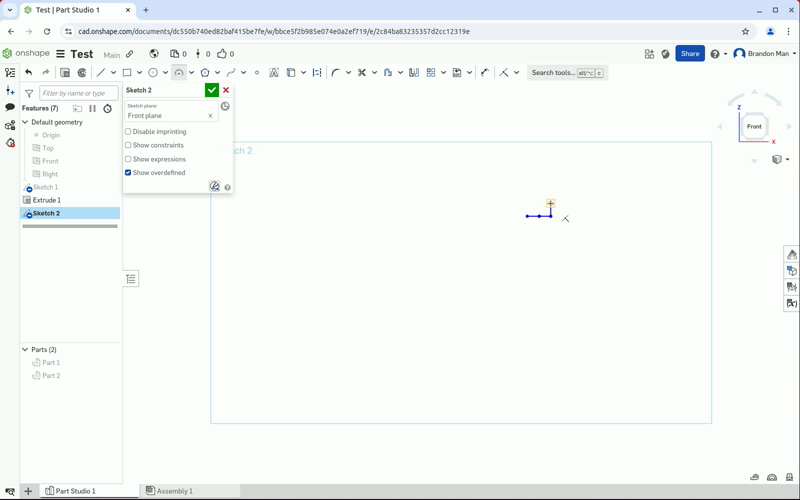
key_down(shift)
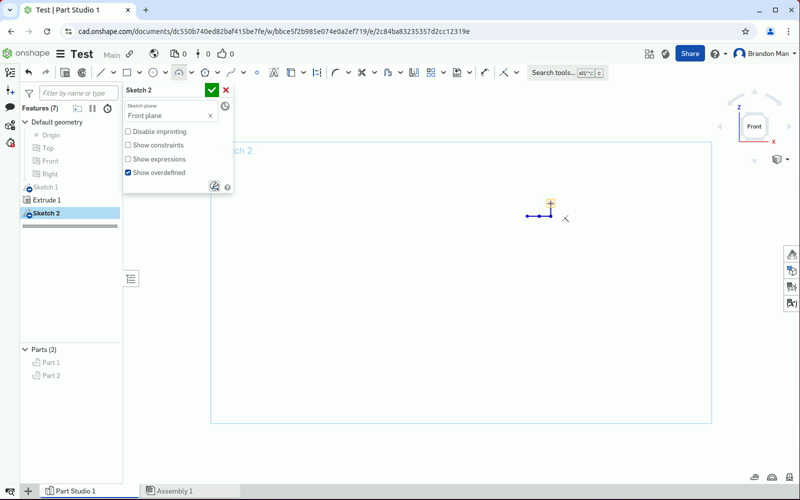
mouse_move(527, 203)
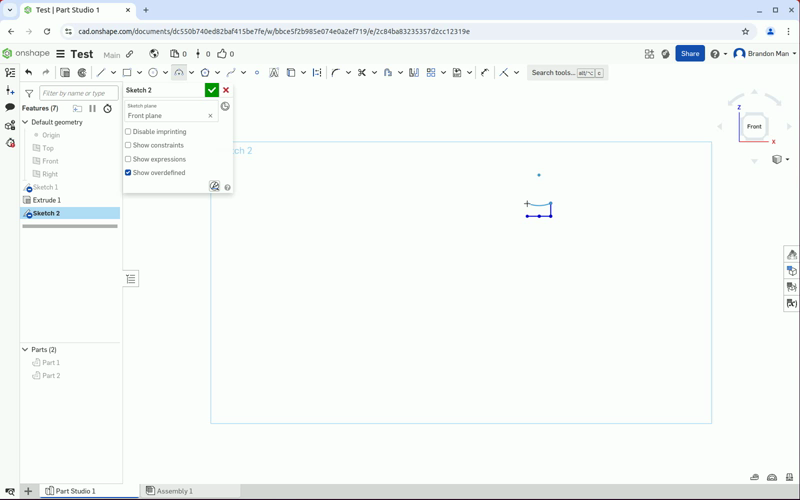
click(527, 203)
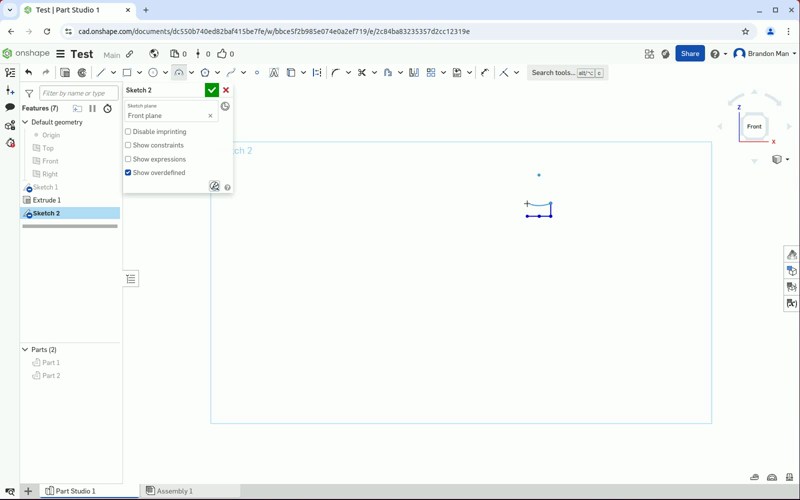
mouse_move(539, 201)
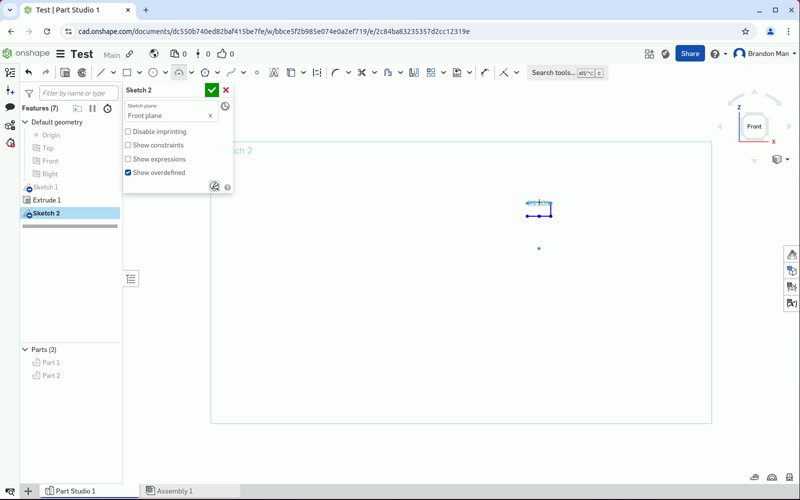
click(539, 201)
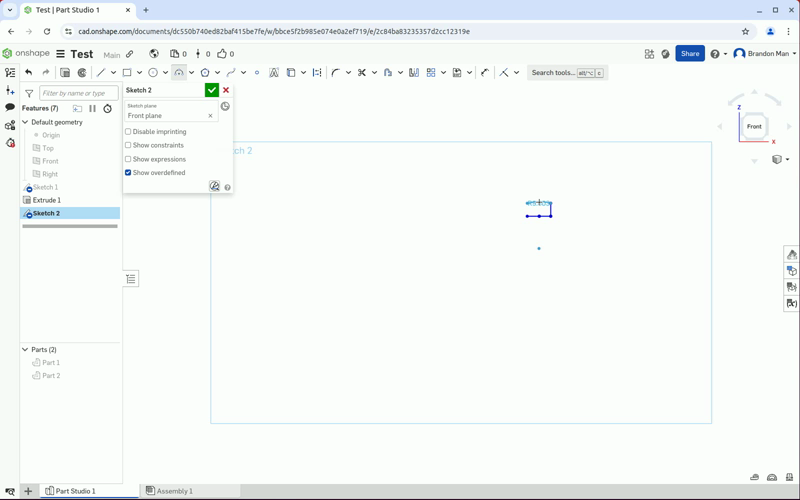
key_up(shift)
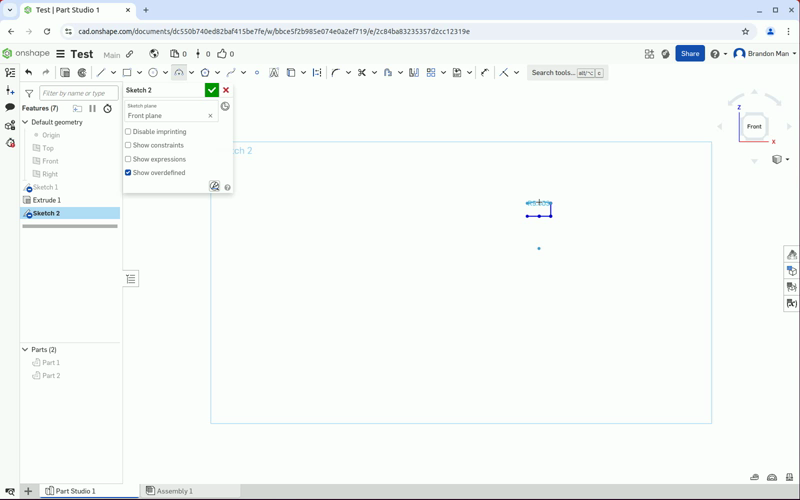
key(esc)
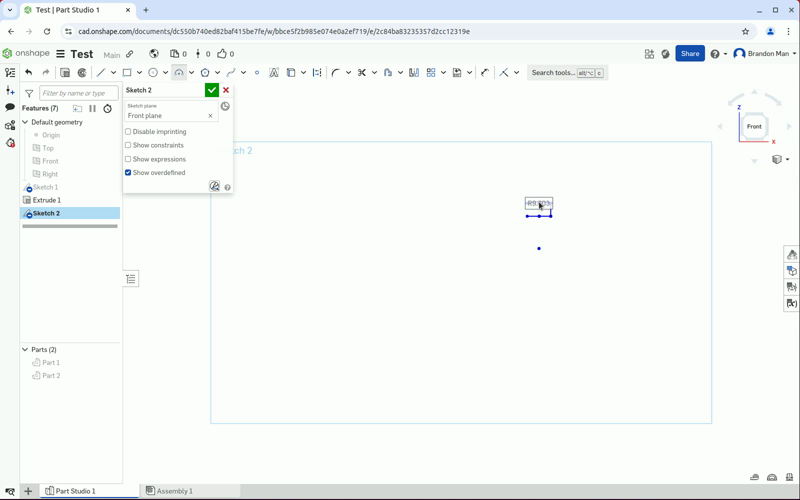
key(l)
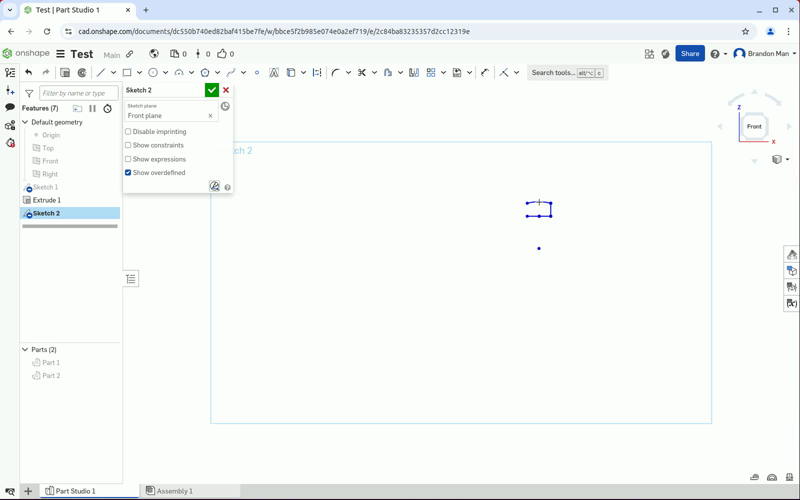
mouse_move(527, 203)
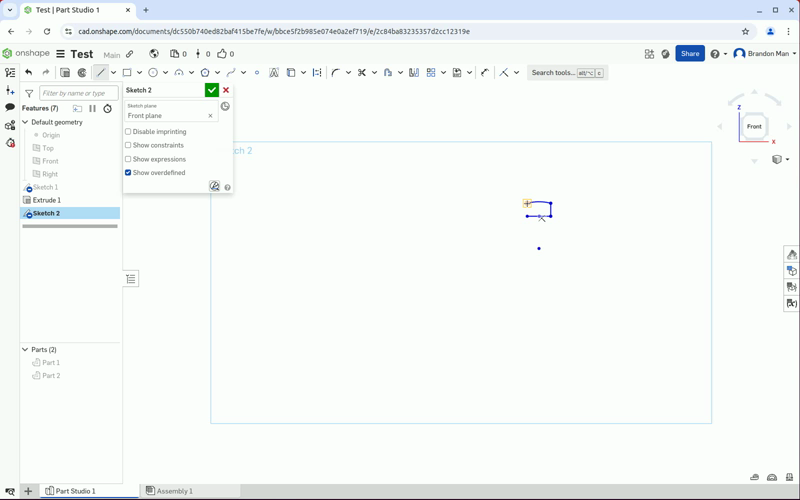
click(527, 203)
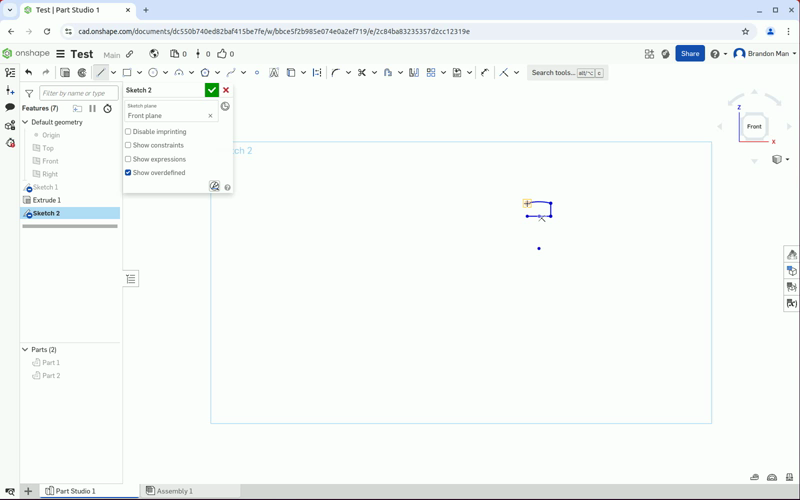
mouse_move(557, 203)
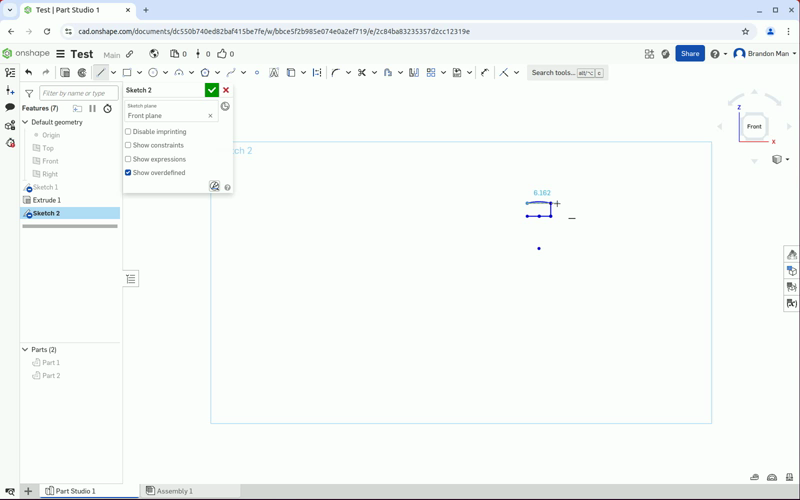
key_down(shift)
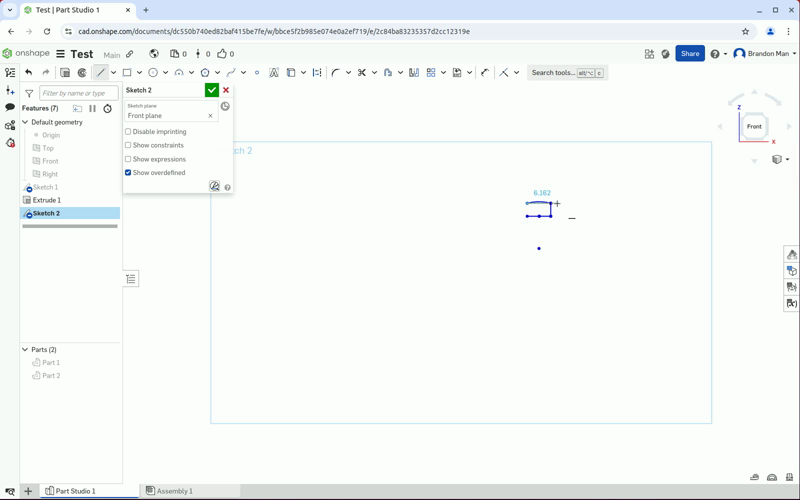
mouse_move(527, 216)
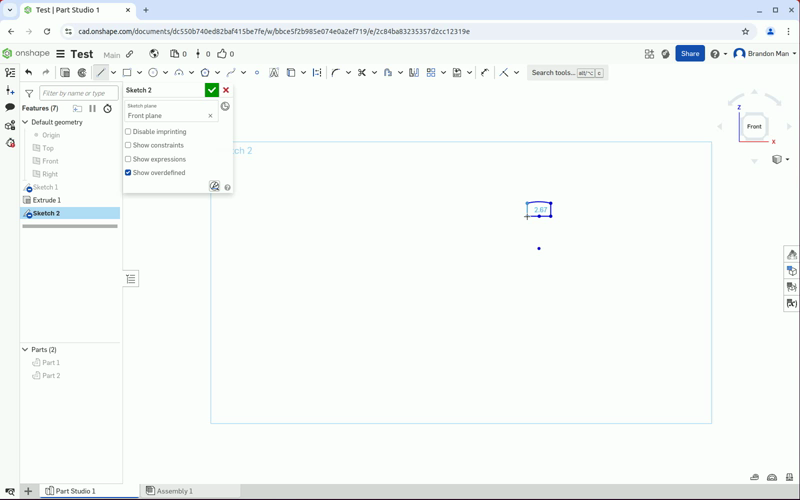
key_up(shift)
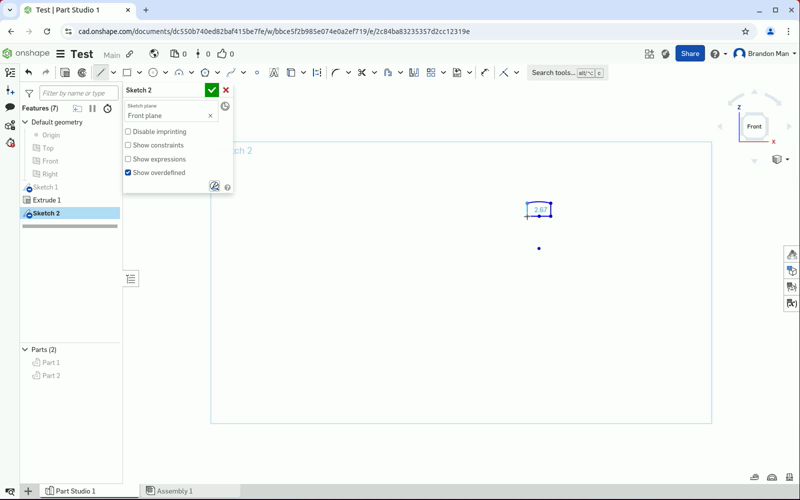
click(527, 216)
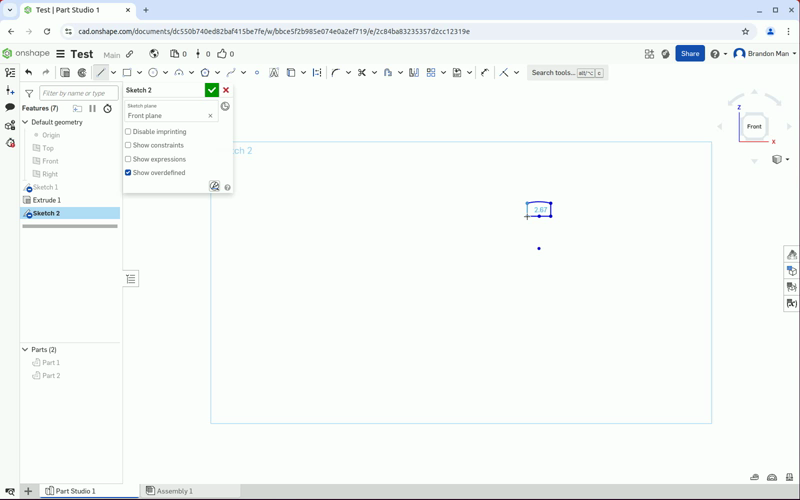
key(esc)
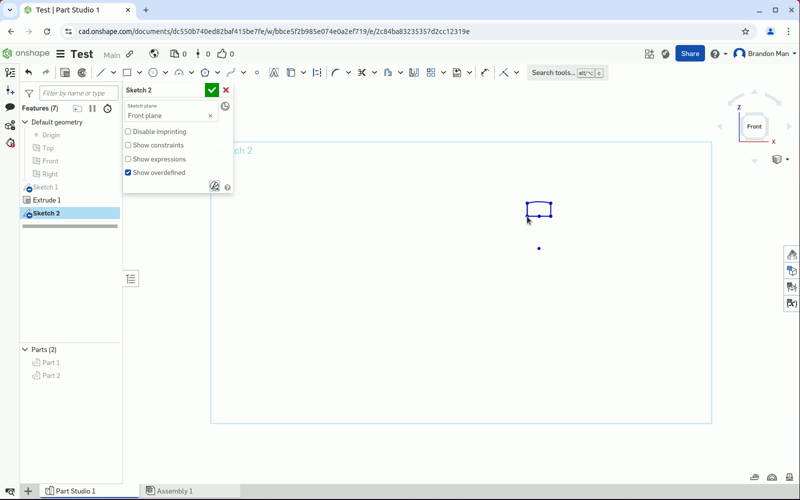
mouse_move(531, 215)
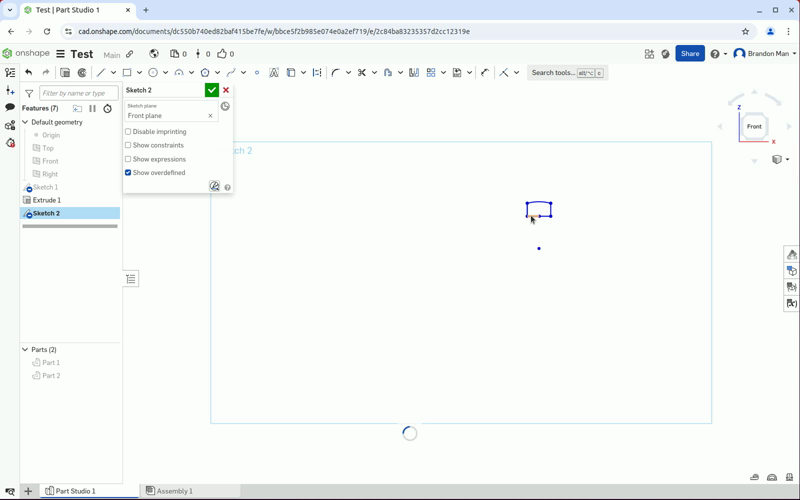
scroll(6)
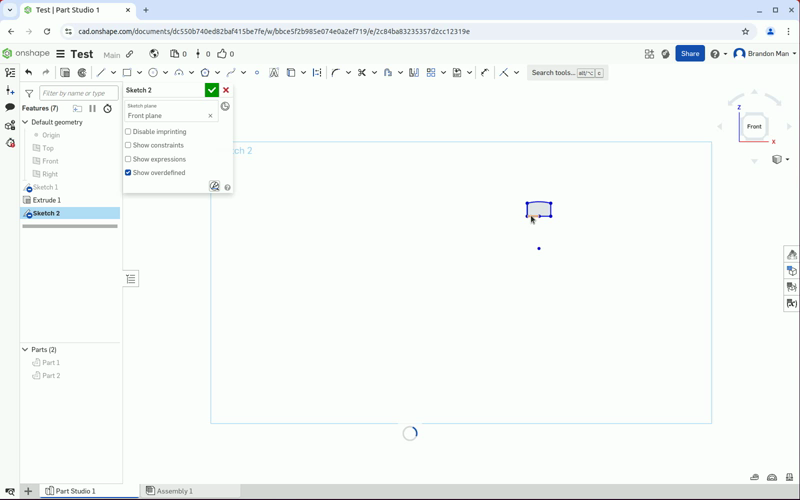
scroll(6)
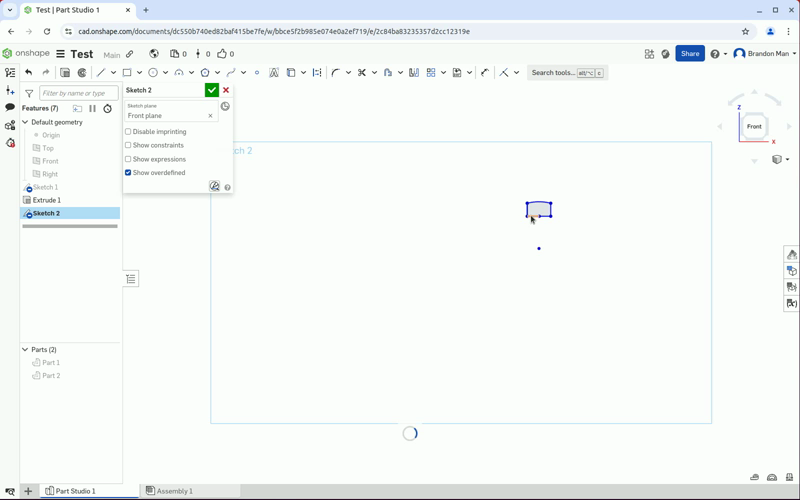
scroll(6)
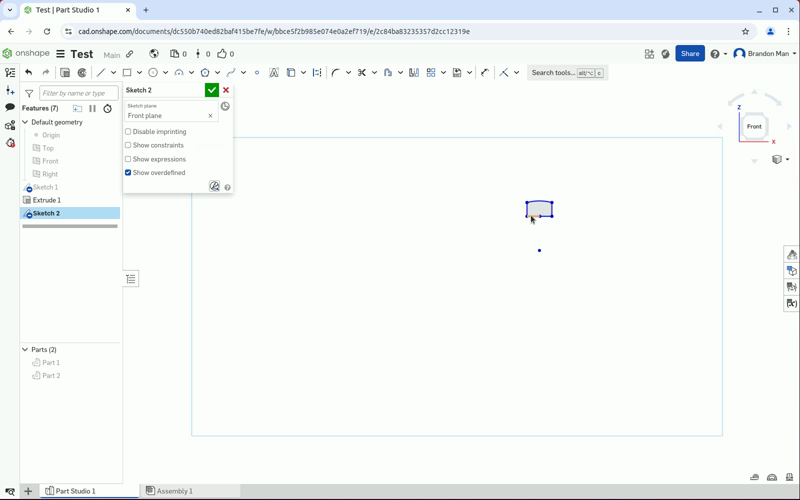
scroll(6)
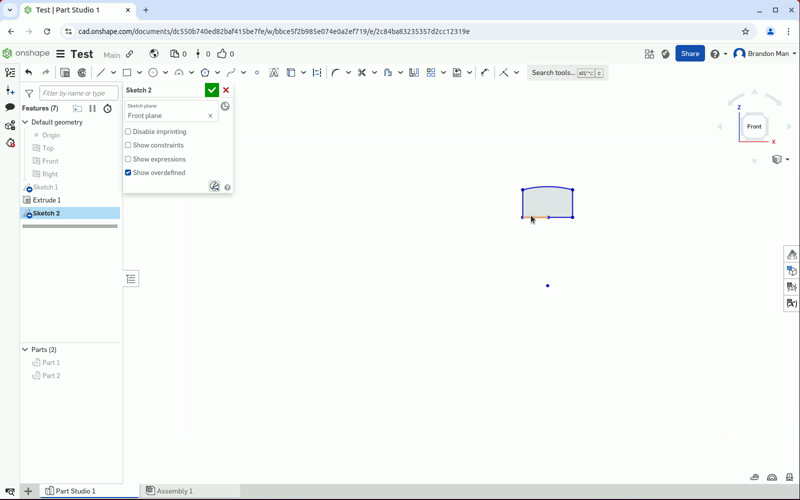
scroll(6)
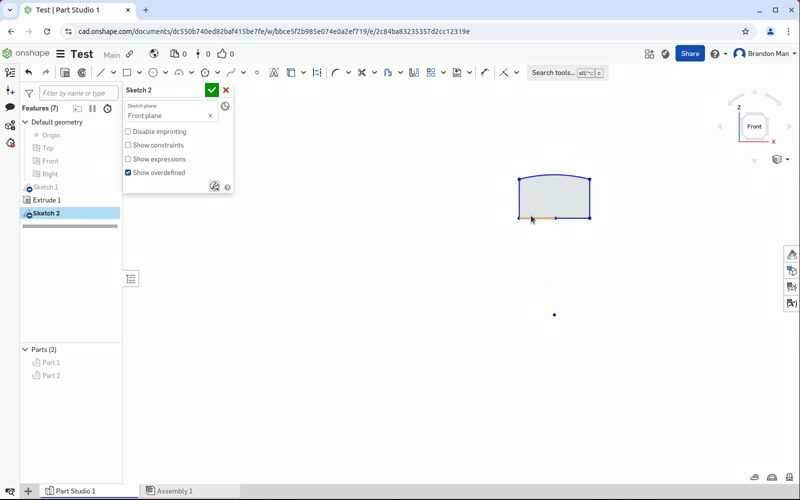
scroll(6)
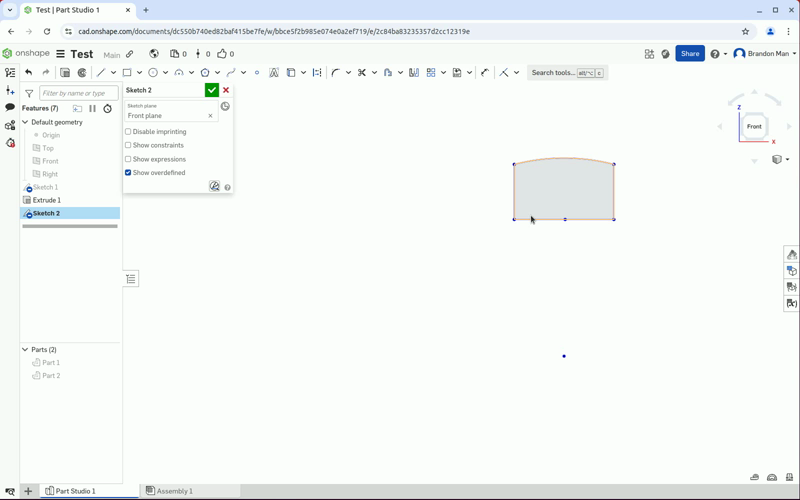
scroll(6)
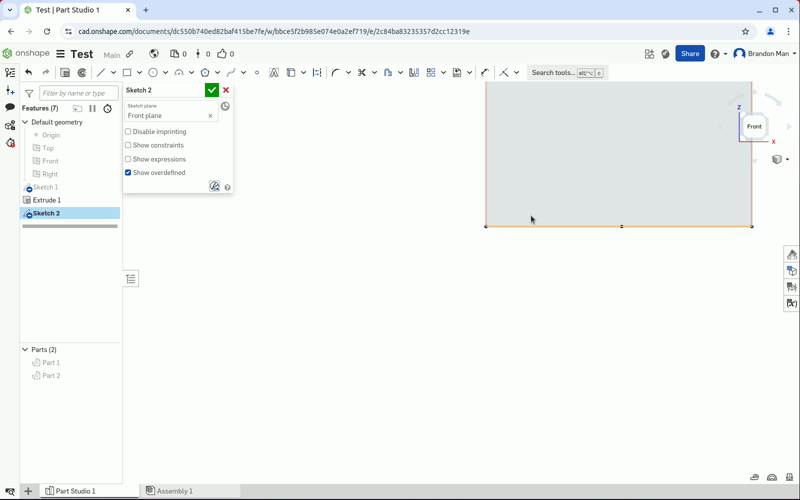
click(531, 215)
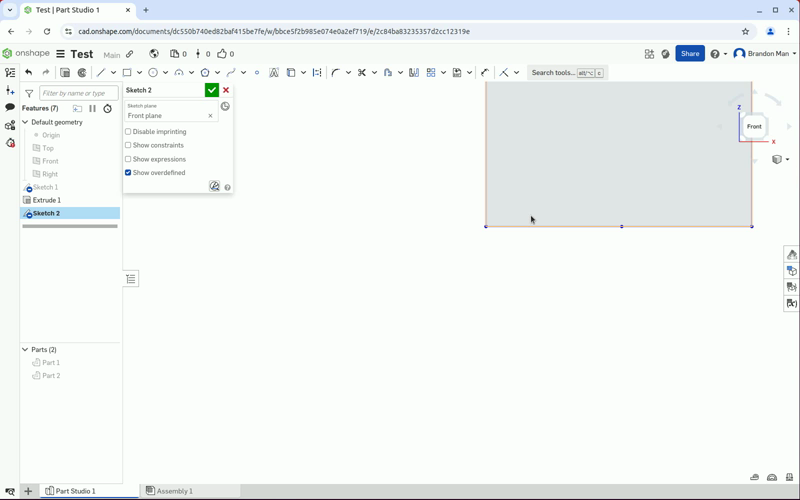
scroll(-6)
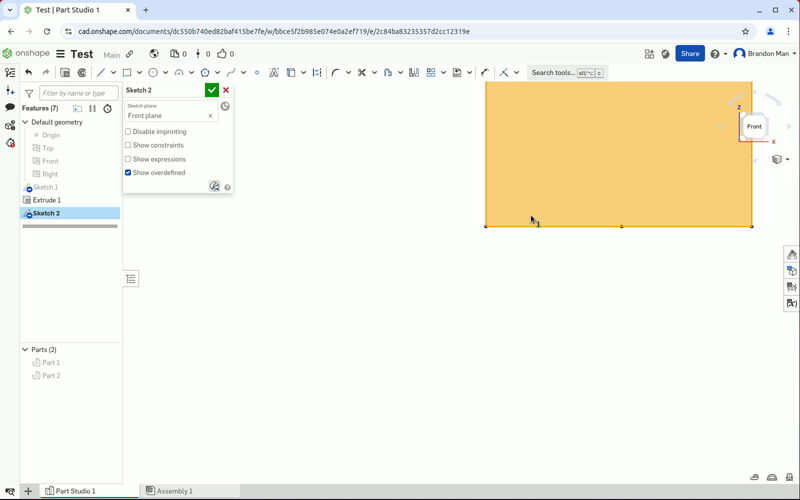
scroll(-6)
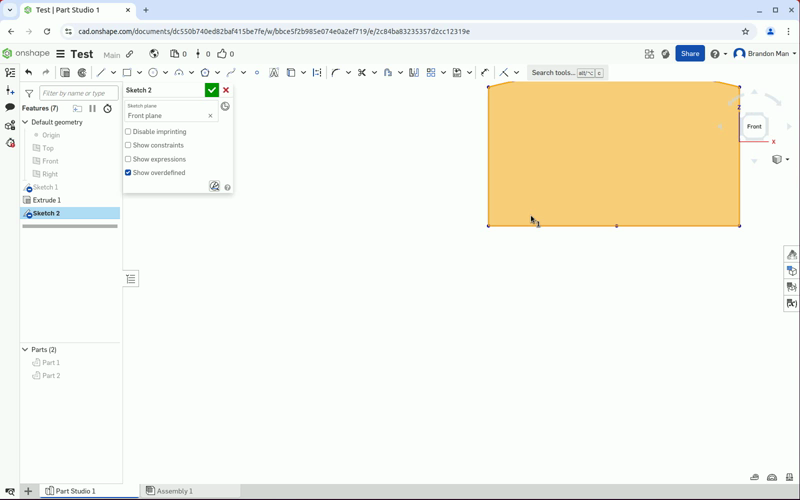
scroll(-6)
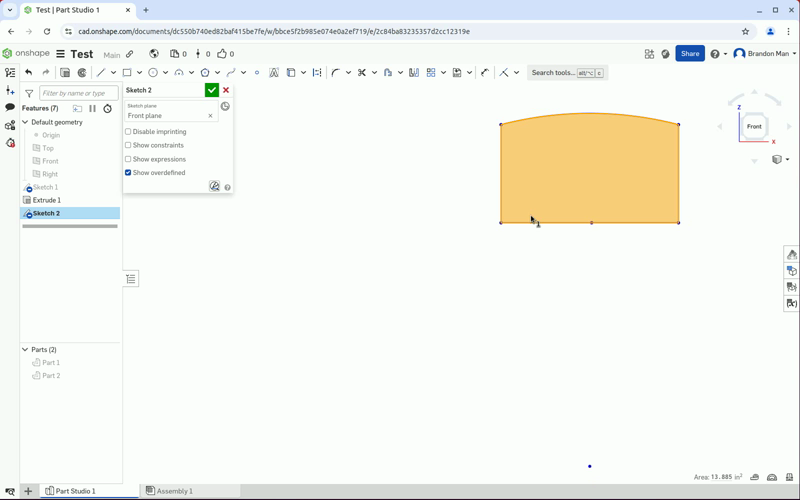
scroll(-6)
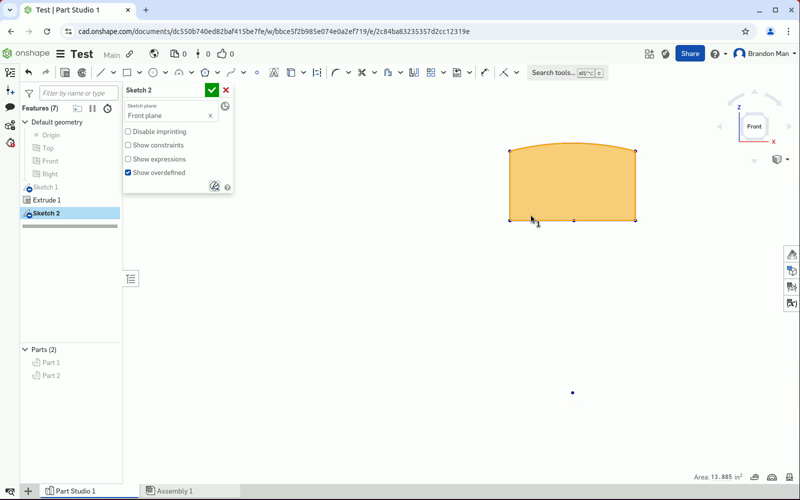
scroll(-6)
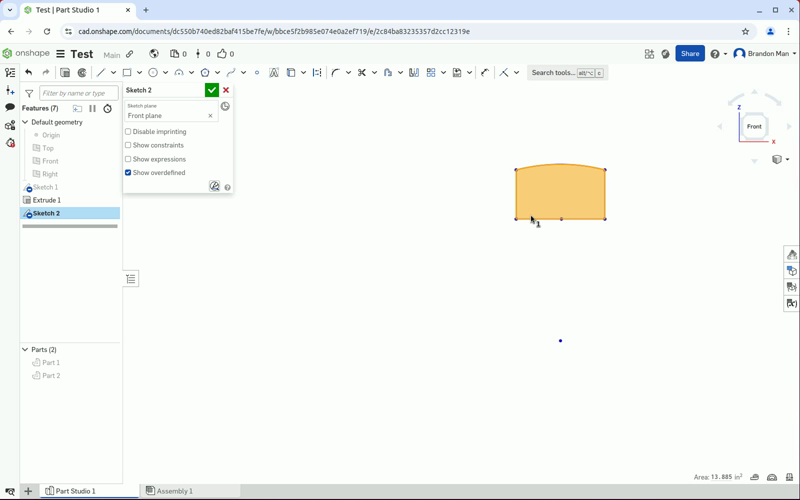
scroll(-6)
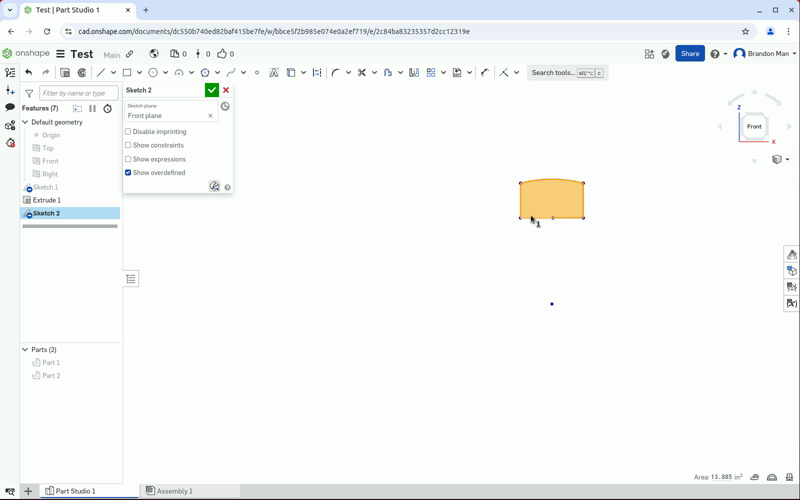
scroll(-6)
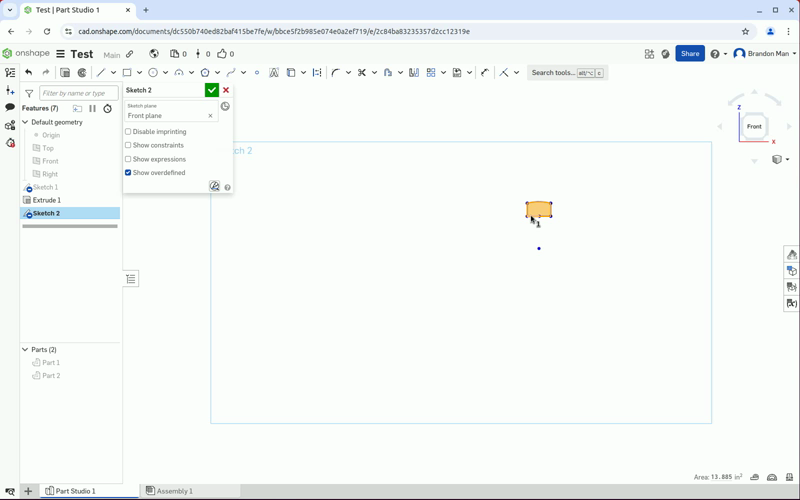
mouse_move(73, 352)
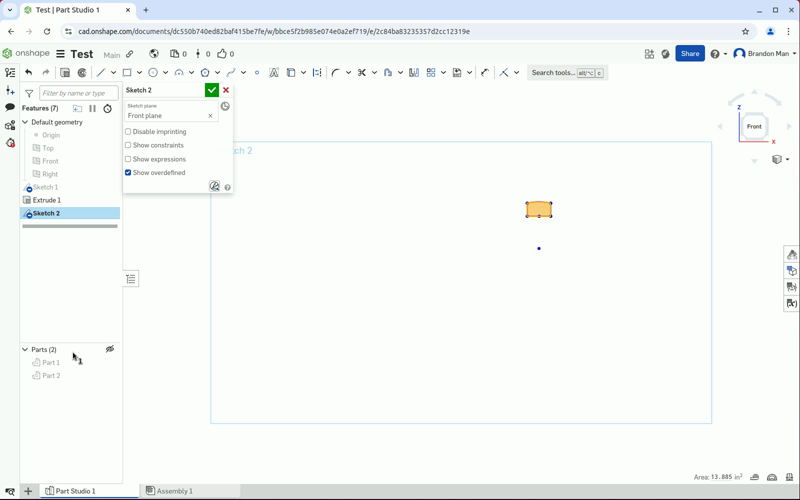
key(shift+y)
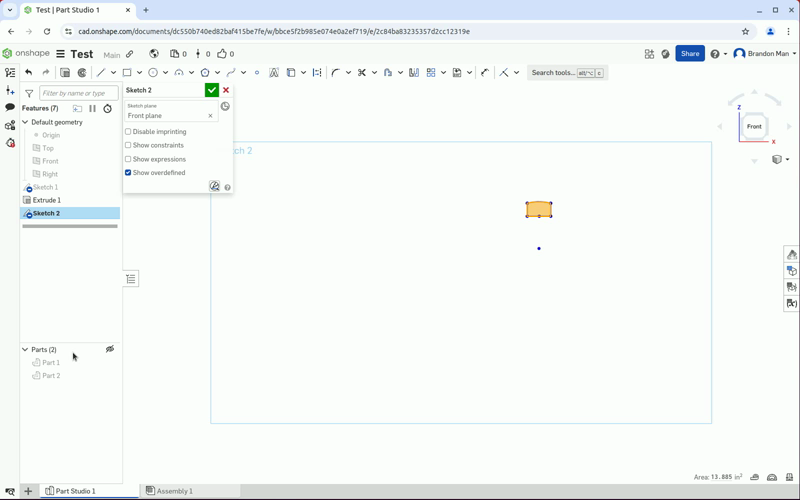
key(shift+e)
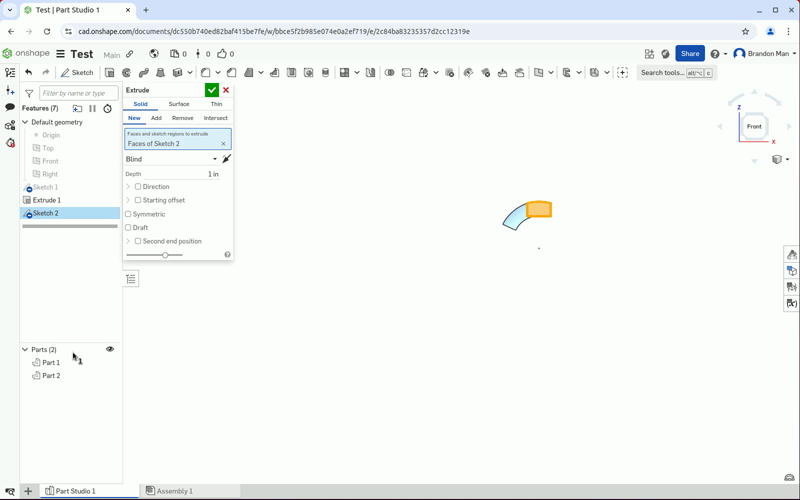
mouse_move(143, 106)
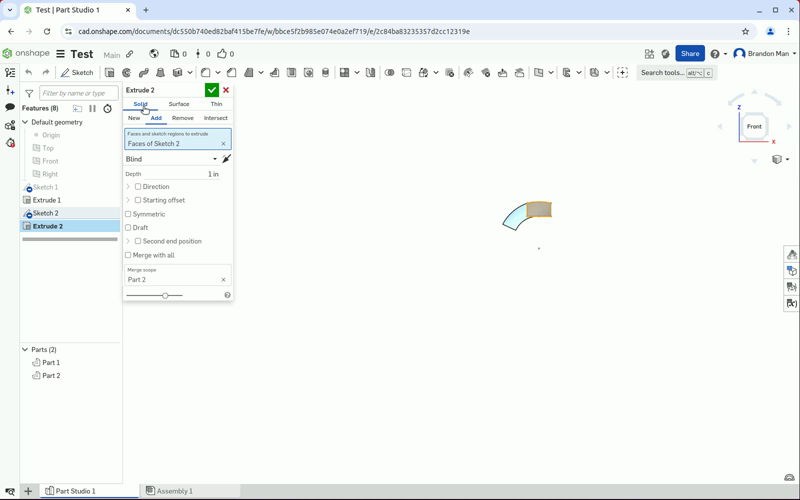
click(143, 106)
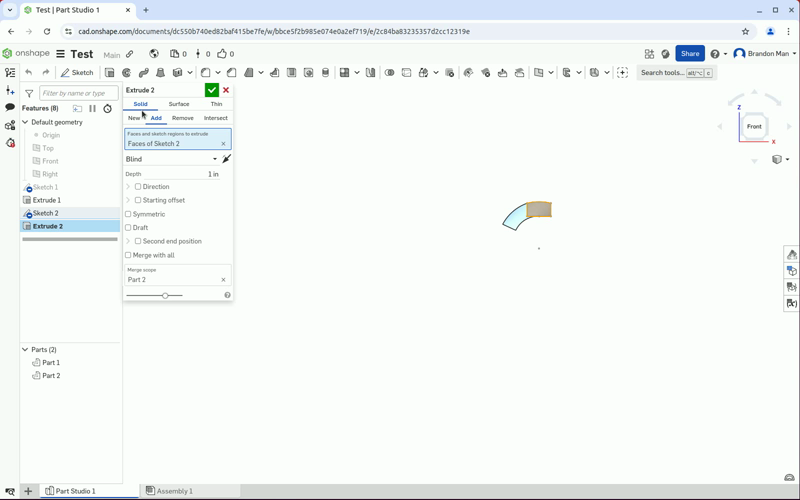
mouse_move(137, 120)
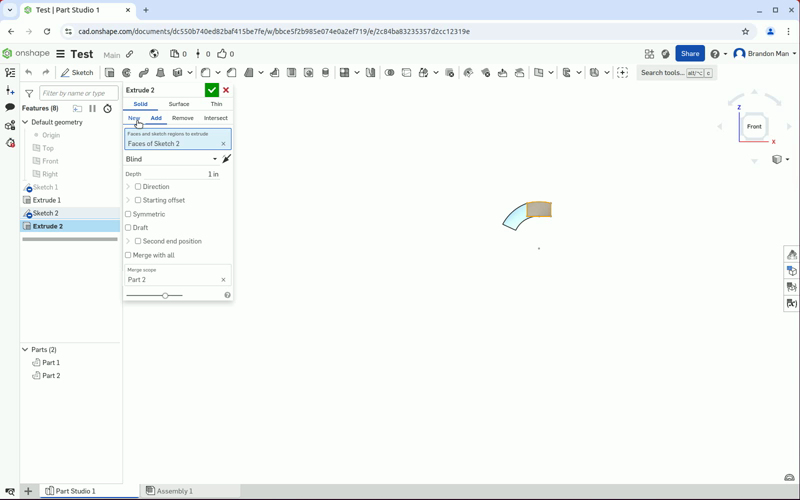
click(137, 120)
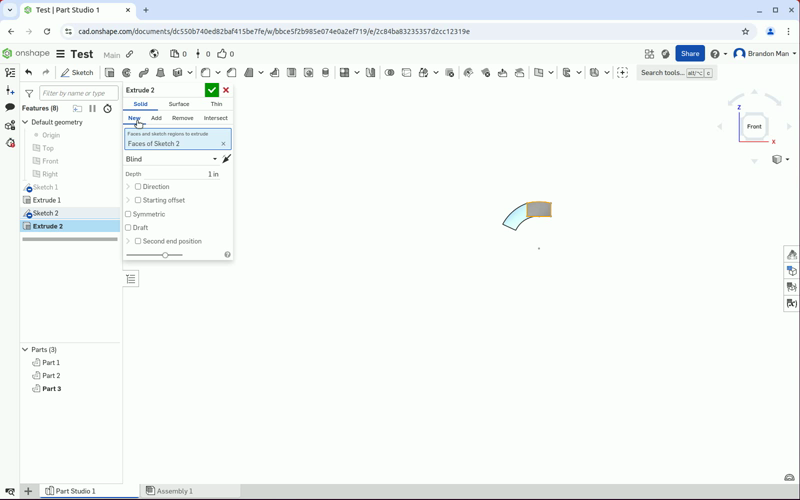
key(tab, 4)
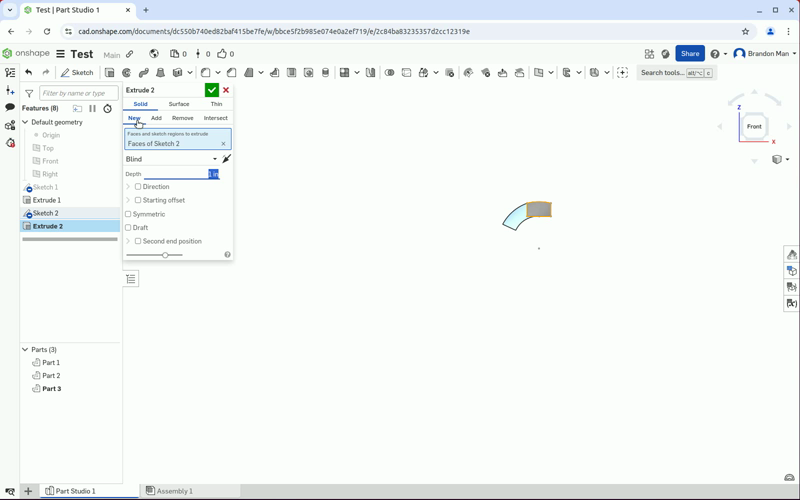
text(-9.147)
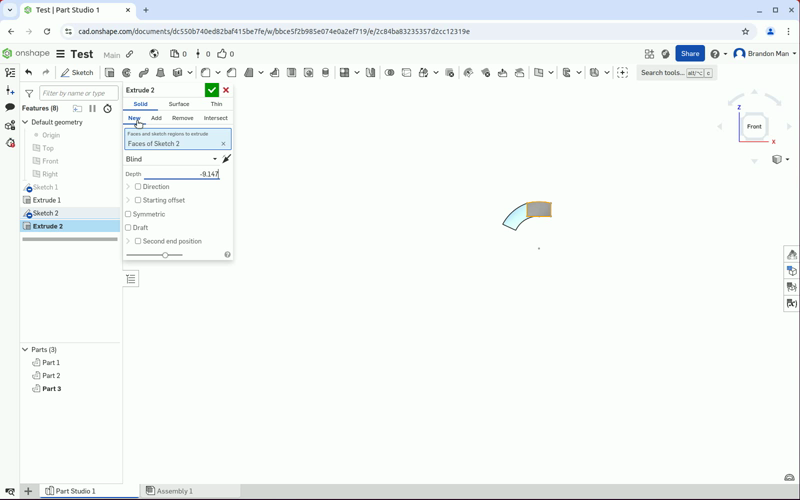
key(enter)
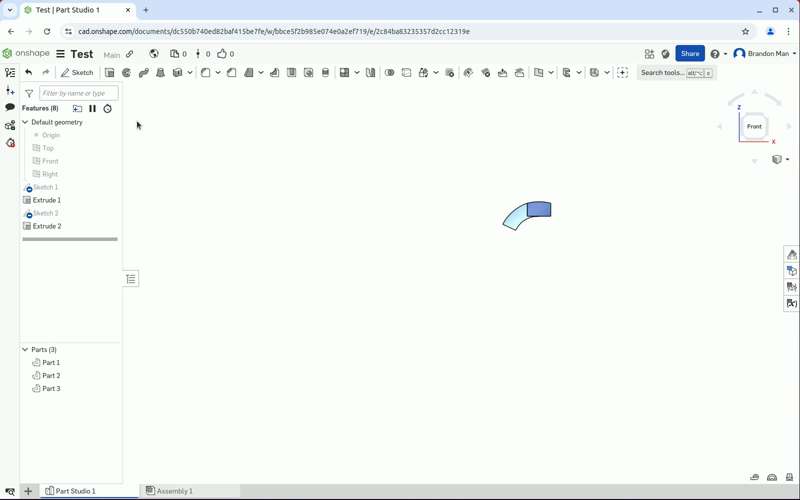
key(shift+h)
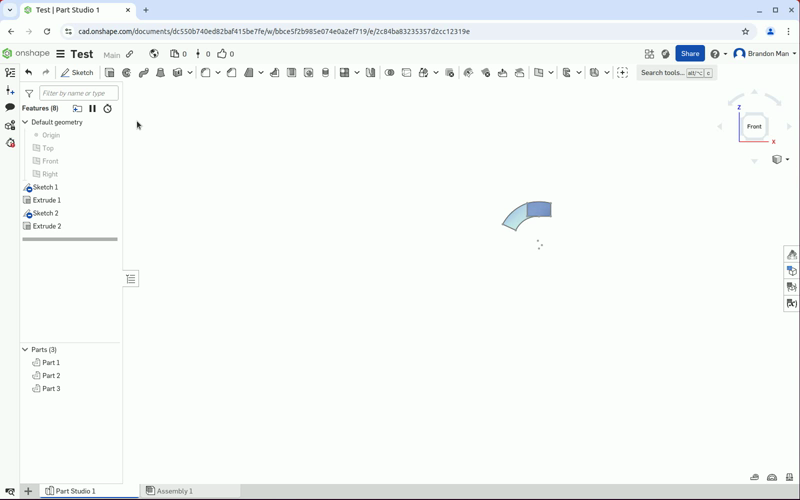
key(shift+h)
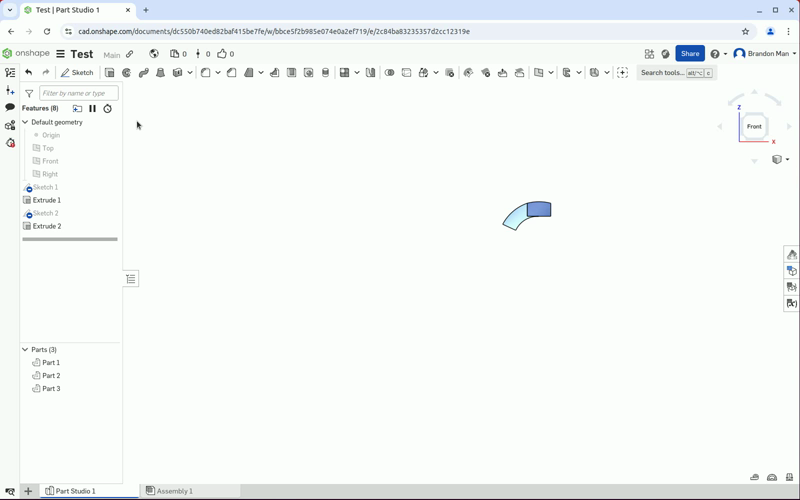
mouse_move(73, 189)
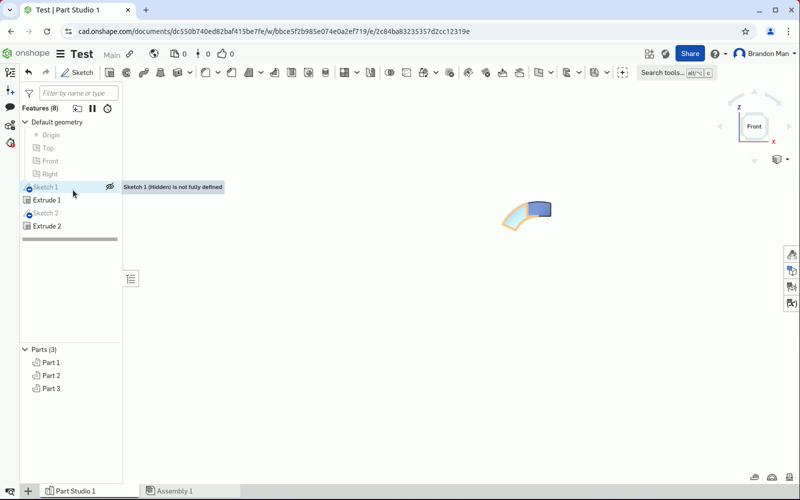
click(73, 189)
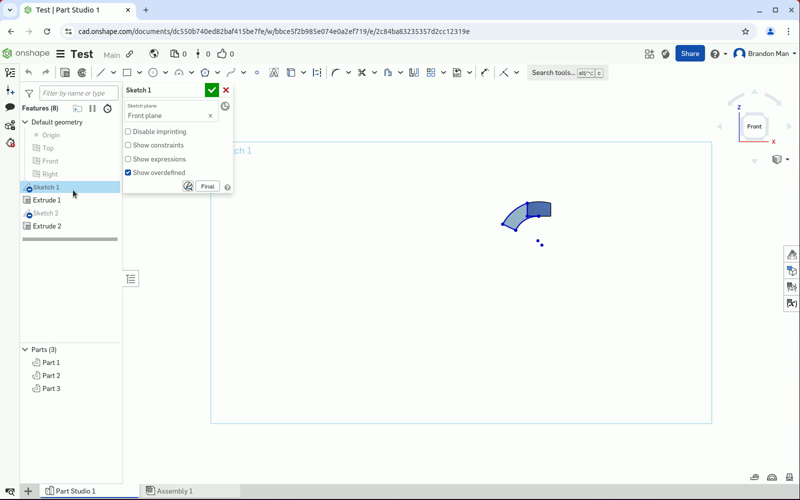
mouse_move(229, 92)
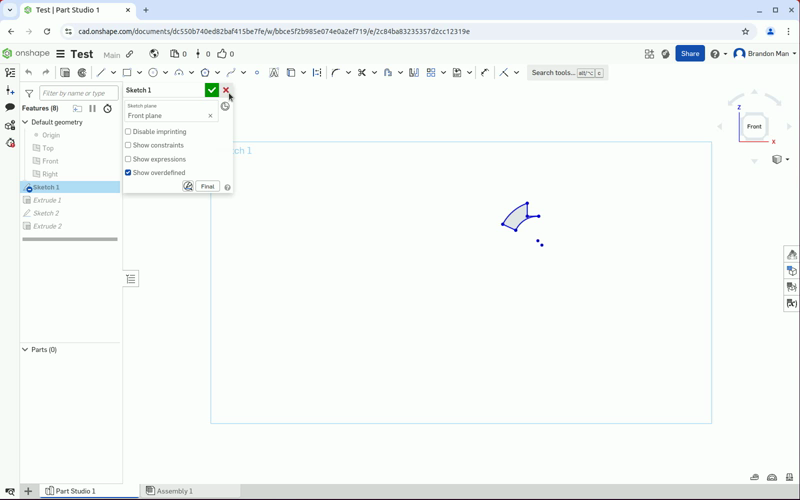
click(229, 92)
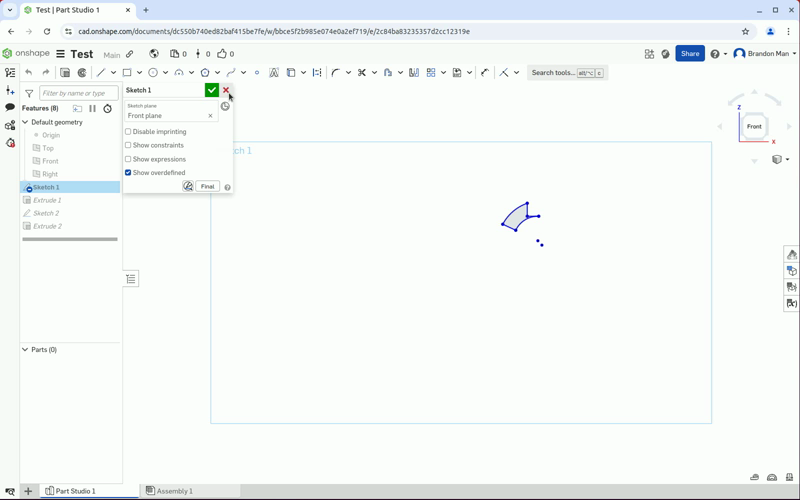
key(shift+s)
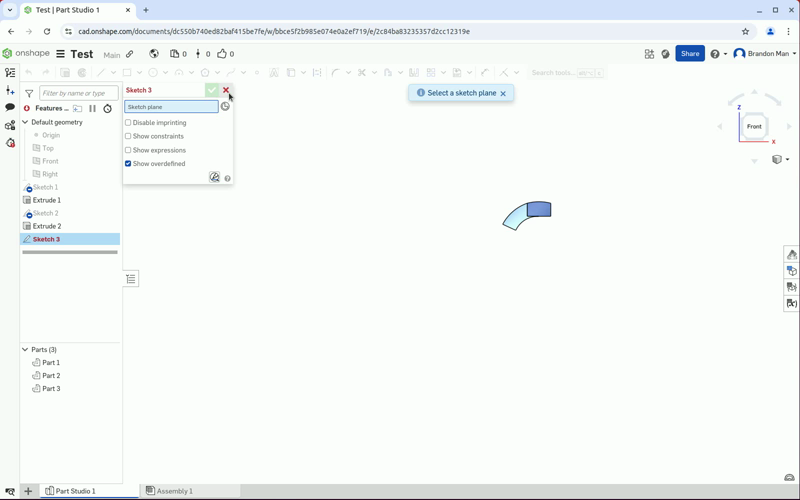
mouse_move(73, 163)
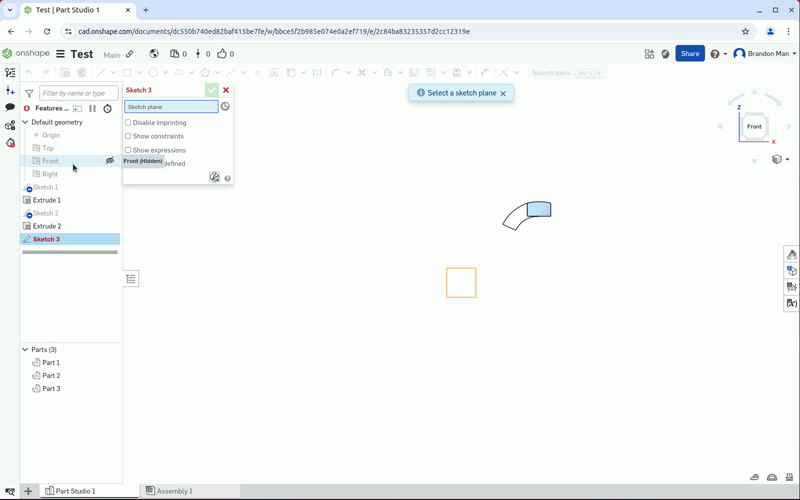
click(73, 163)
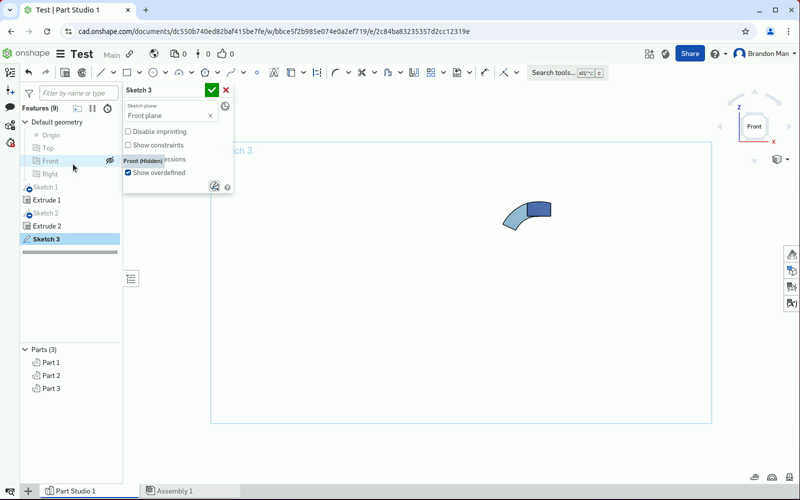
mouse_move(73, 352)
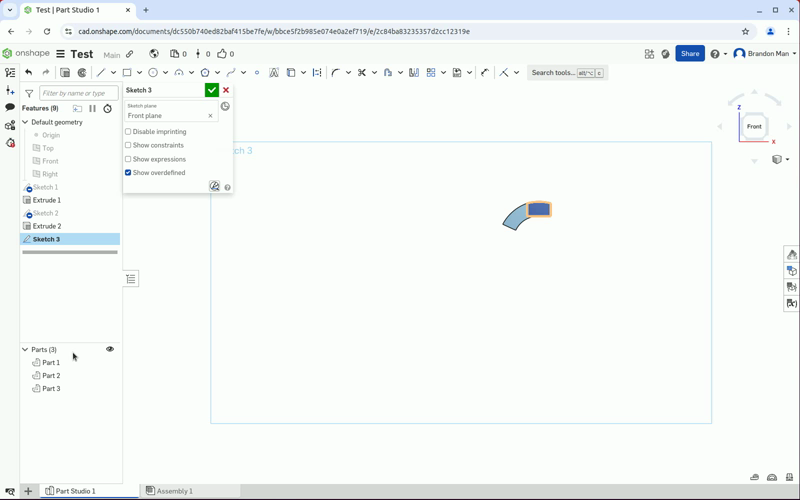
key(y)
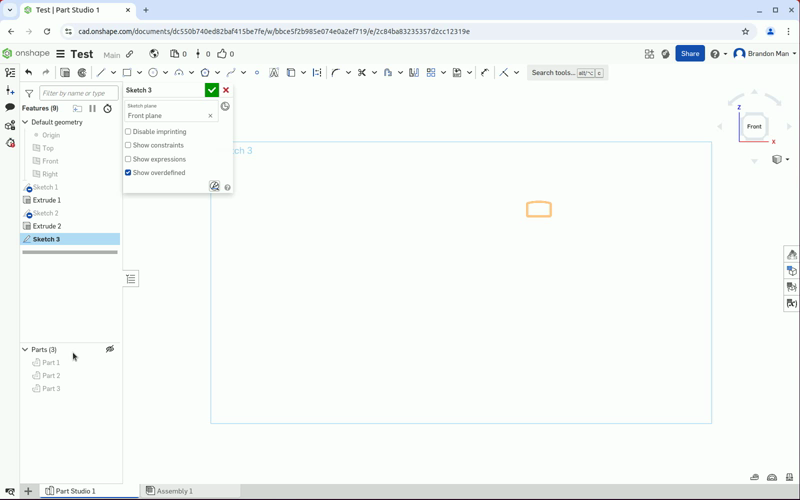
key(a)
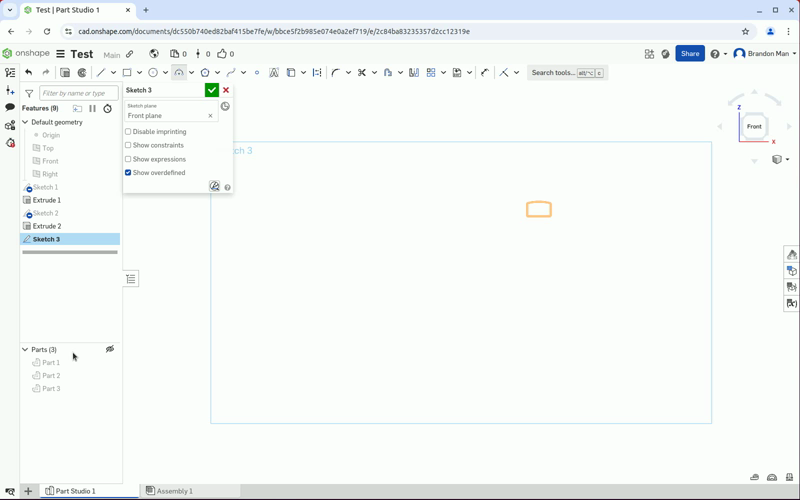
key_down(shift)
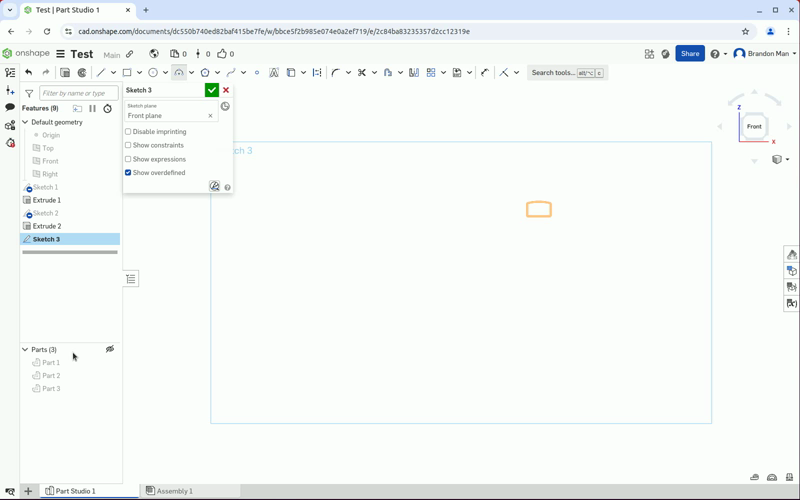
mouse_move(527, 203)
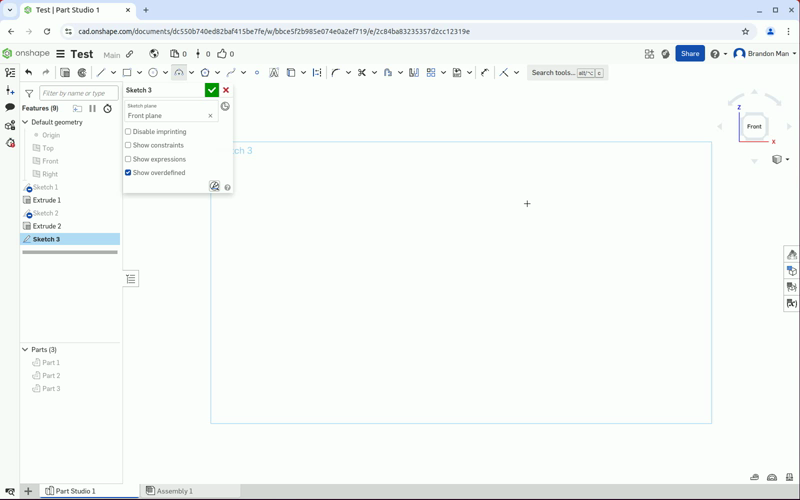
click(527, 203)
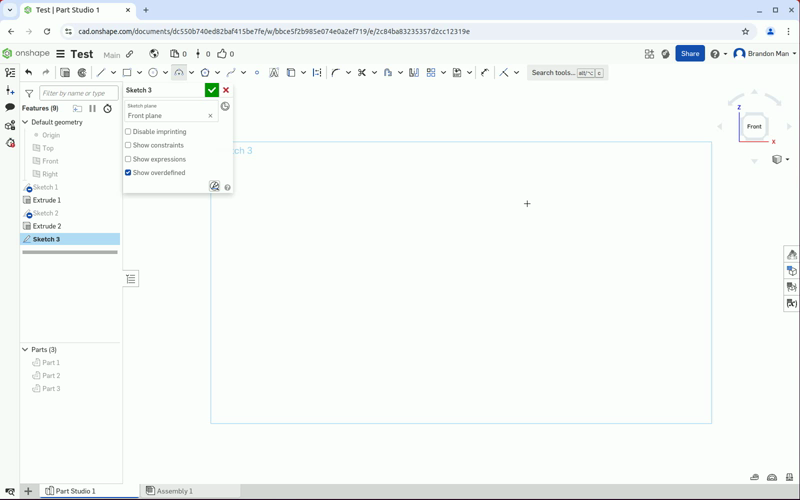
key_up(shift)
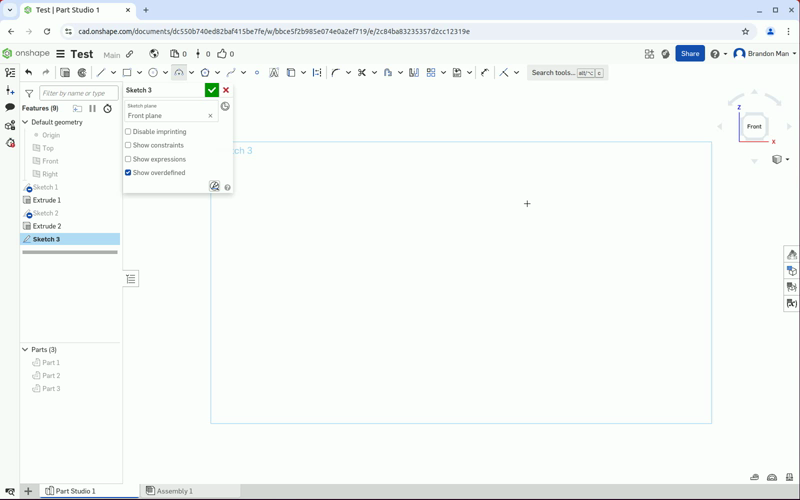
key_down(shift)
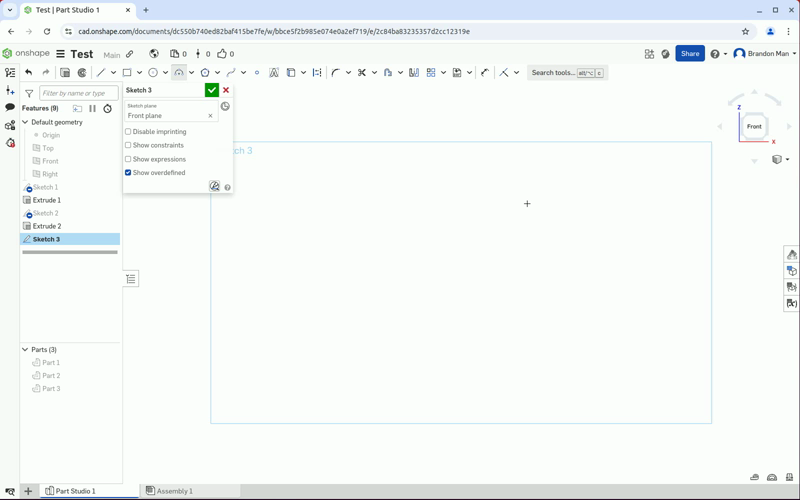
mouse_move(550, 203)
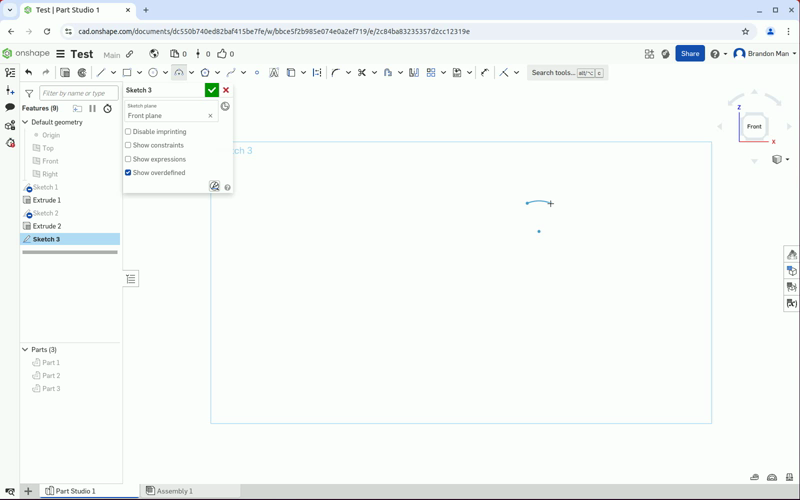
click(550, 203)
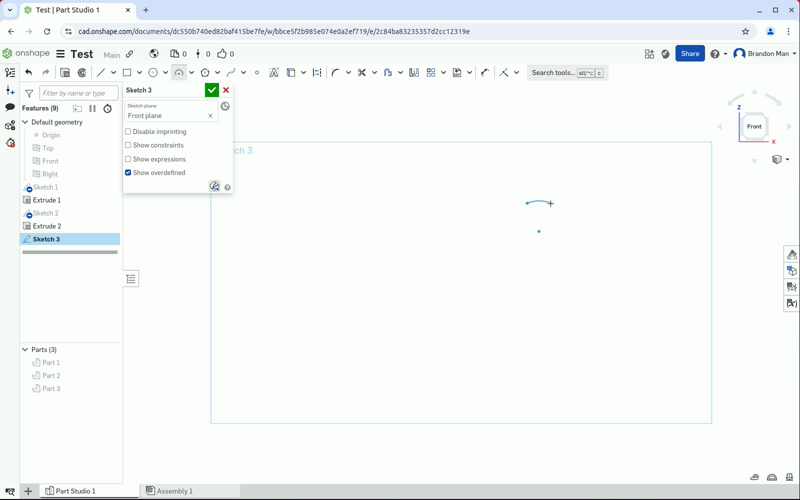
mouse_move(539, 201)
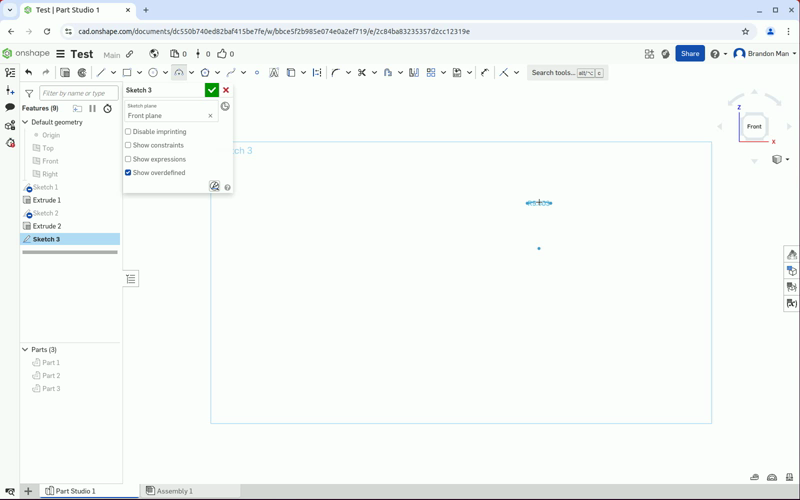
click(539, 201)
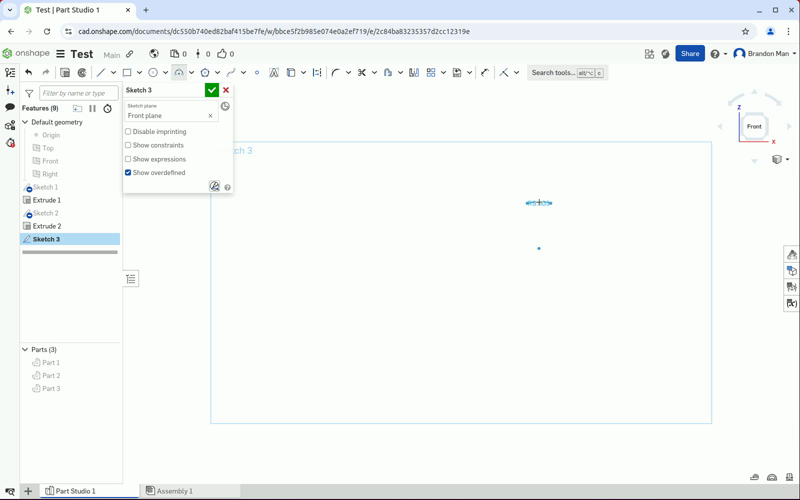
key_up(shift)
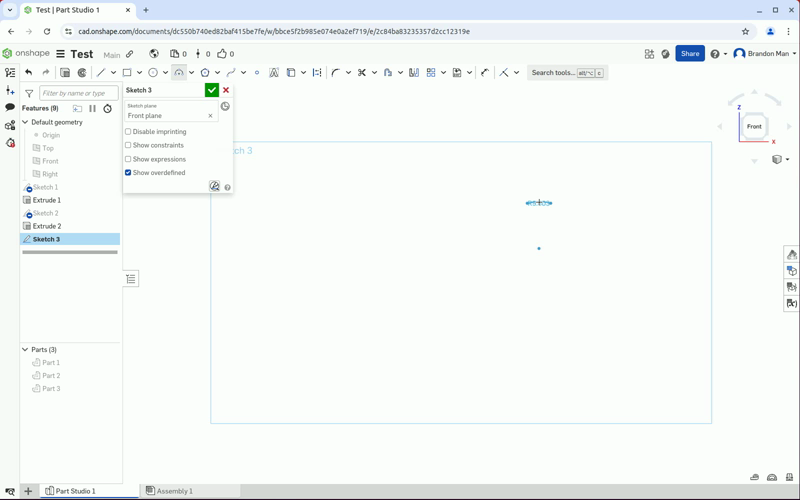
key(esc)
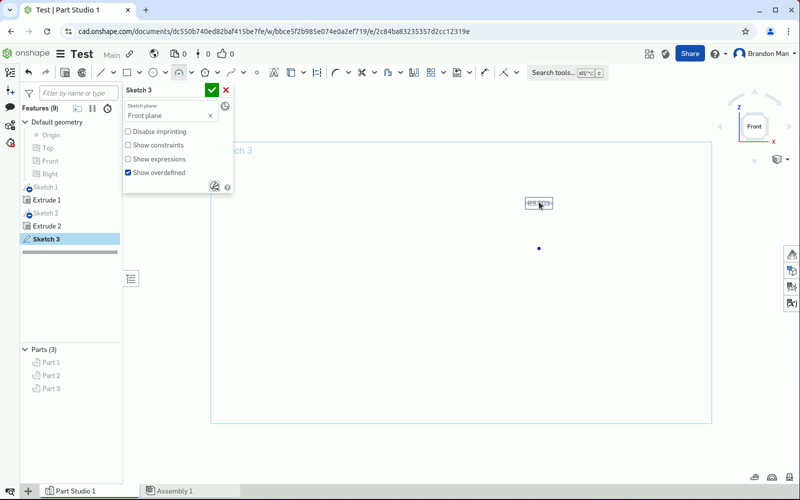
key(l)
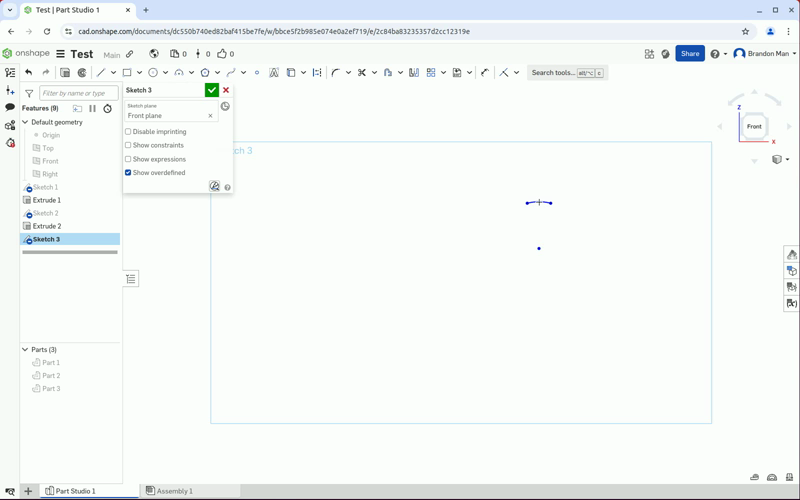
mouse_move(550, 203)
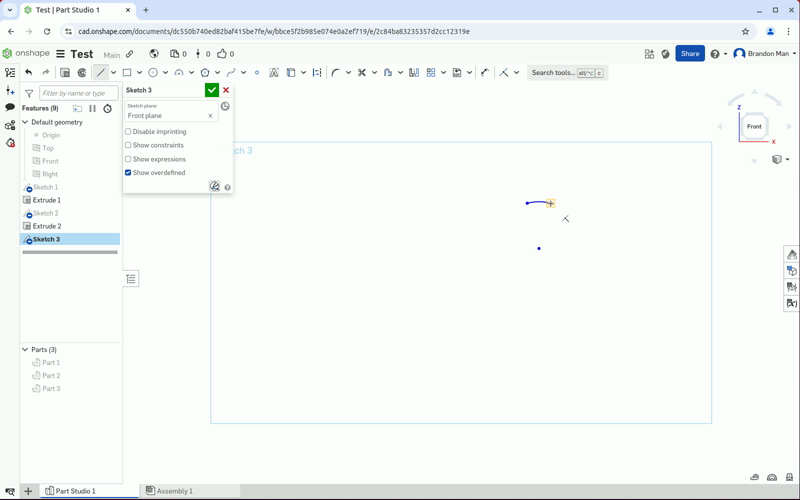
click(550, 203)
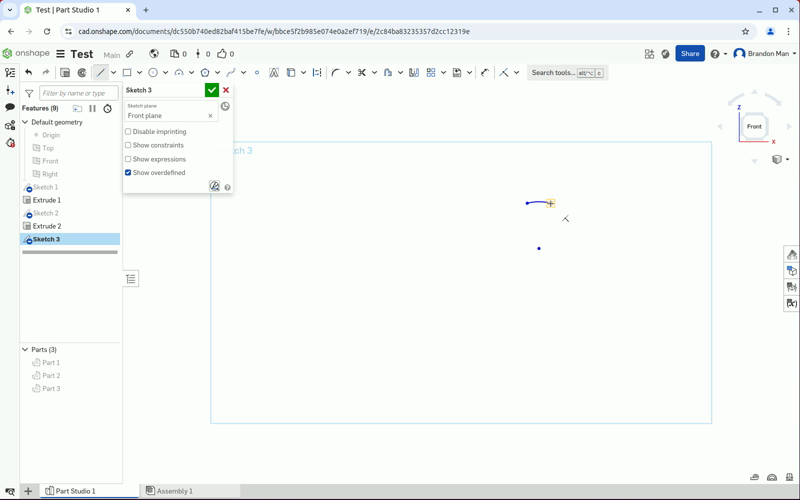
key_down(shift)
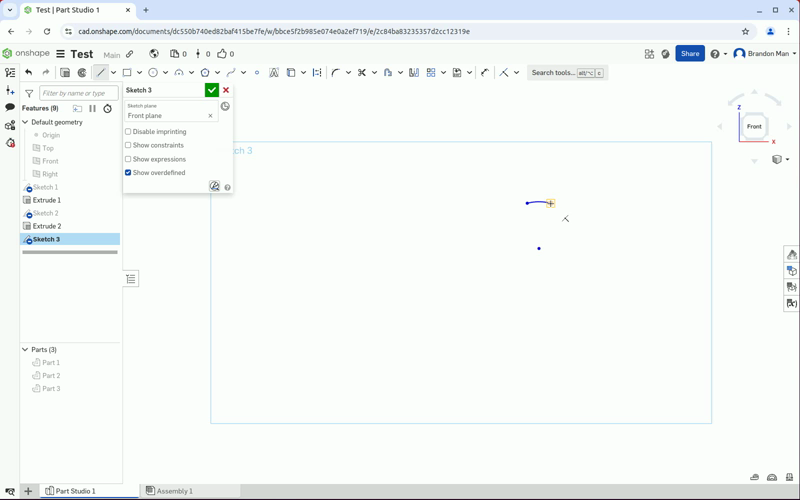
mouse_move(580, 203)
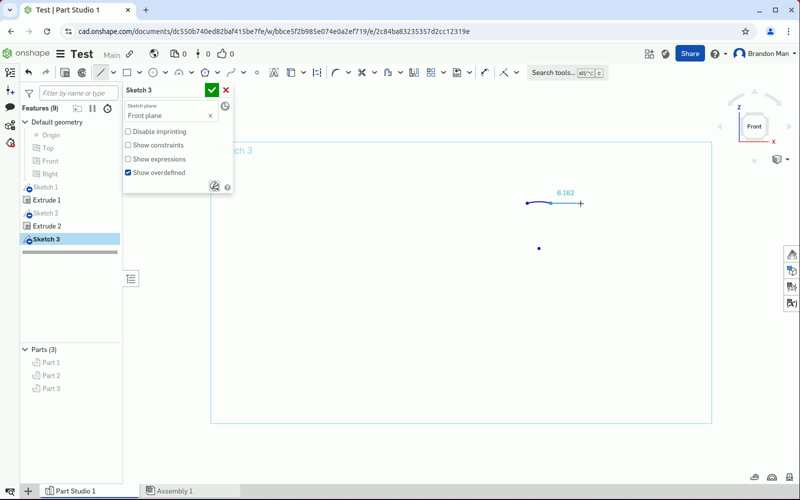
mouse_move(550, 187)
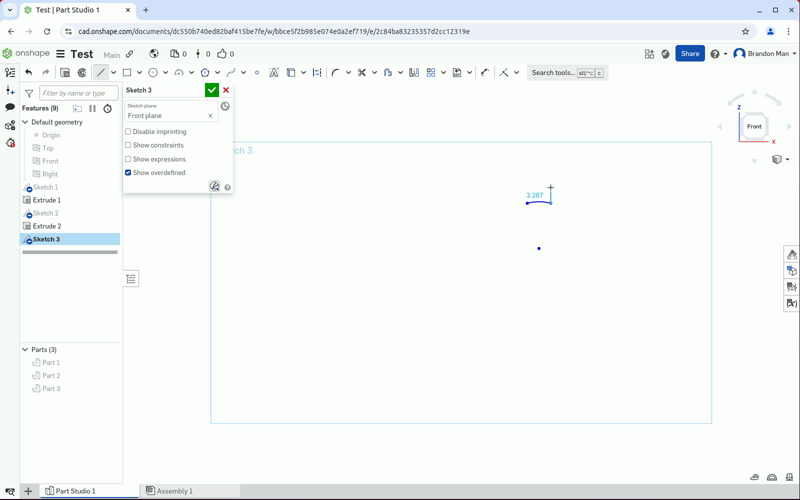
click(550, 187)
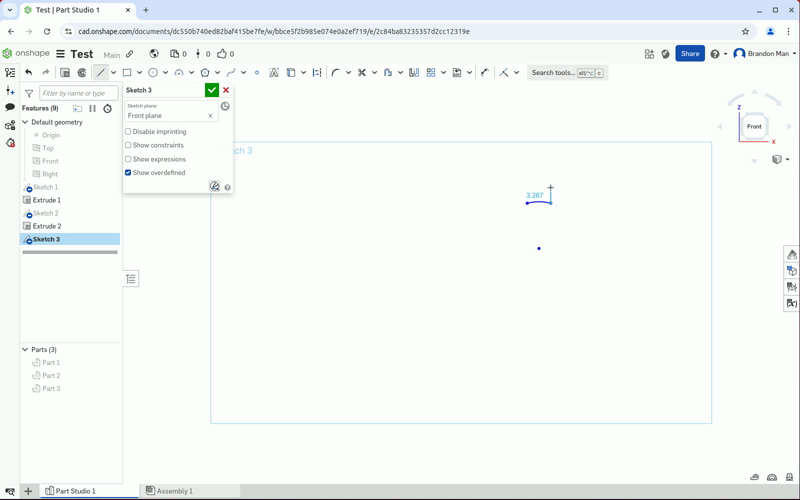
key_up(shift)
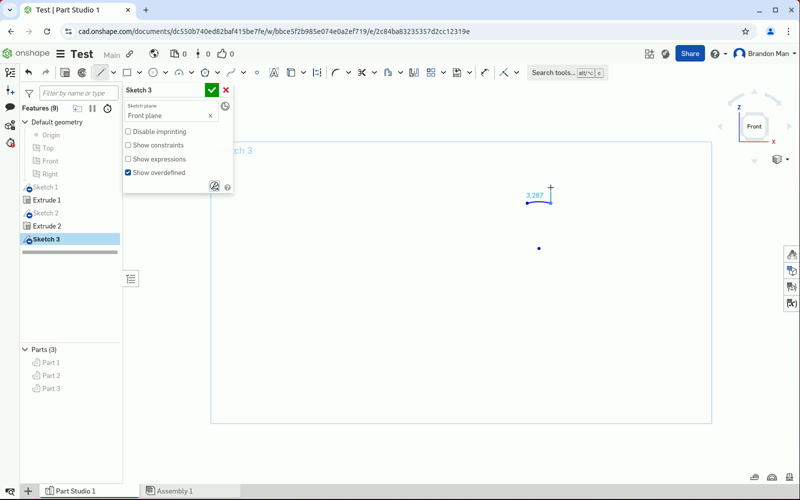
key_down(shift)
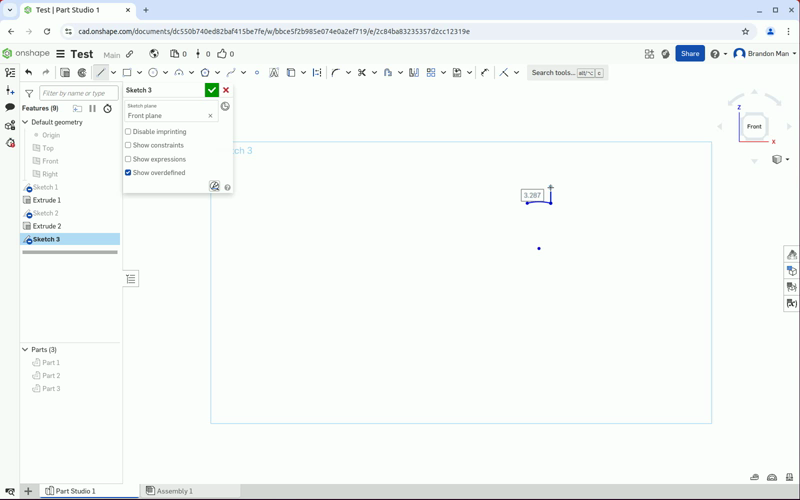
mouse_move(580, 187)
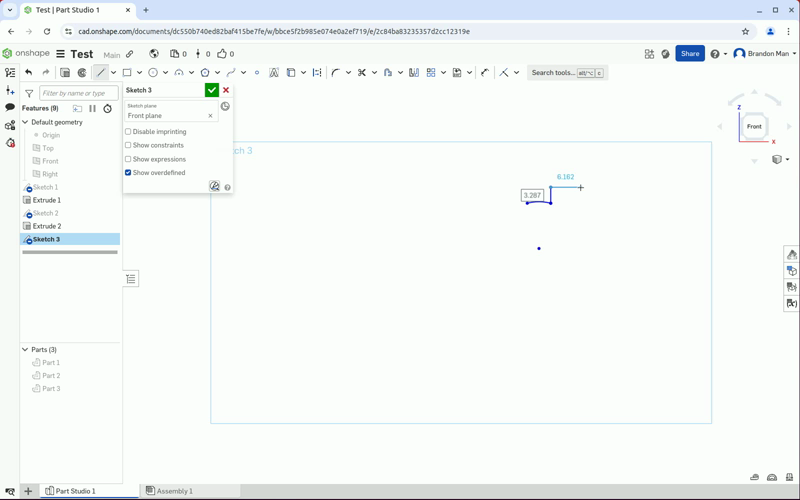
mouse_move(527, 187)
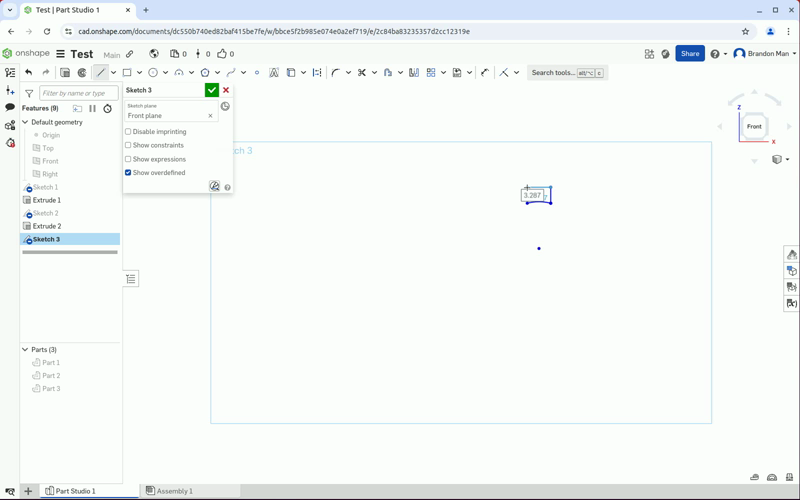
click(527, 187)
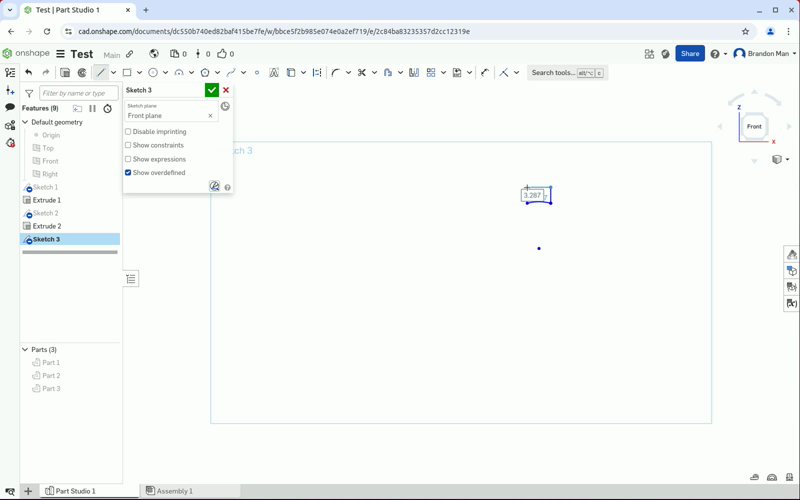
key_up(shift)
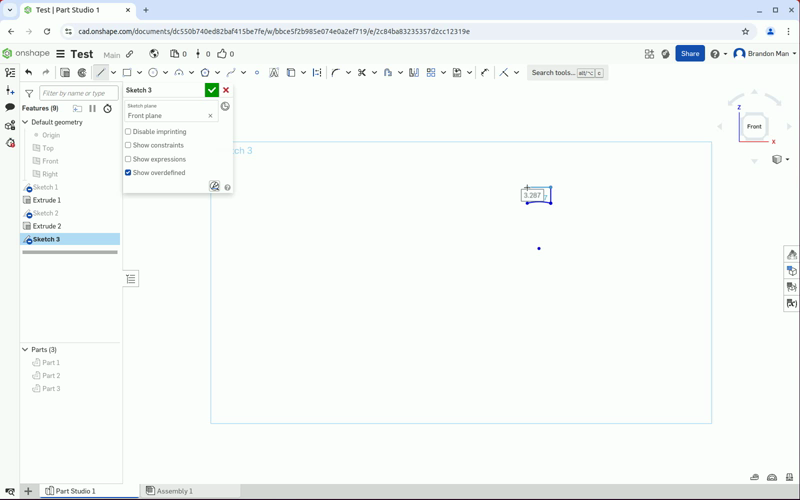
mouse_move(557, 187)
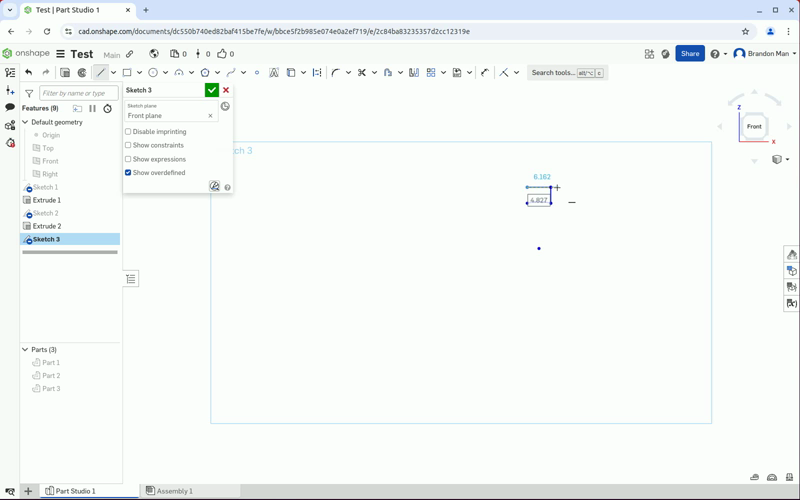
key_down(shift)
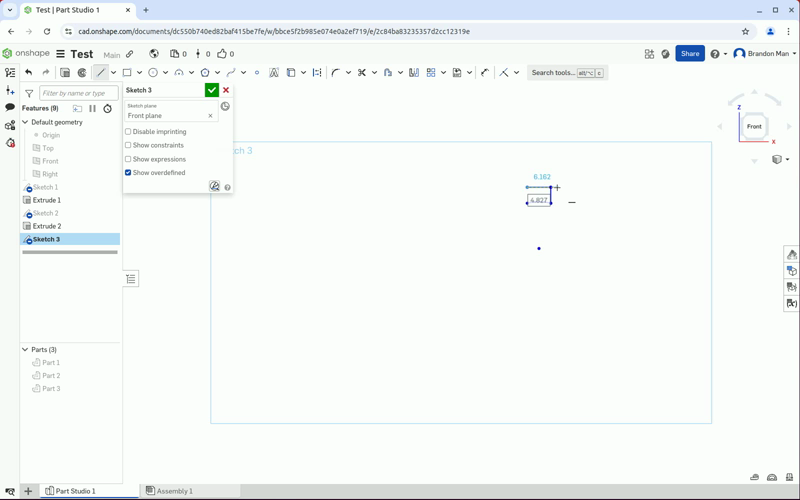
mouse_move(527, 203)
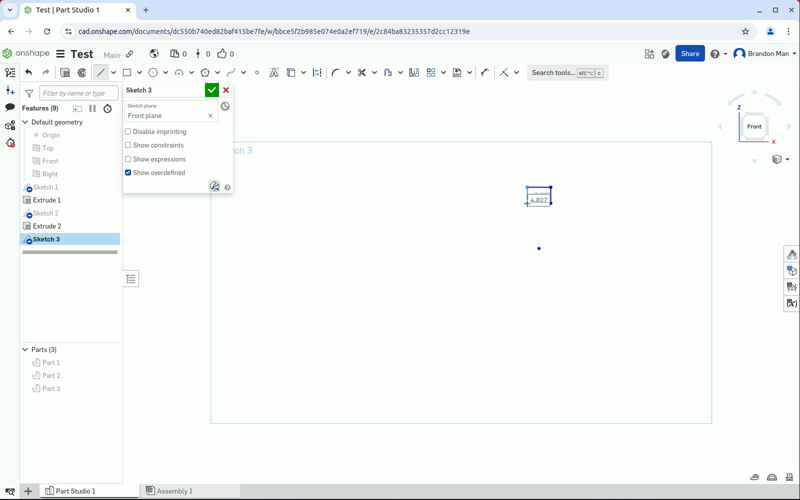
key_up(shift)
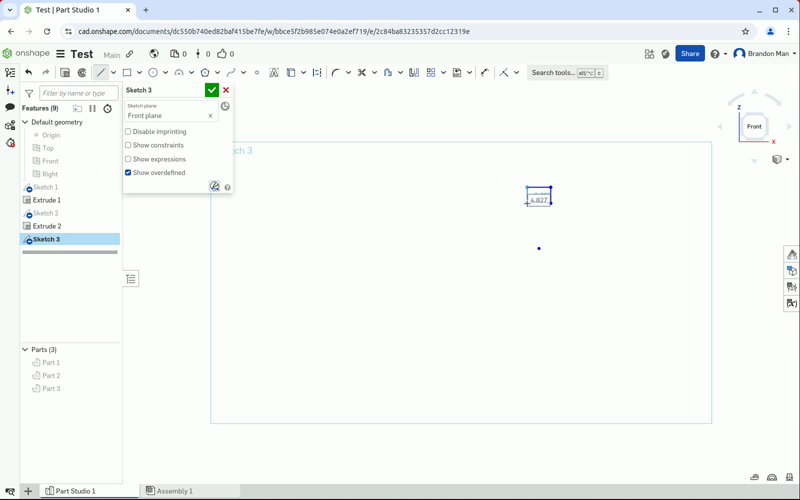
click(527, 203)
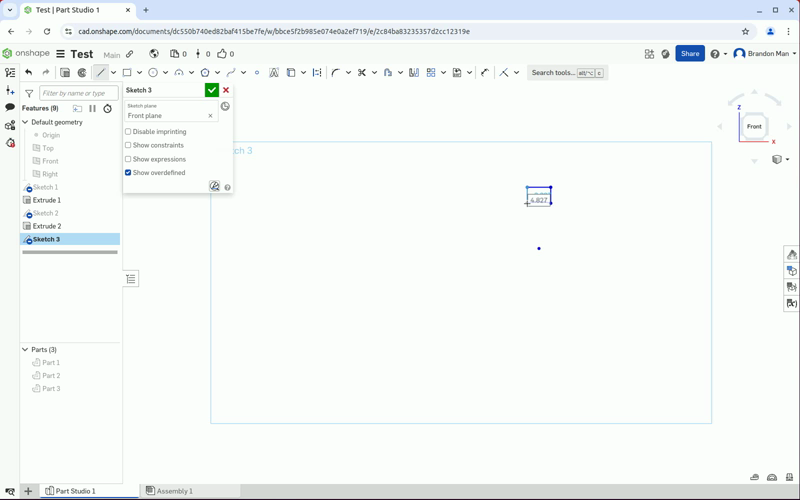
key(esc)
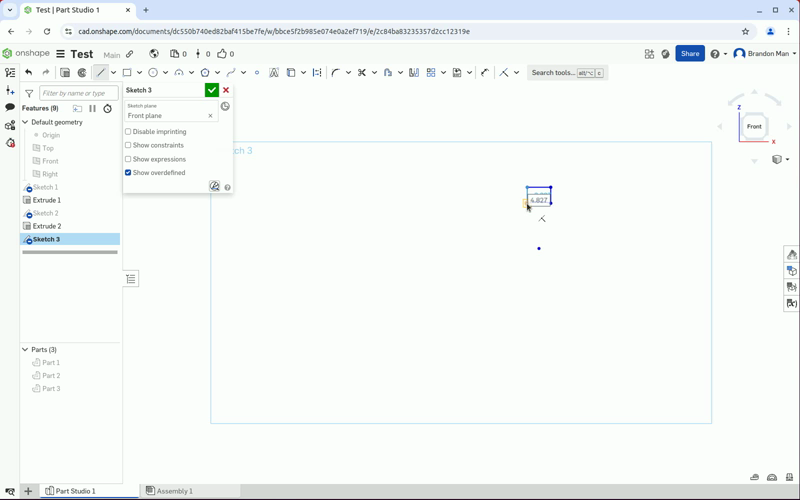
mouse_move(534, 201)
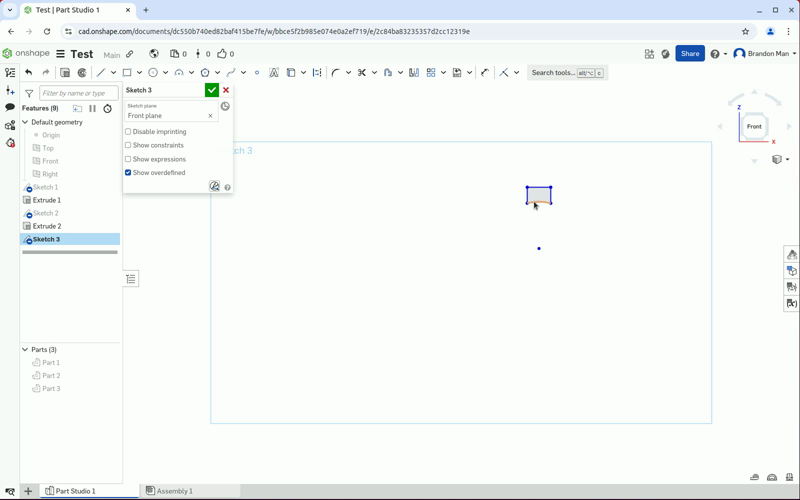
scroll(6)
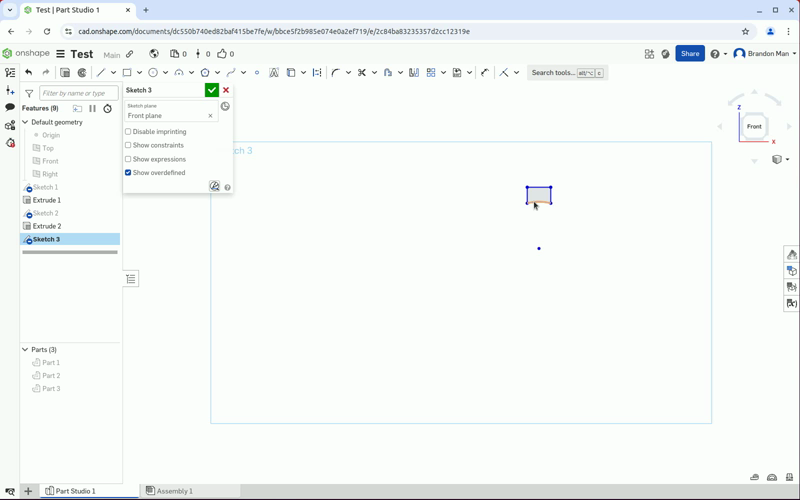
scroll(6)
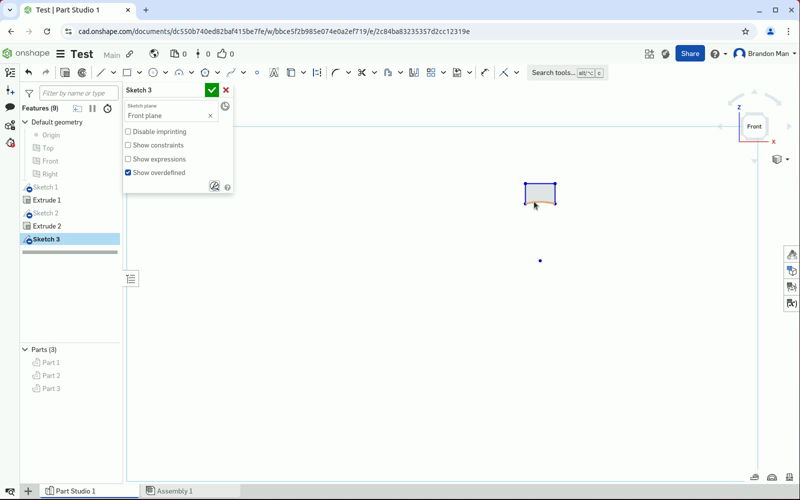
scroll(6)
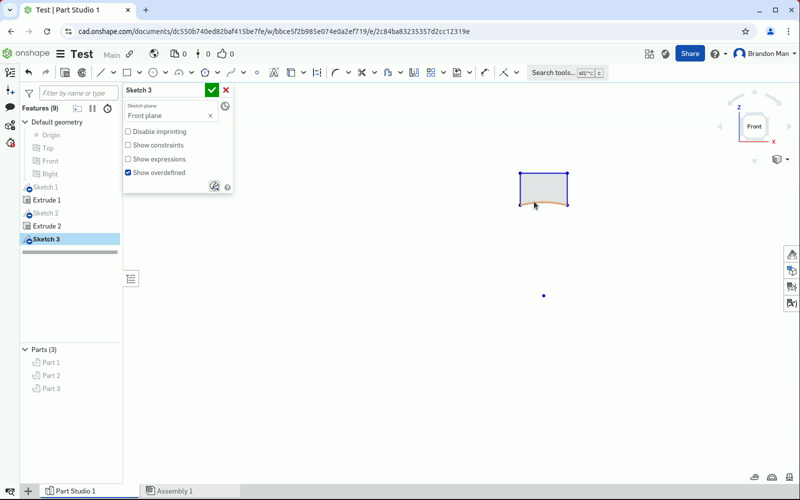
scroll(6)
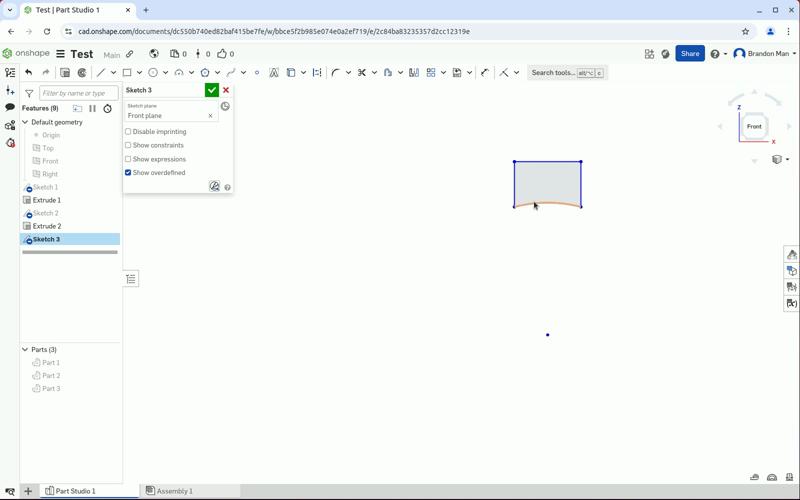
scroll(6)
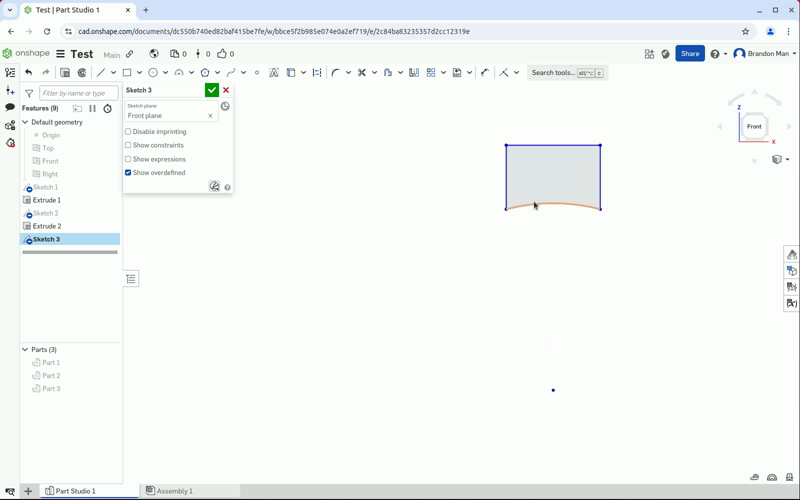
scroll(6)
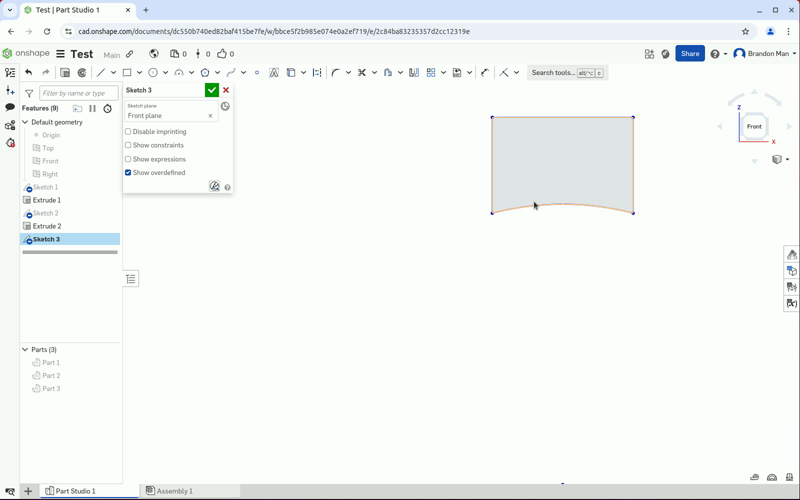
scroll(6)
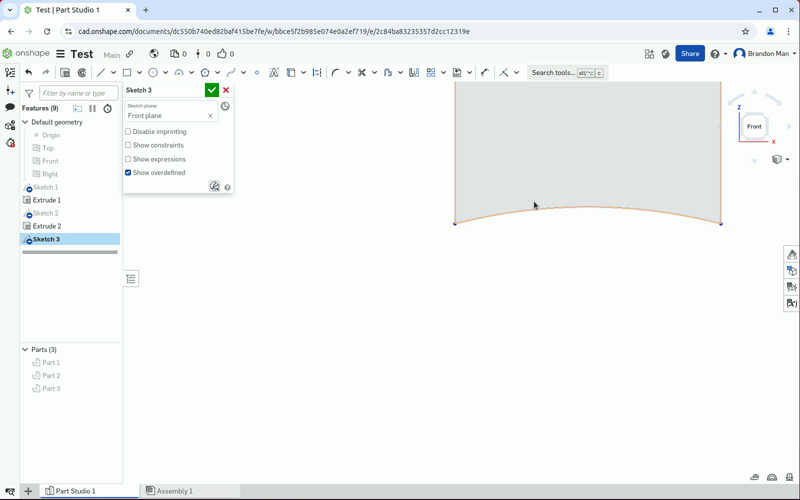
click(534, 201)
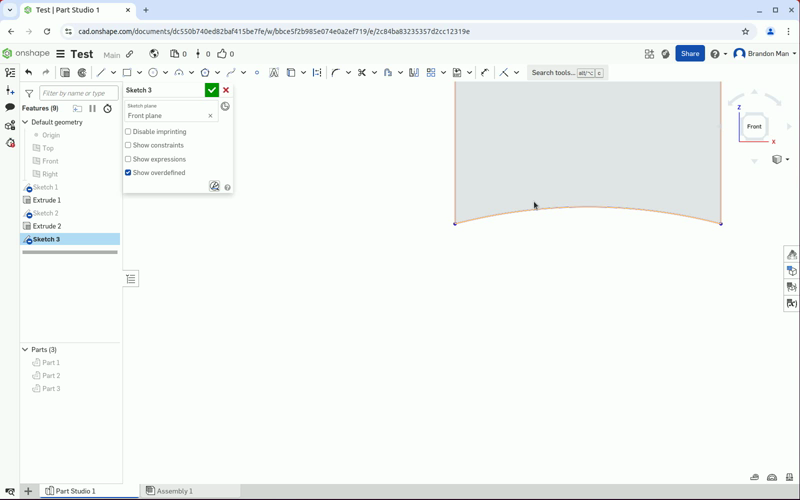
scroll(-6)
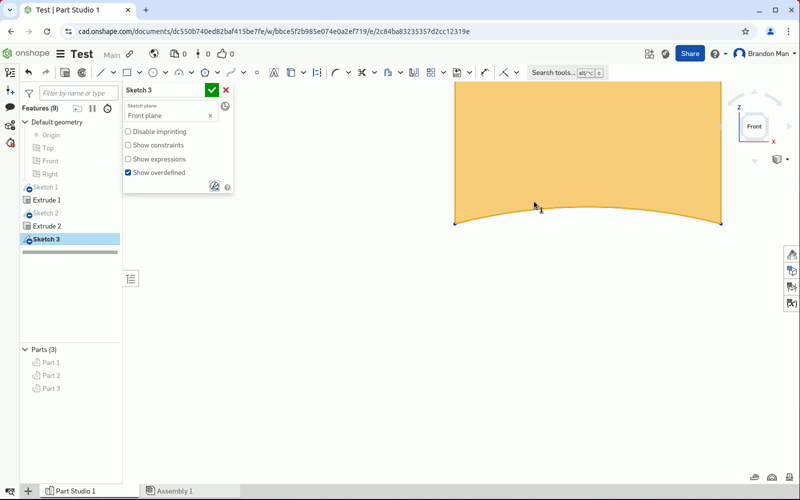
scroll(-6)
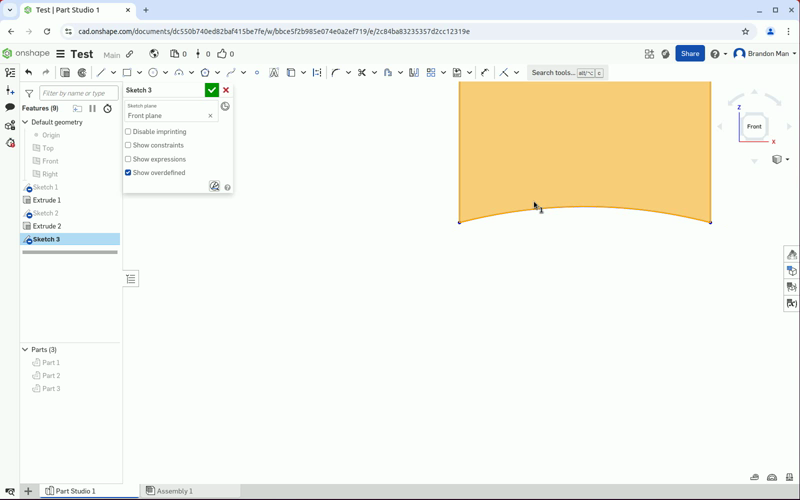
scroll(-6)
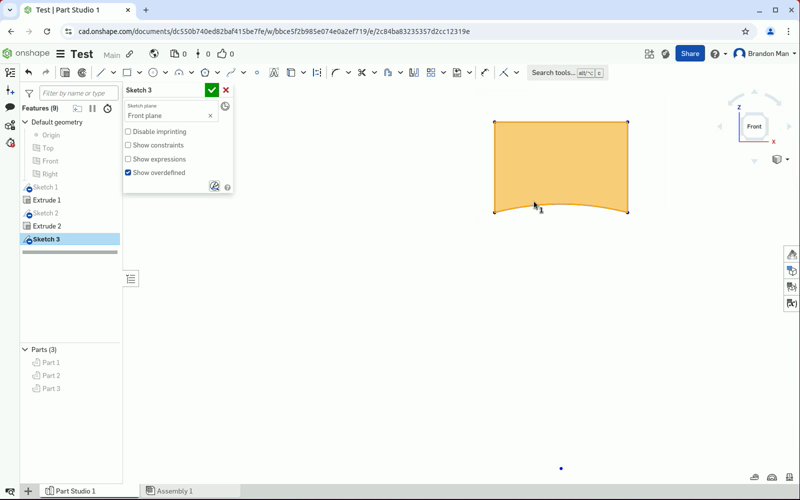
scroll(-6)
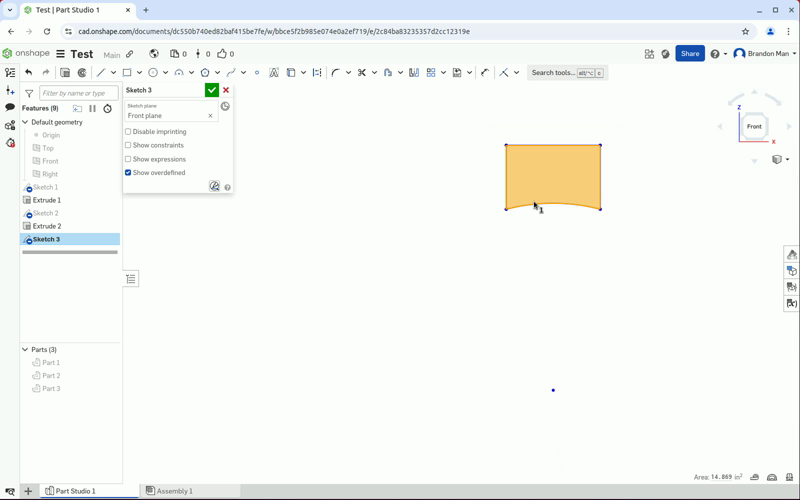
scroll(-6)
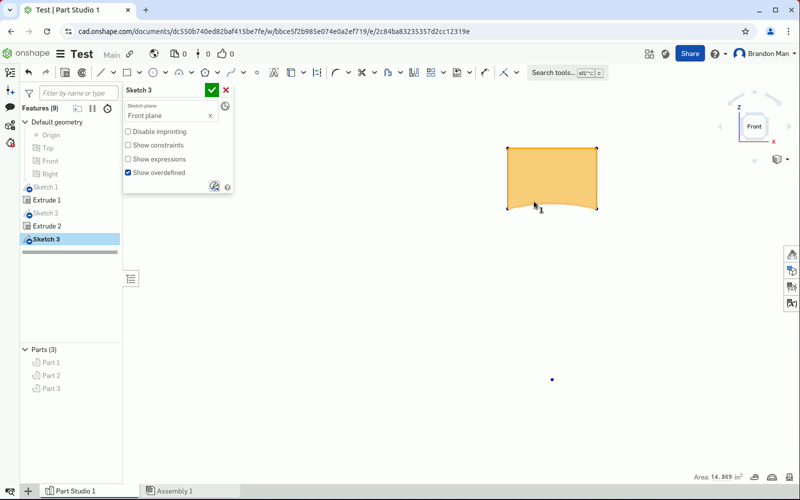
scroll(-6)
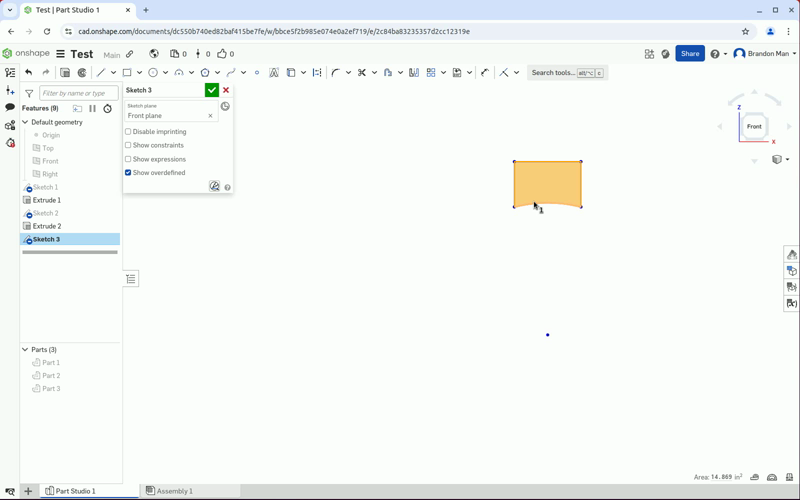
scroll(-6)
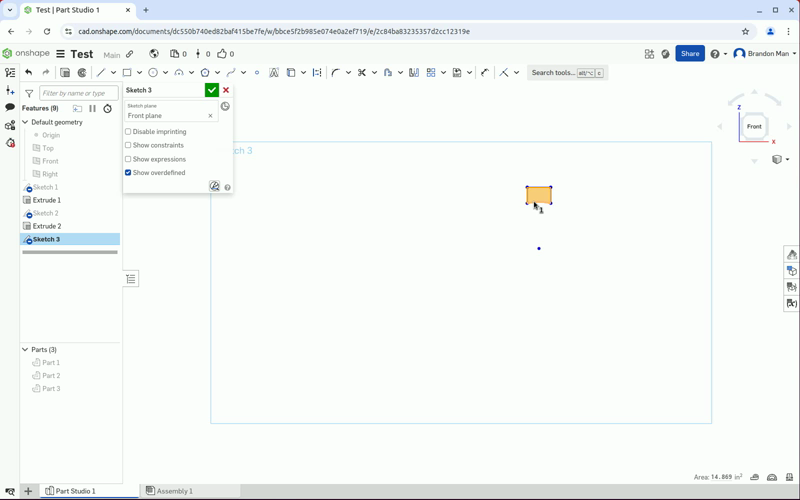
mouse_move(73, 352)
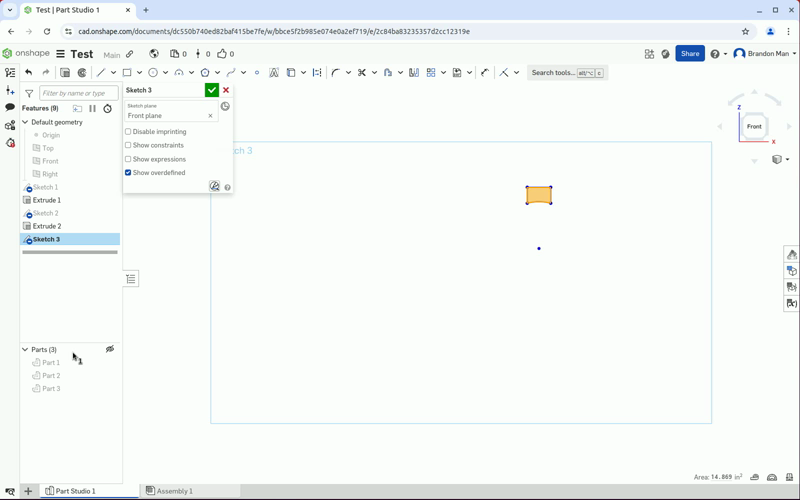
key(shift+y)
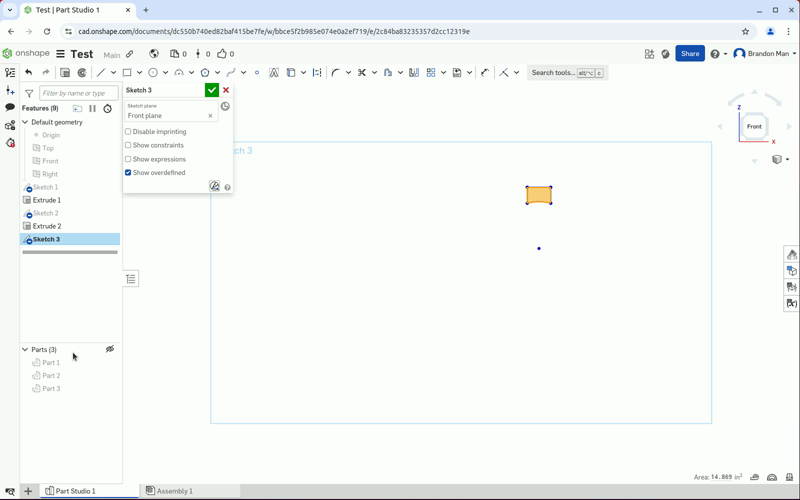
key(shift+e)
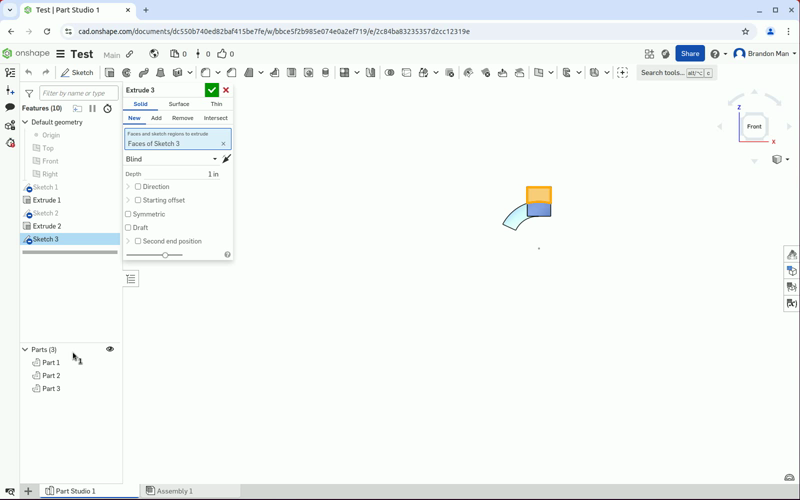
mouse_move(143, 106)
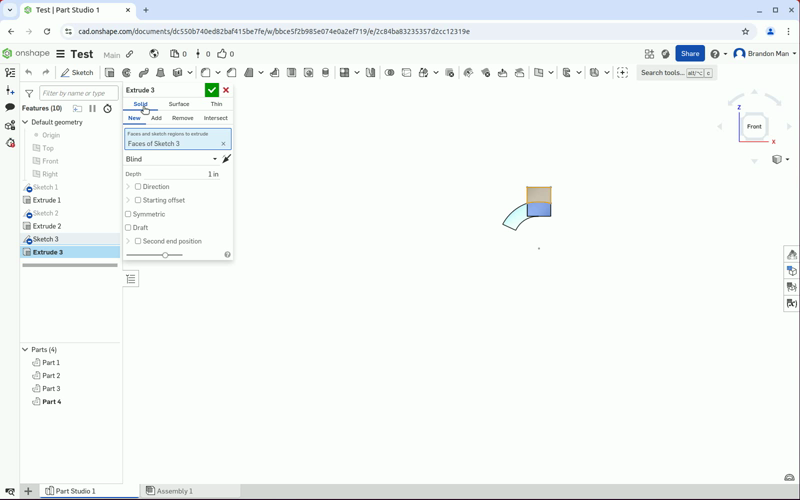
click(143, 106)
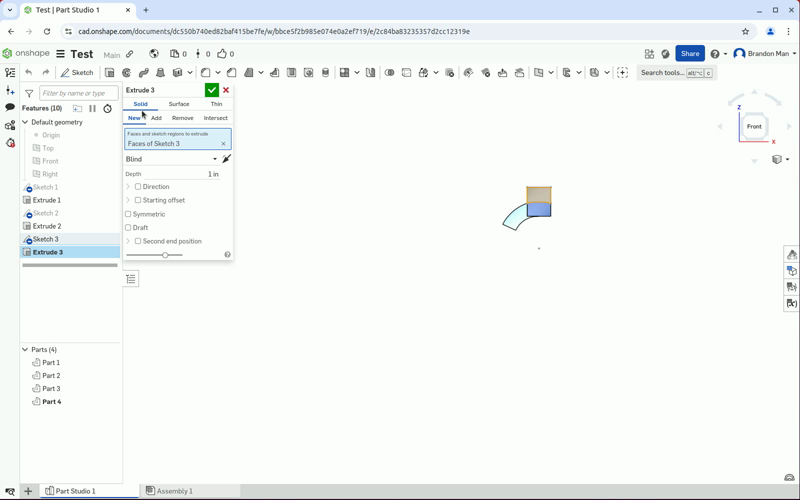
mouse_move(137, 120)
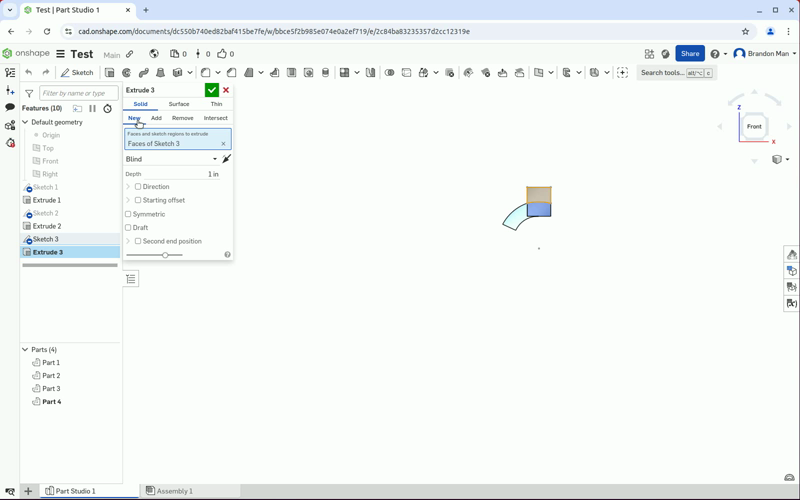
click(137, 120)
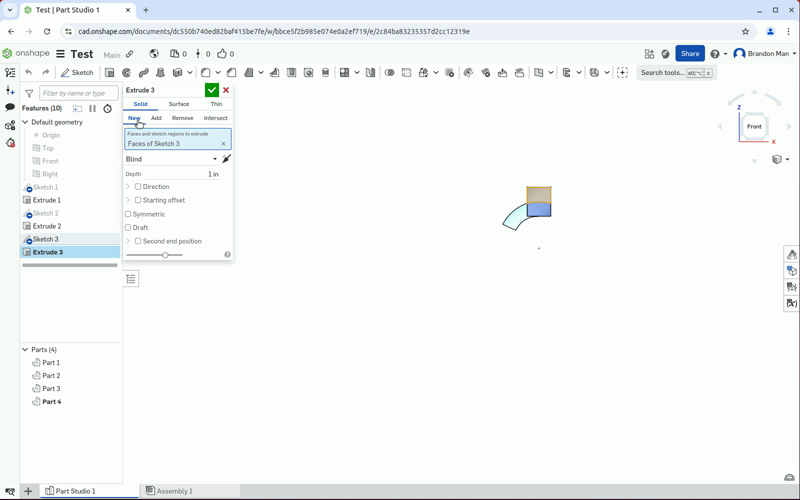
key(tab, 4)
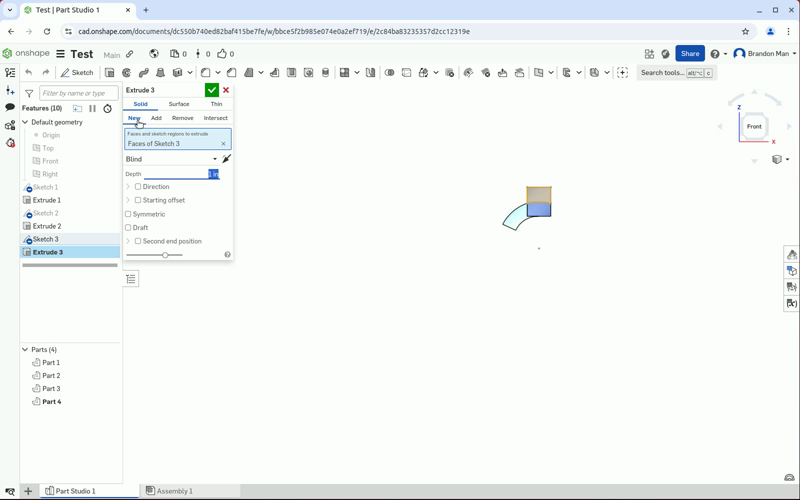
text(-9.147)
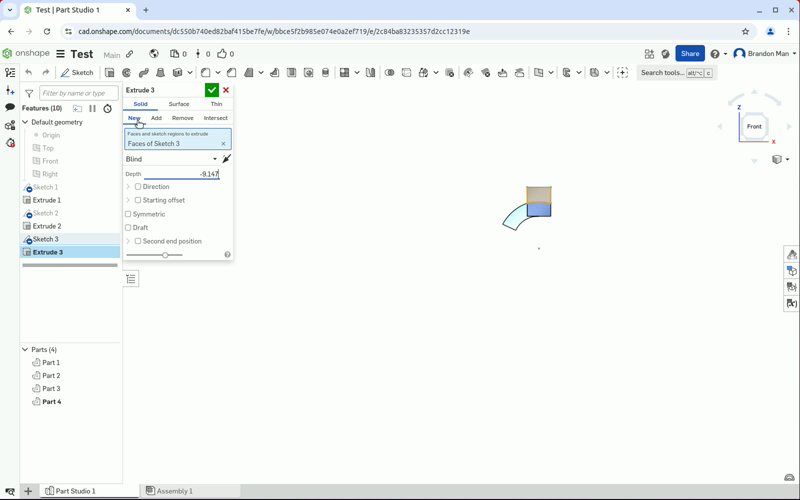
key(enter)
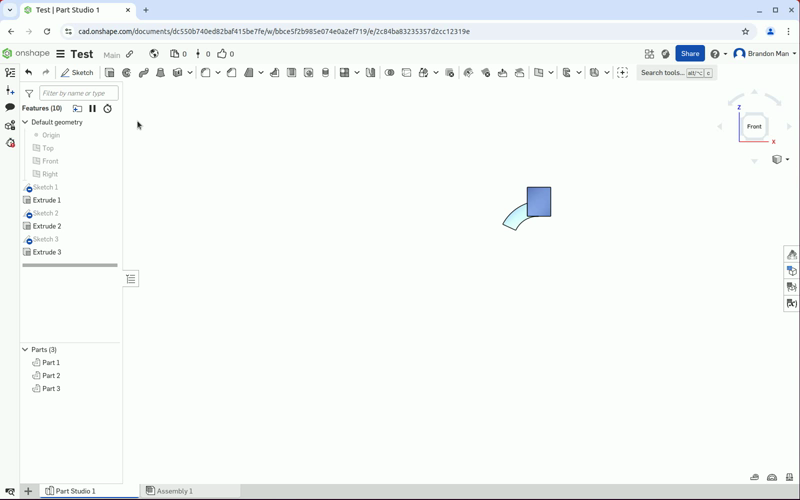
key(shift+h)
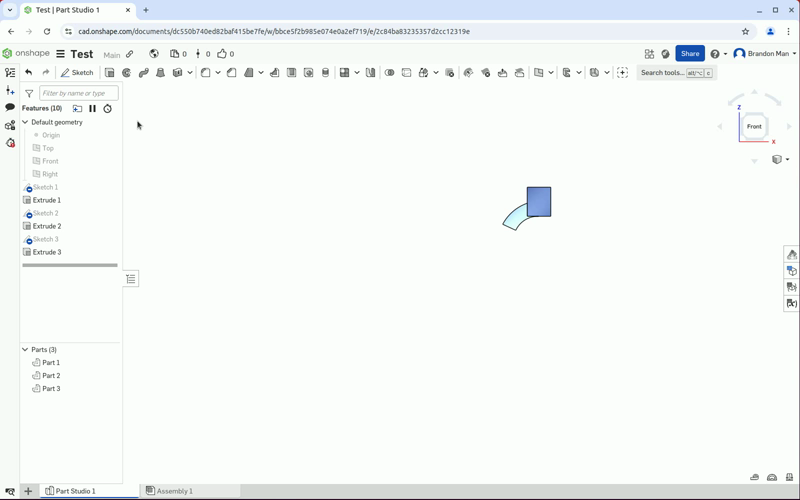
key(shift+h)
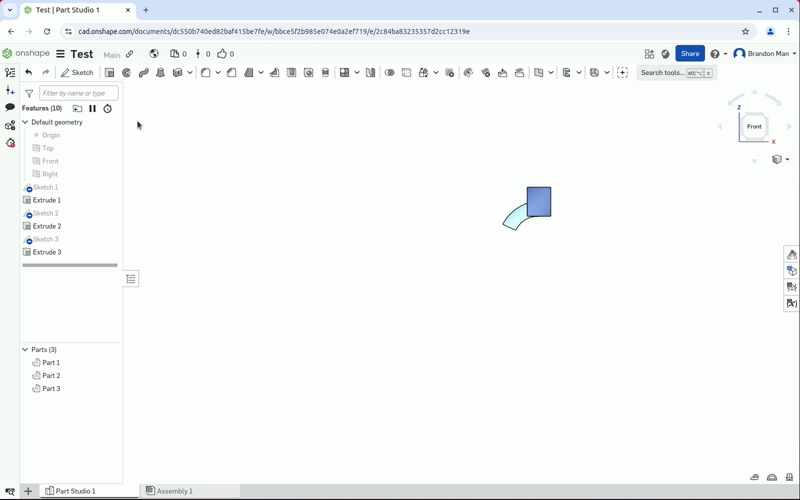
mouse_move(73, 189)
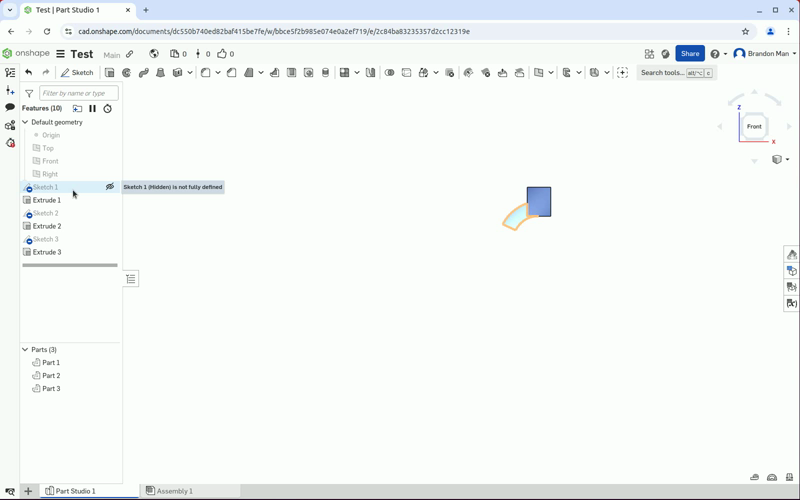
click(73, 189)
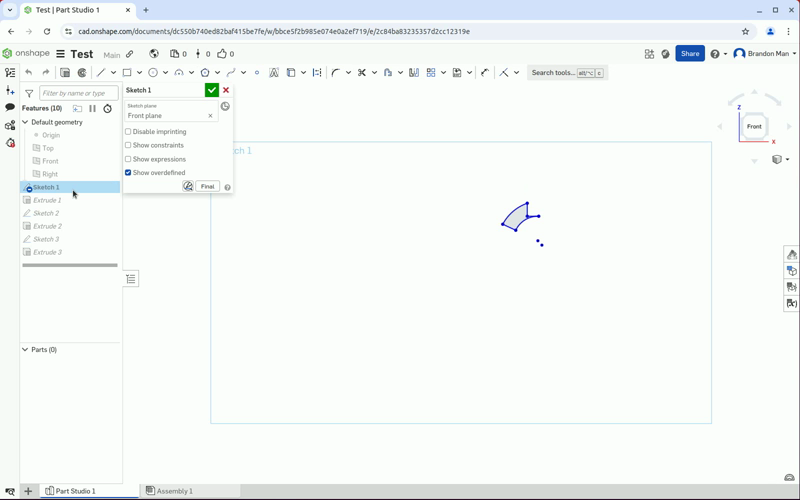
mouse_move(229, 92)
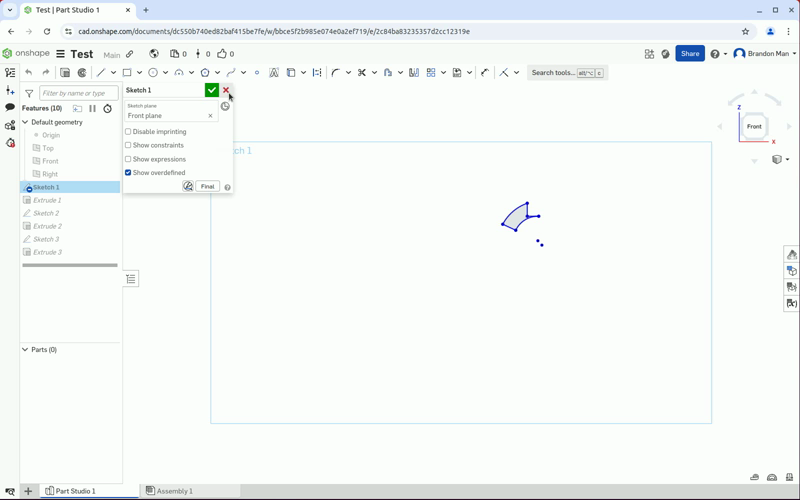
click(229, 92)
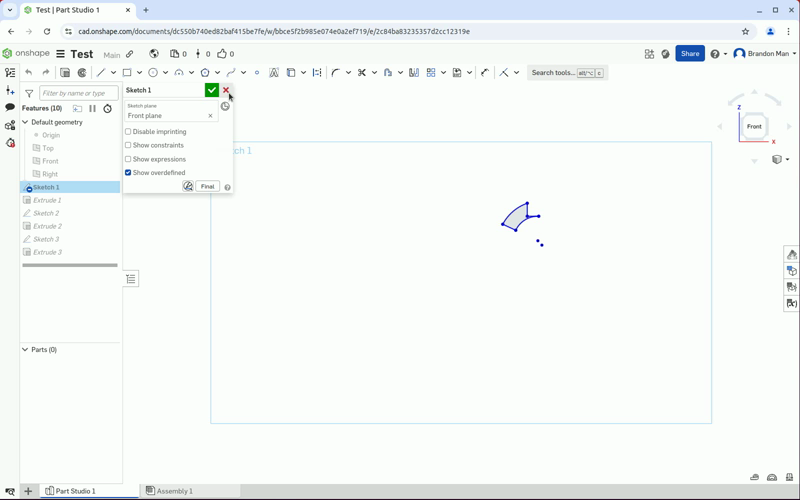
key(shift+s)
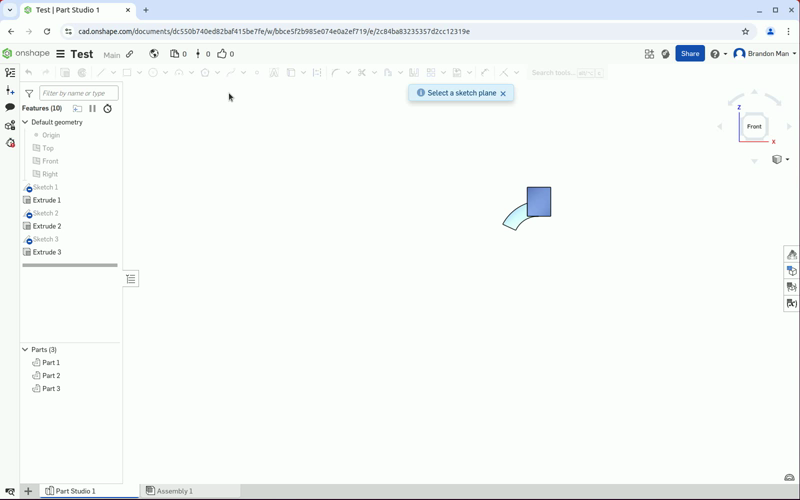
mouse_move(73, 163)
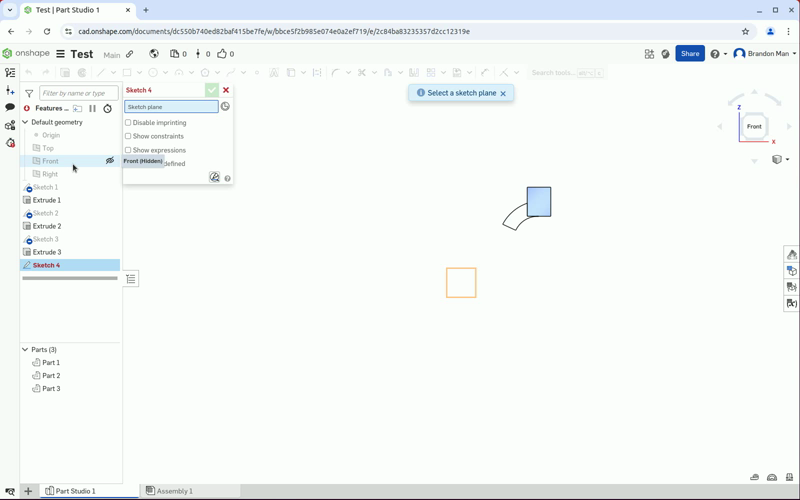
click(73, 163)
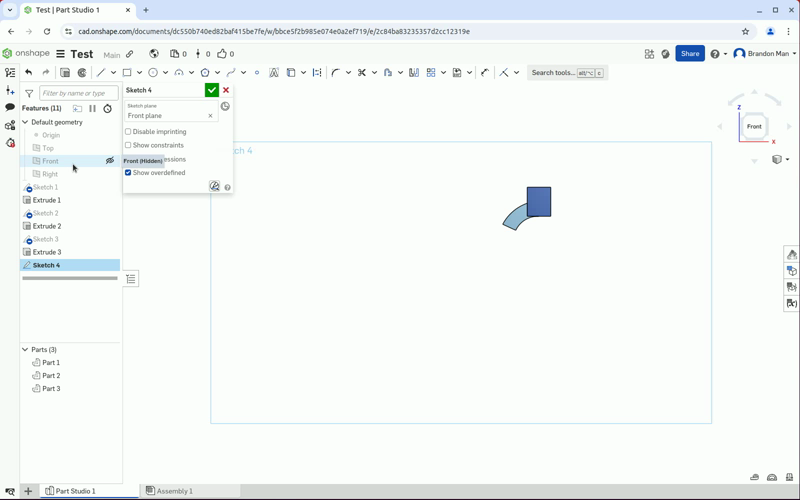
mouse_move(73, 352)
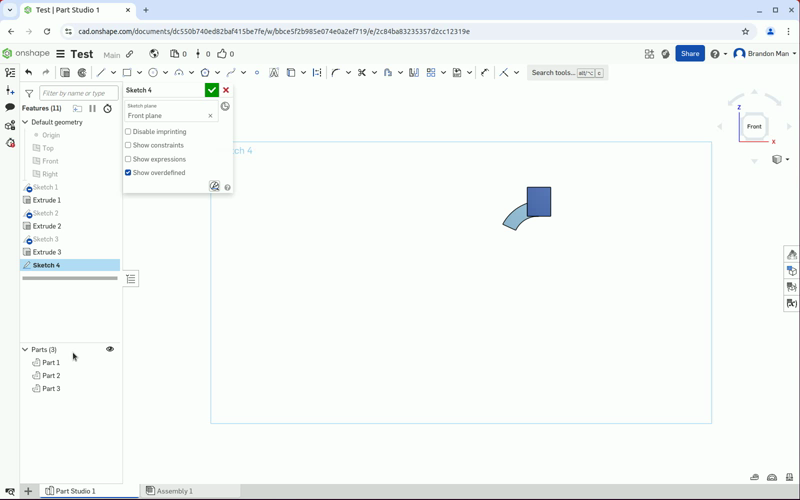
key(y)
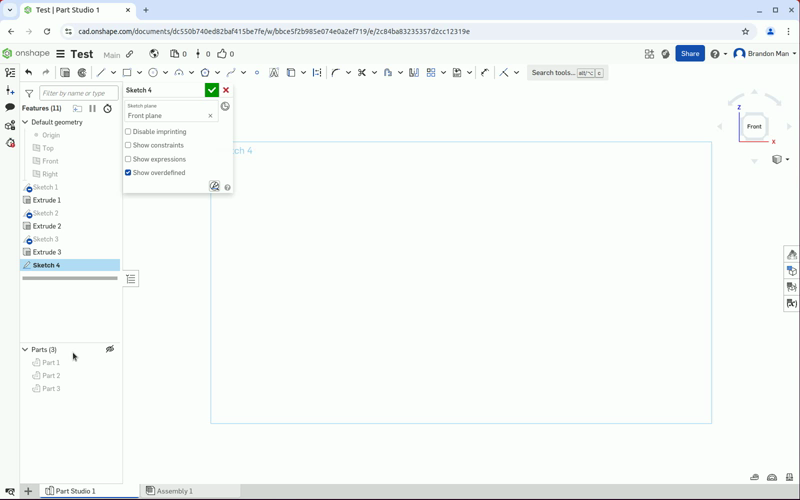
key(a)
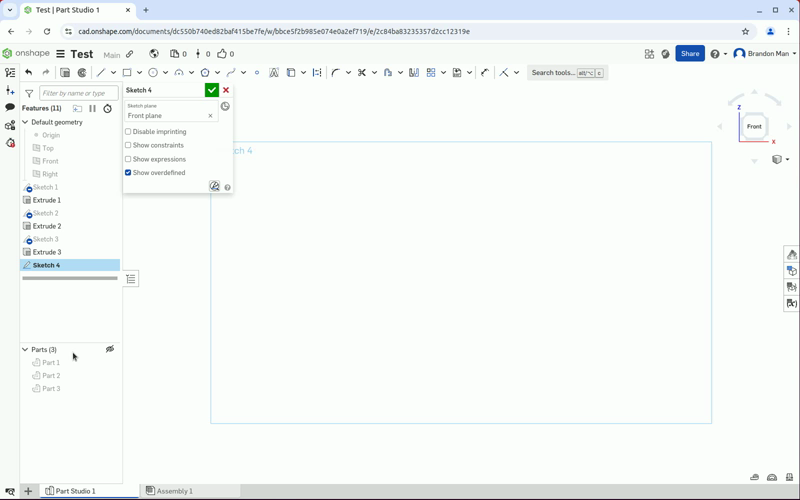
key_down(shift)
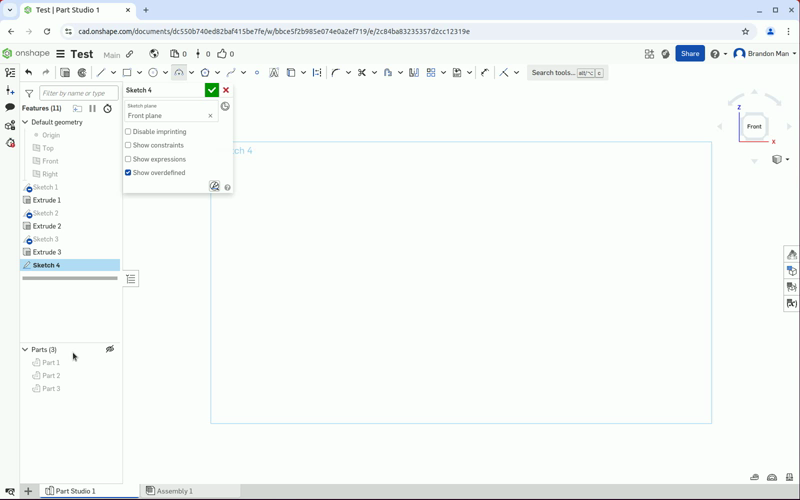
mouse_move(538, 216)
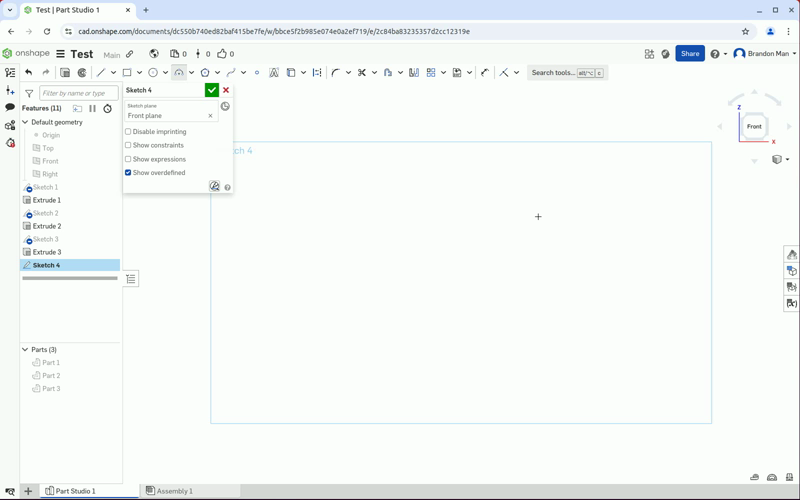
click(538, 216)
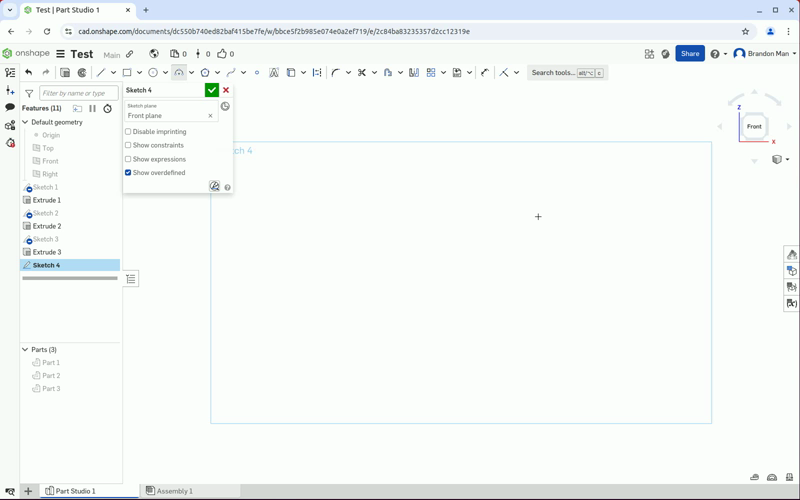
key_up(shift)
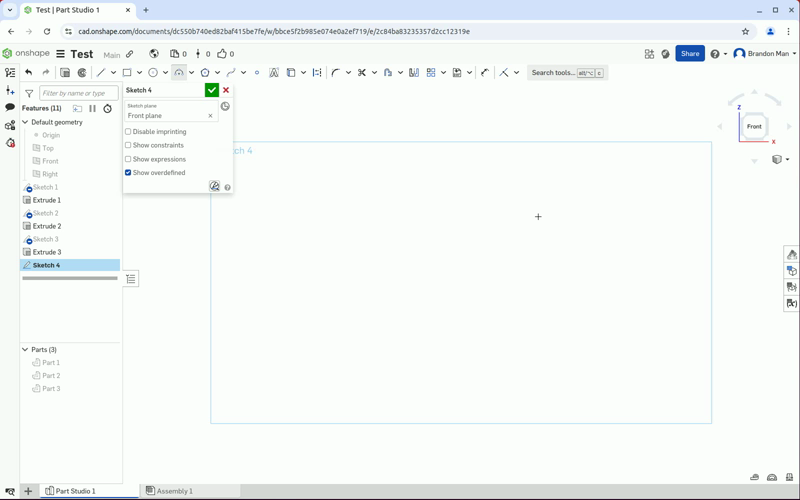
key_down(shift)
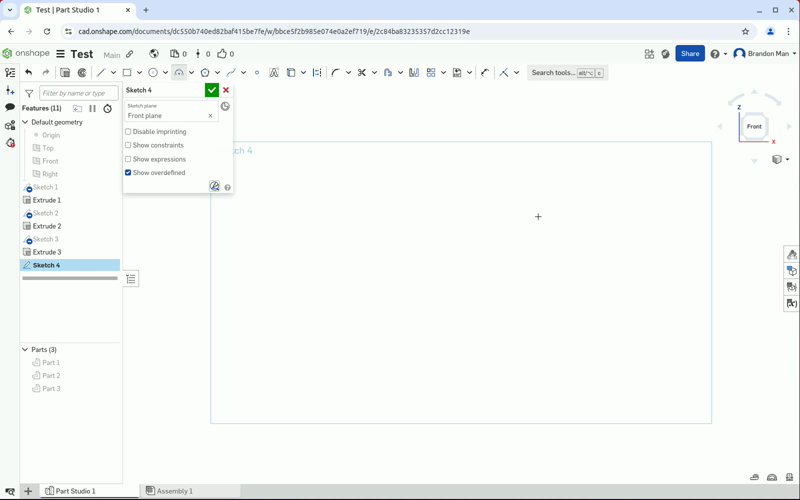
mouse_move(561, 231)
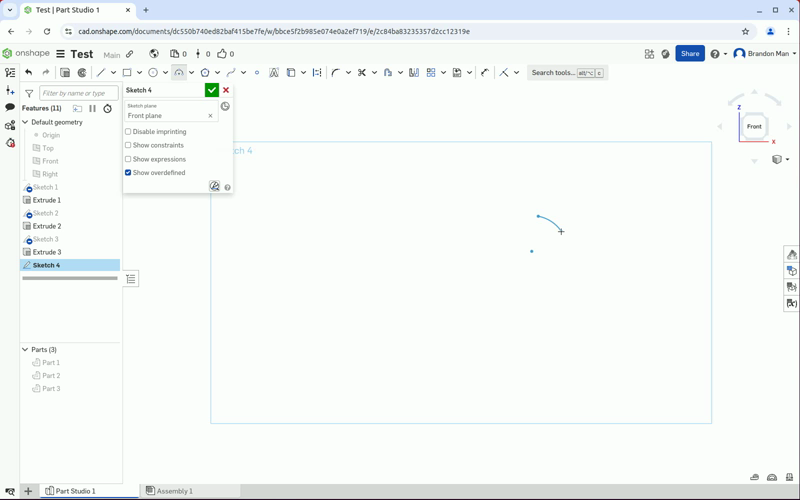
click(561, 231)
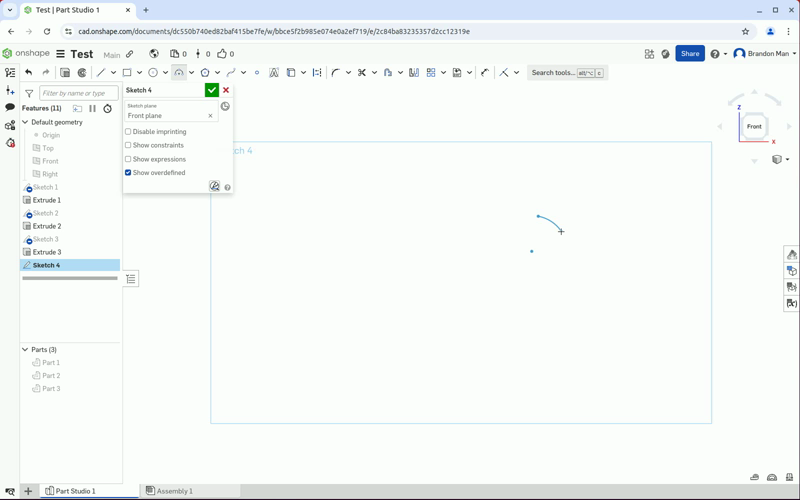
mouse_move(552, 220)
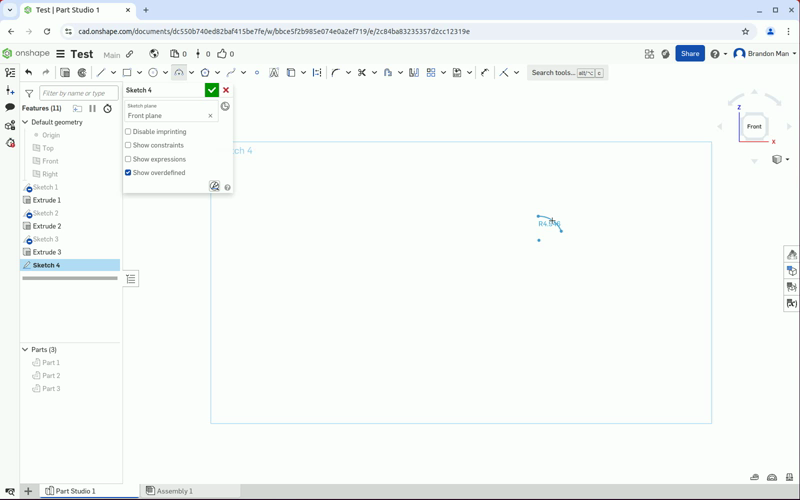
click(552, 220)
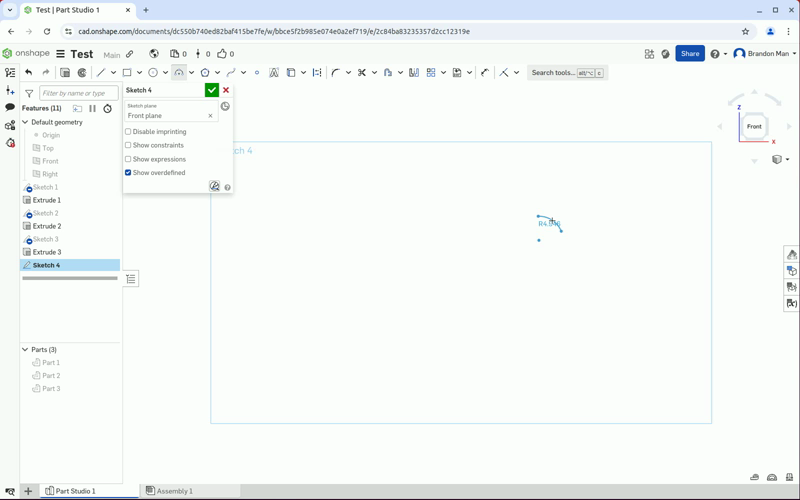
key_up(shift)
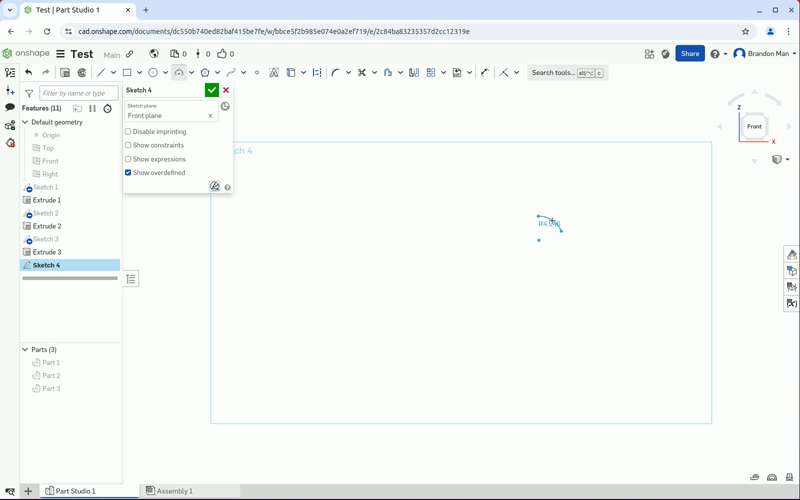
key(esc)
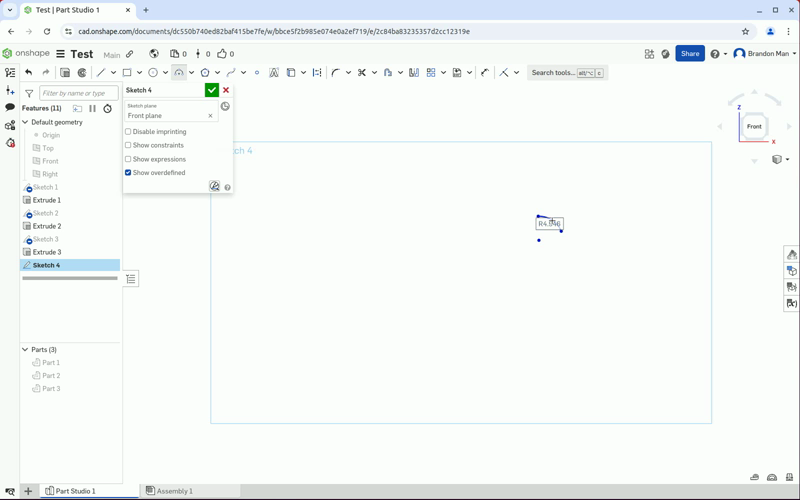
key(l)
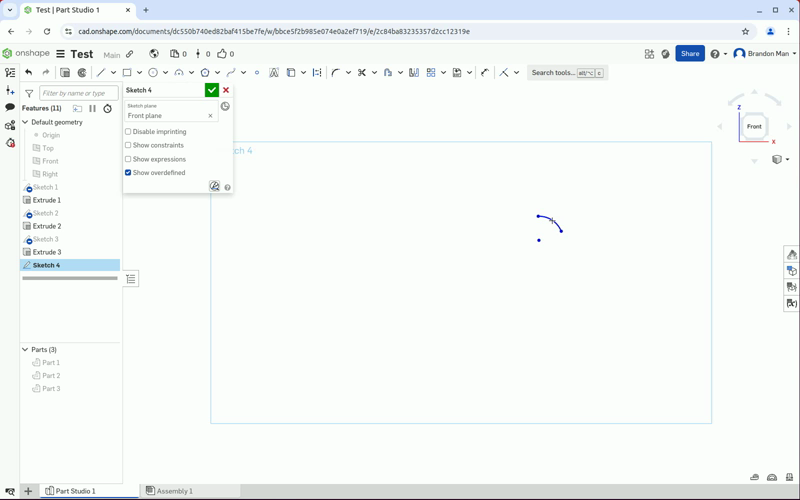
mouse_move(561, 231)
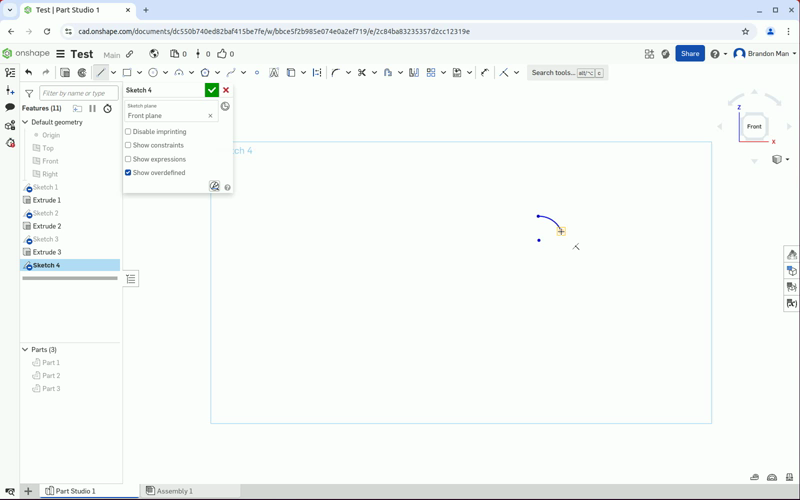
click(561, 231)
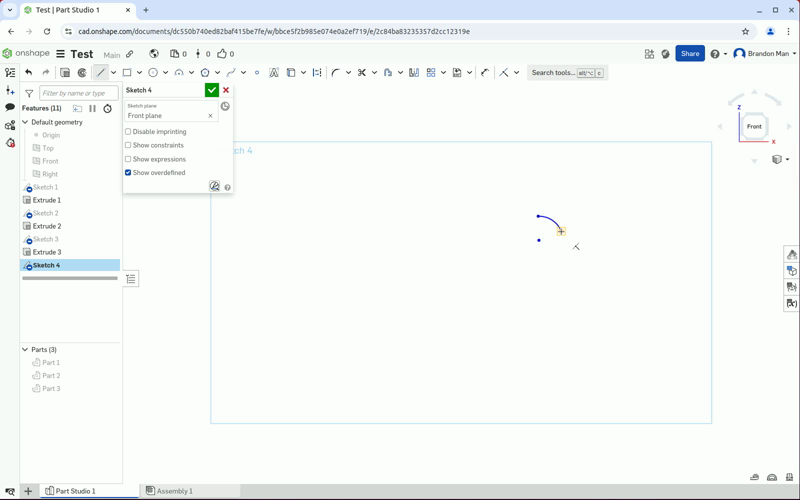
key_down(shift)
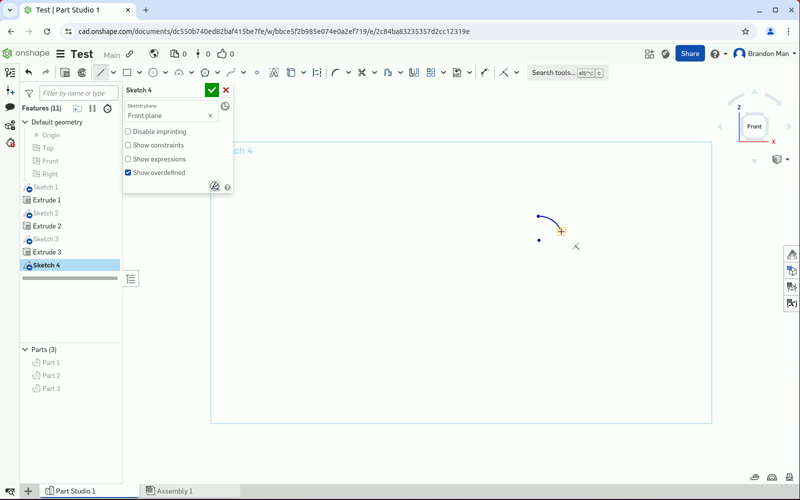
mouse_move(589, 231)
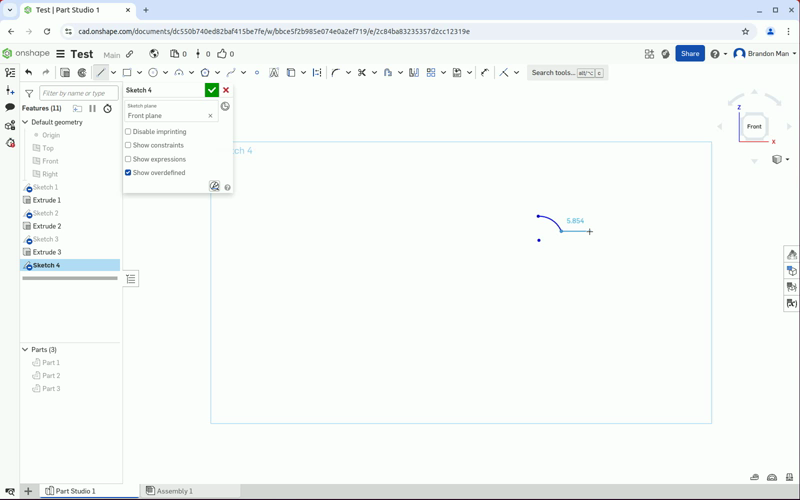
mouse_move(574, 225)
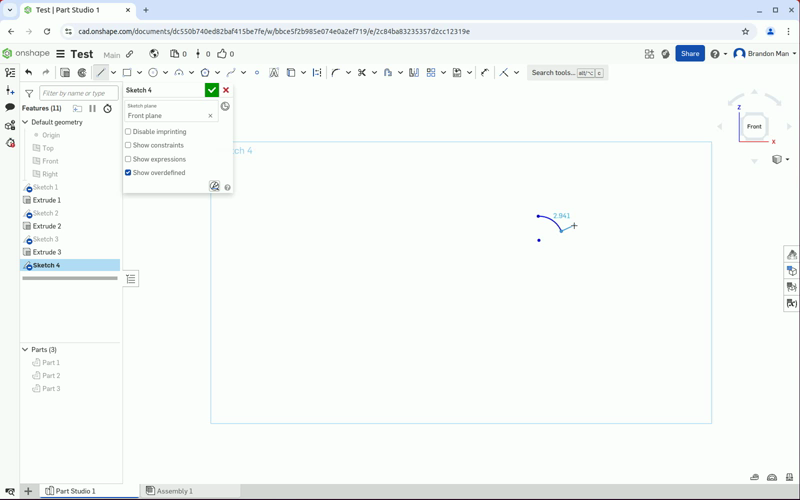
click(574, 225)
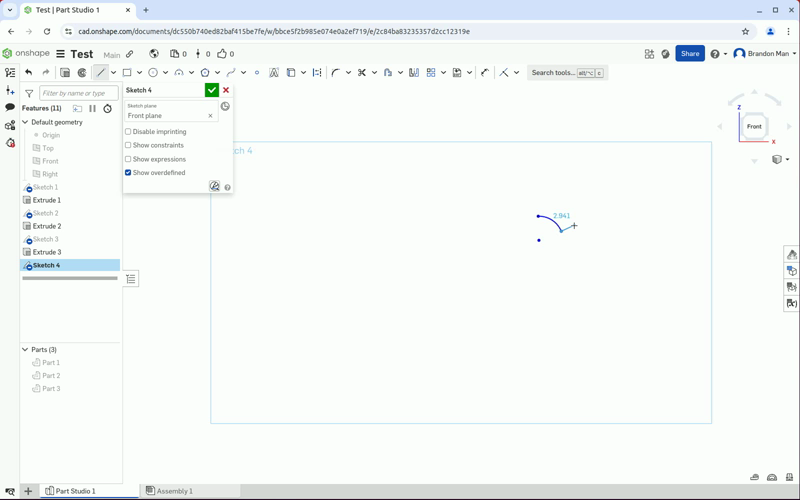
key_up(shift)
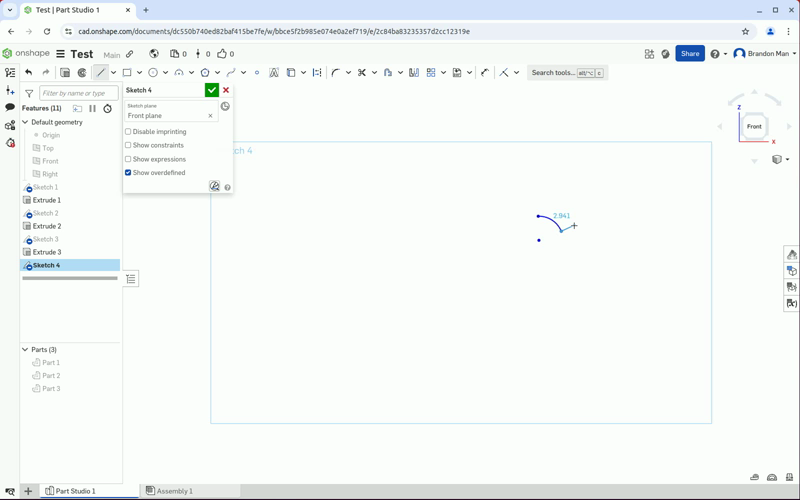
key(esc)
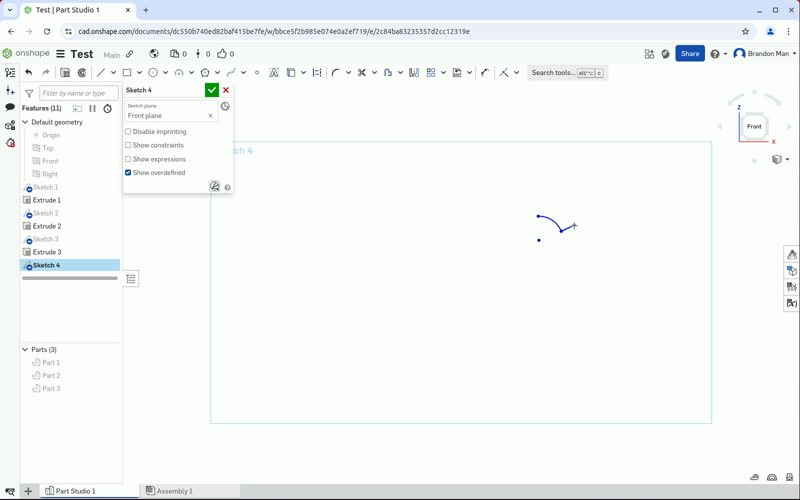
key(a)
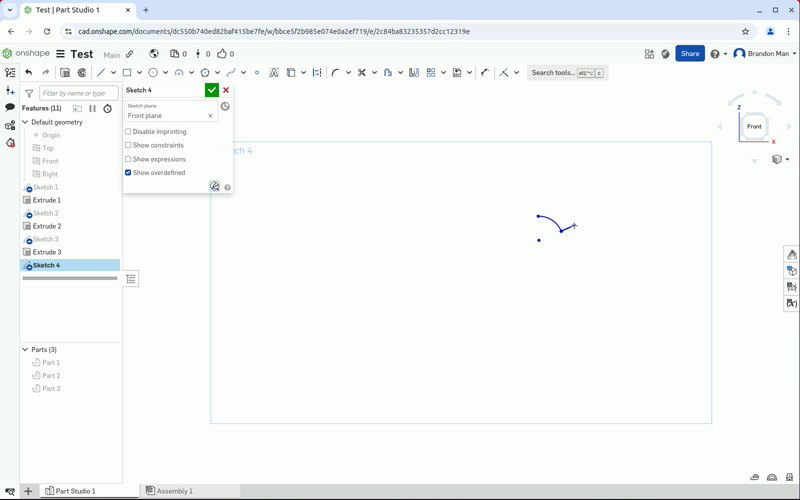
mouse_move(574, 225)
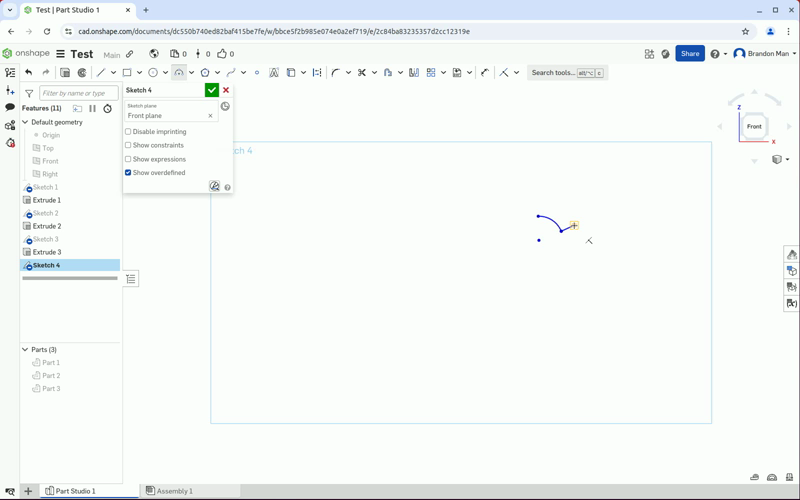
click(574, 225)
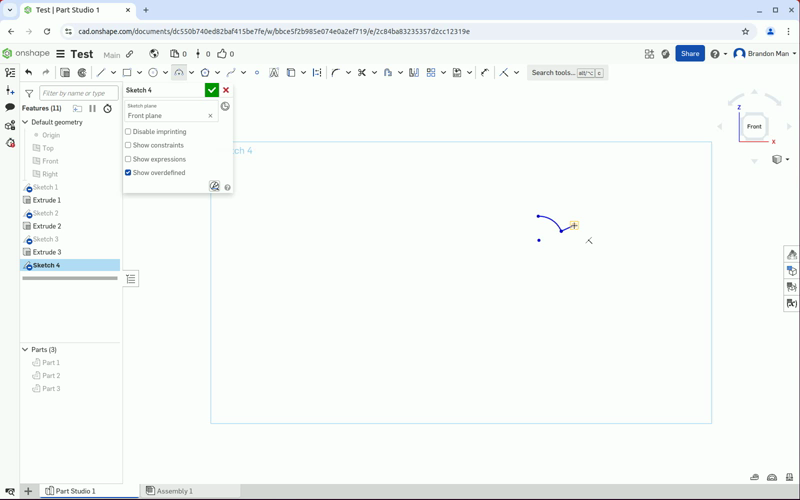
key_down(shift)
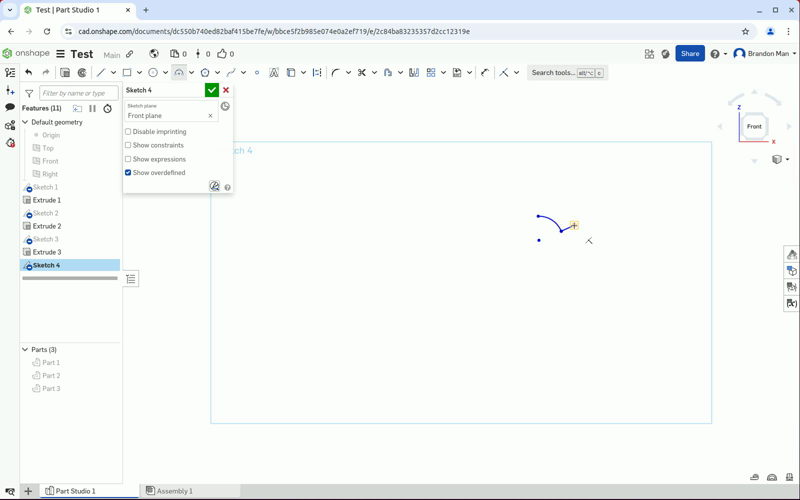
mouse_move(549, 203)
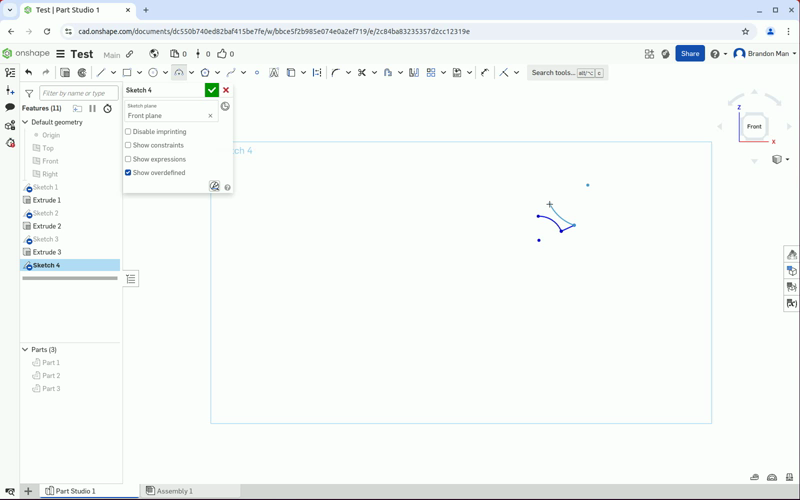
click(549, 203)
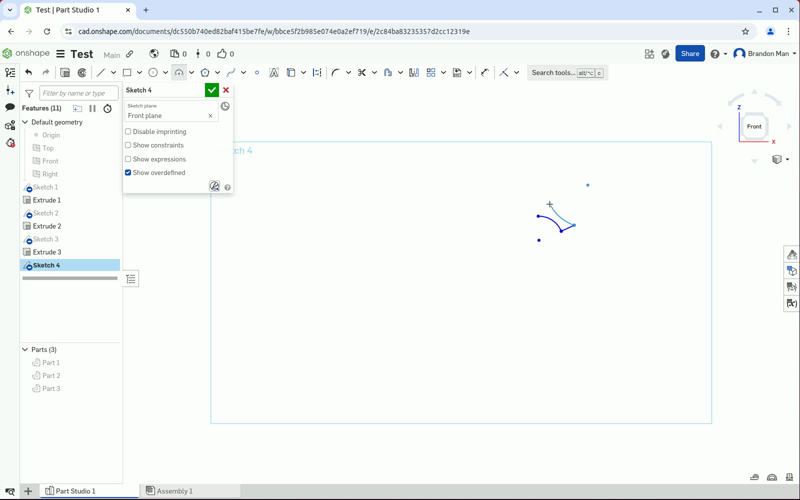
mouse_move(564, 211)
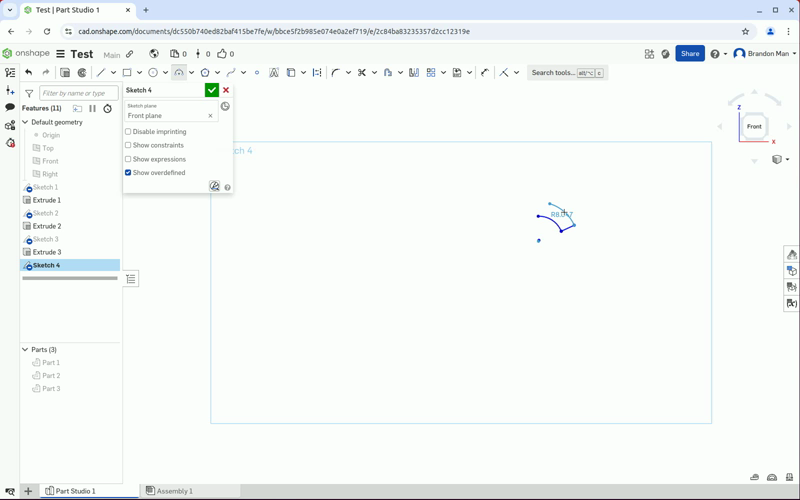
click(564, 211)
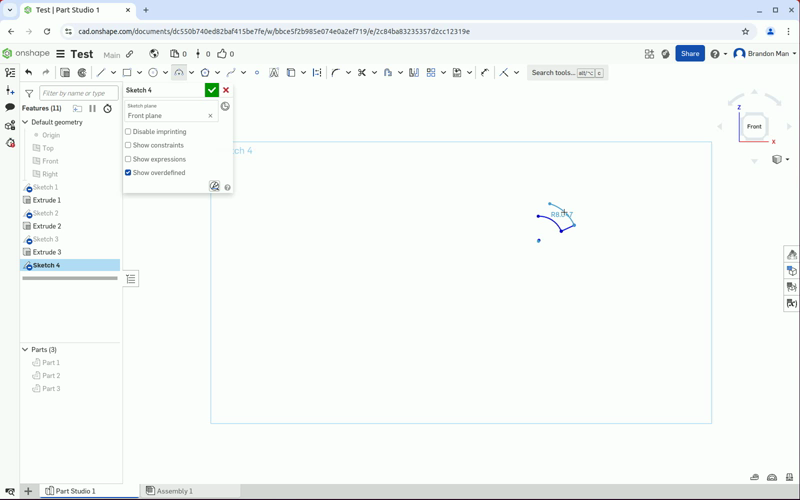
key_up(shift)
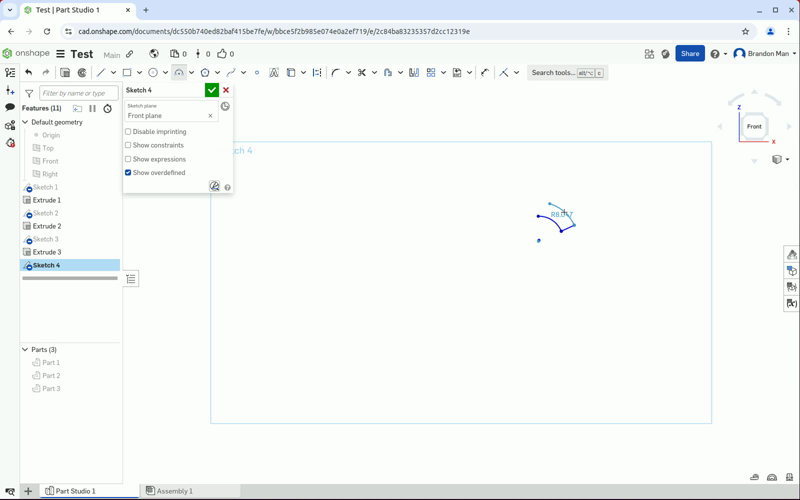
key(esc)
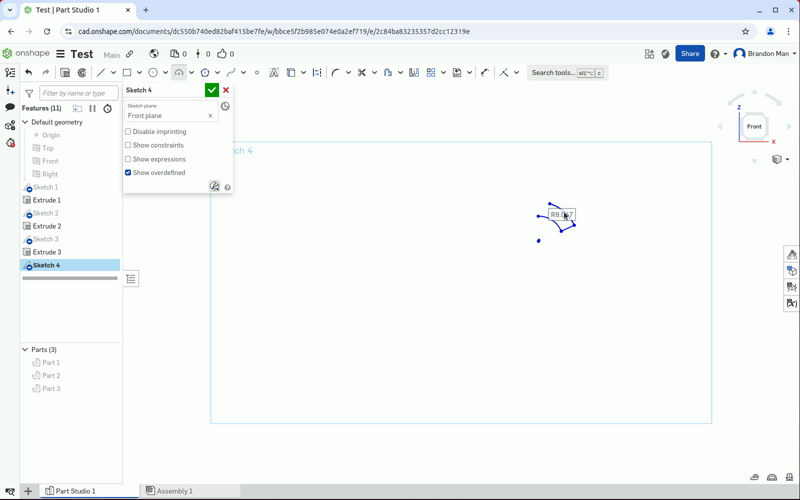
key(l)
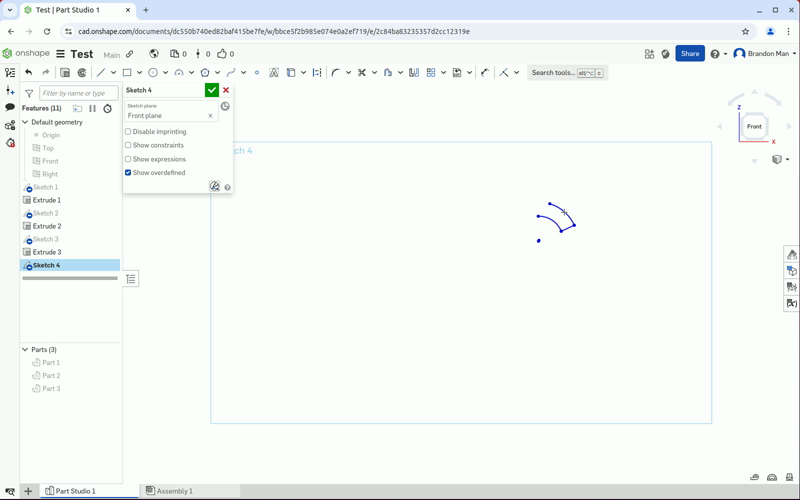
mouse_move(549, 203)
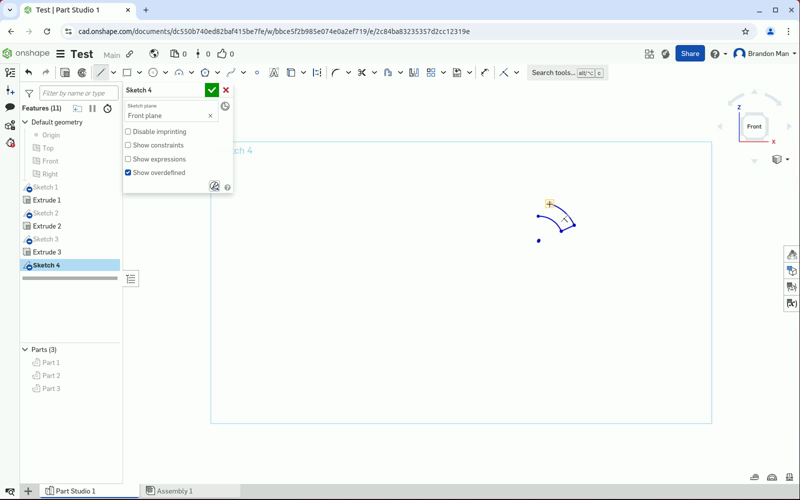
click(549, 203)
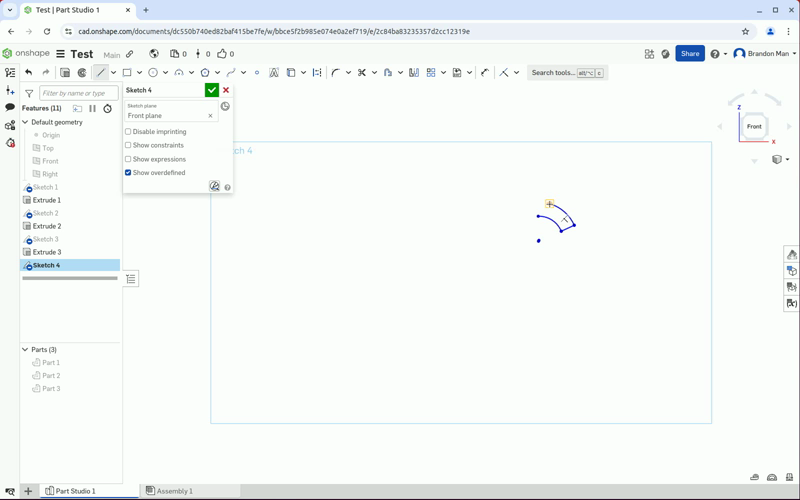
key_down(shift)
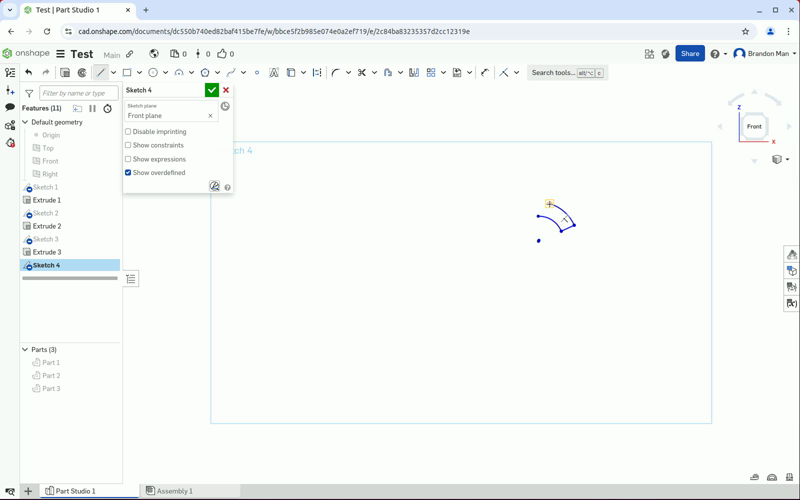
mouse_move(579, 203)
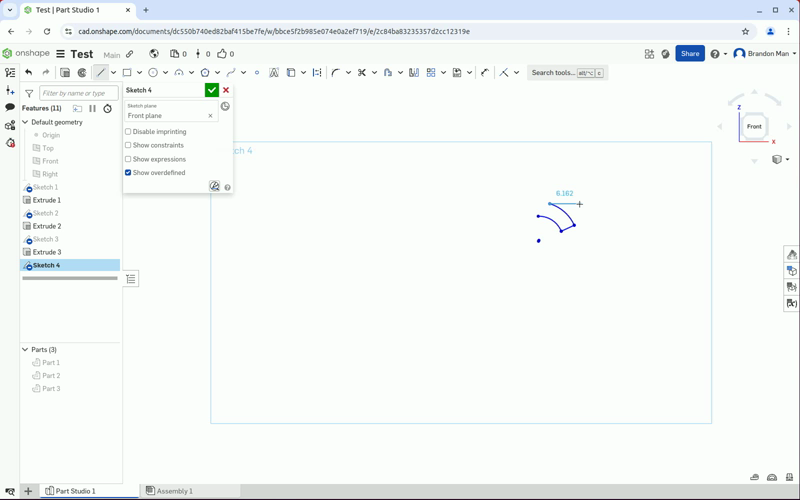
mouse_move(549, 216)
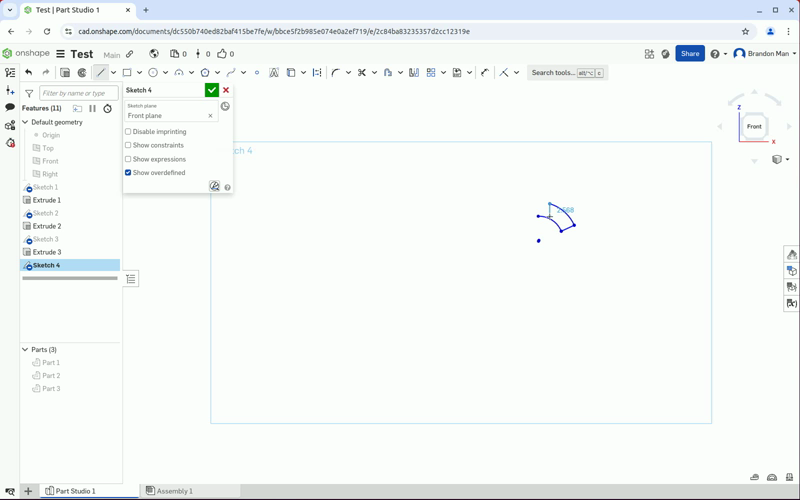
click(549, 216)
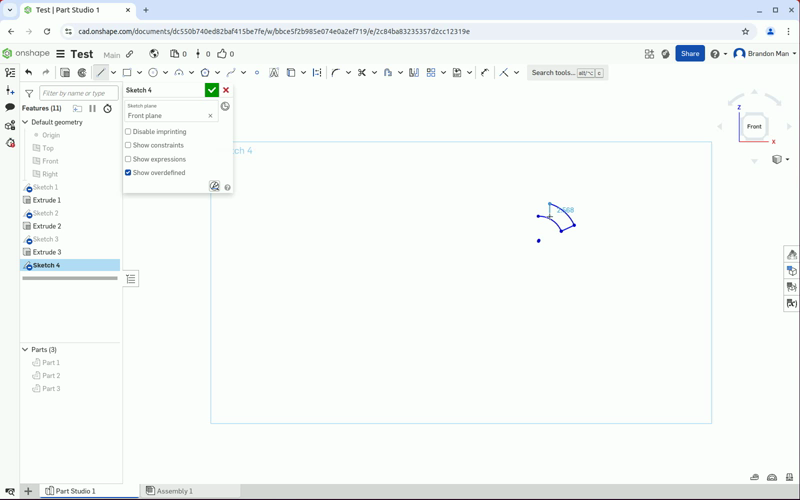
key_up(shift)
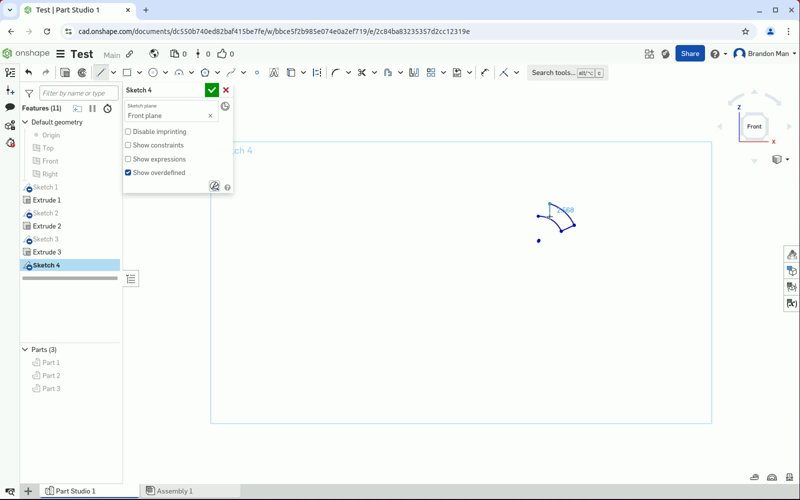
mouse_move(579, 216)
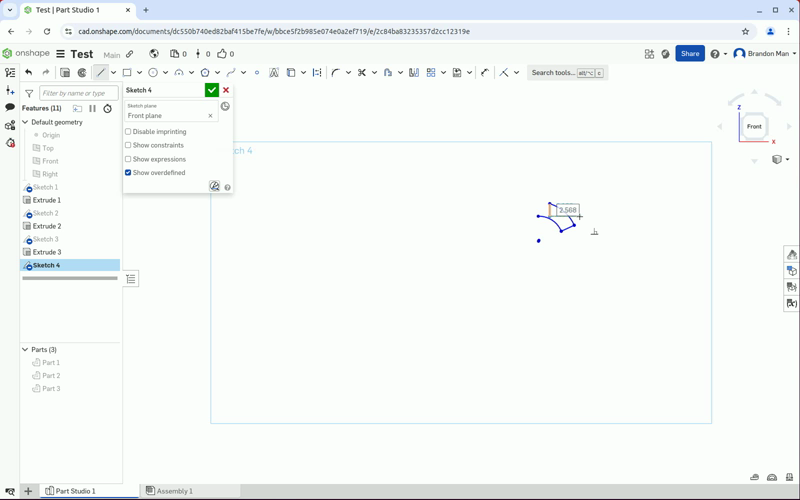
key_down(shift)
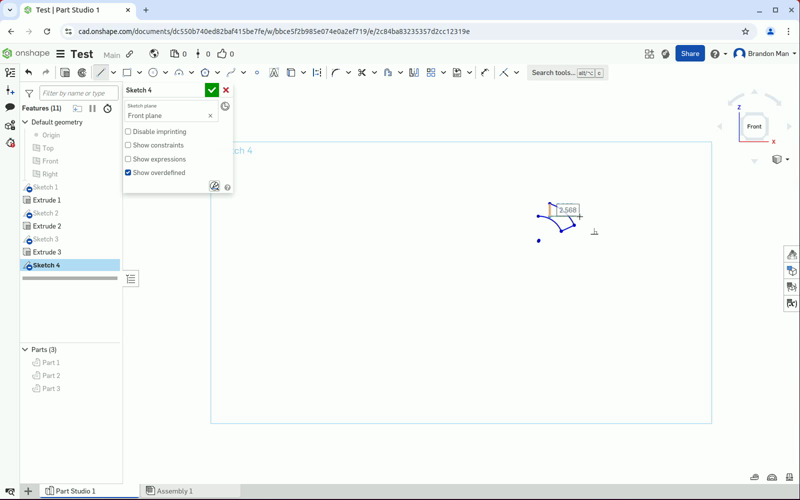
mouse_move(538, 216)
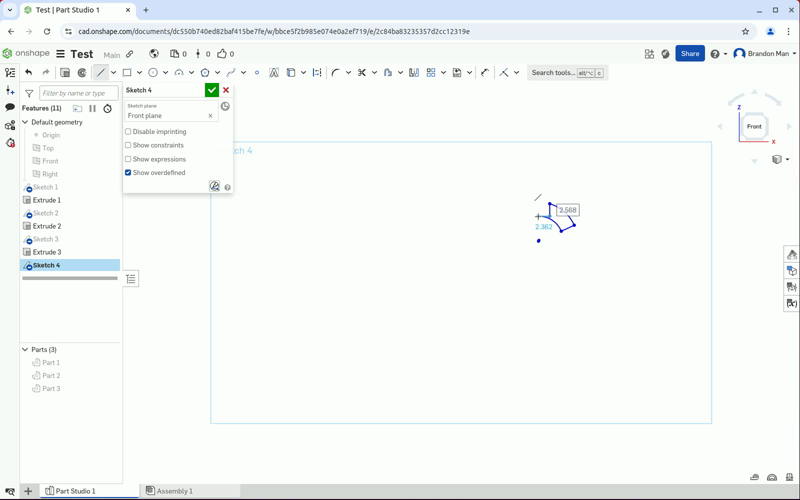
key_up(shift)
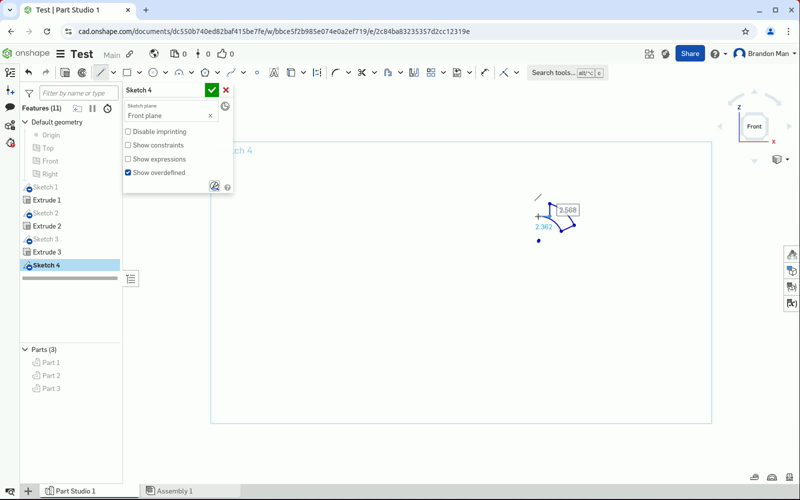
click(538, 216)
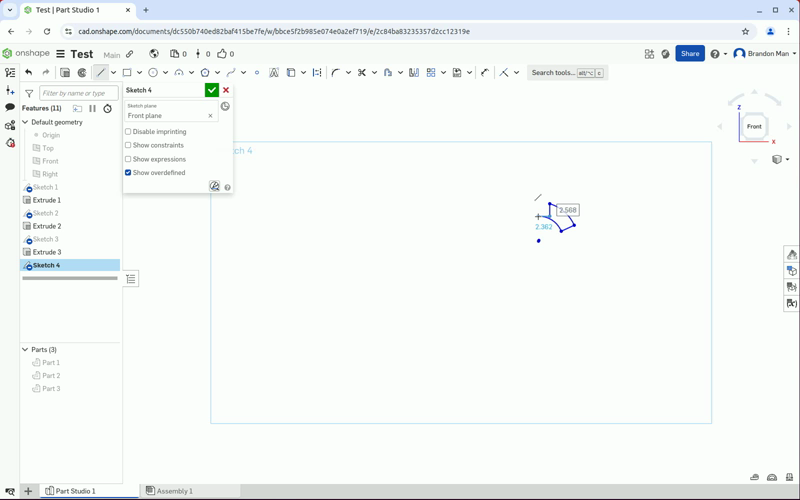
key(esc)
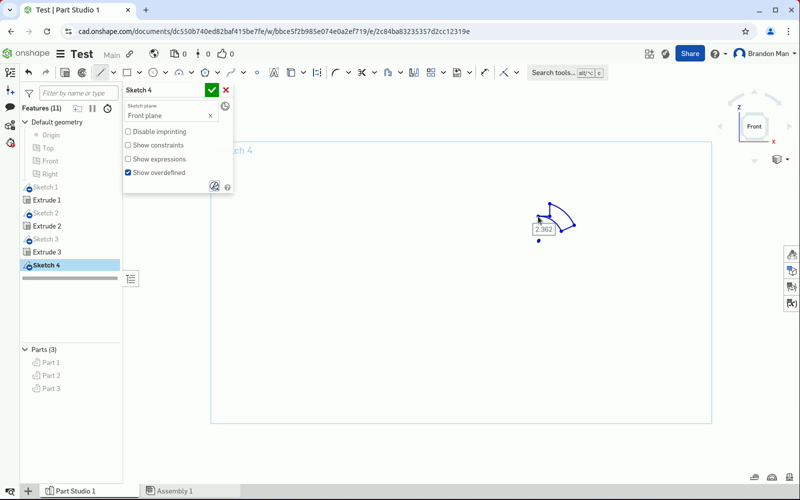
mouse_move(556, 222)
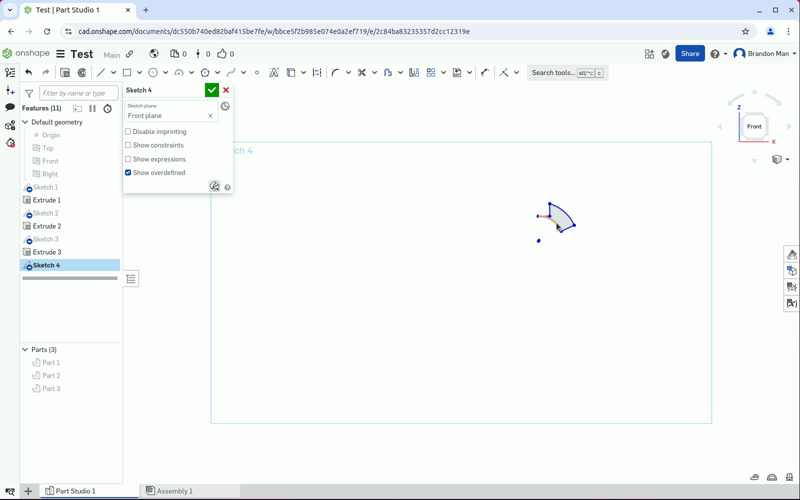
scroll(6)
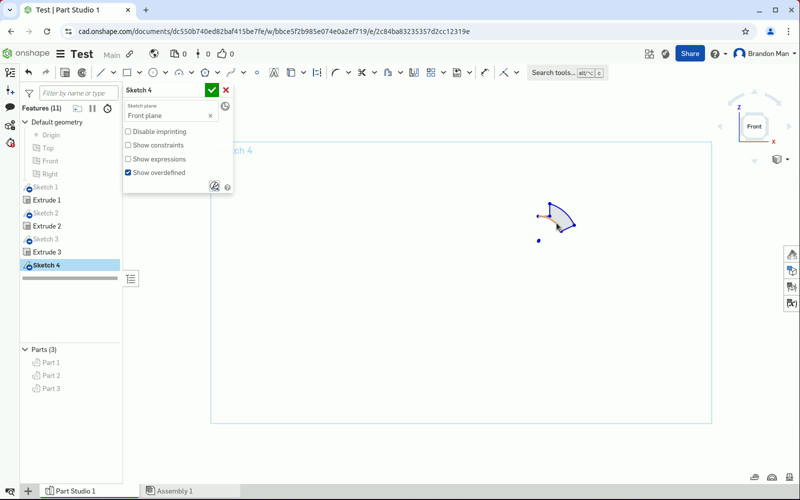
scroll(6)
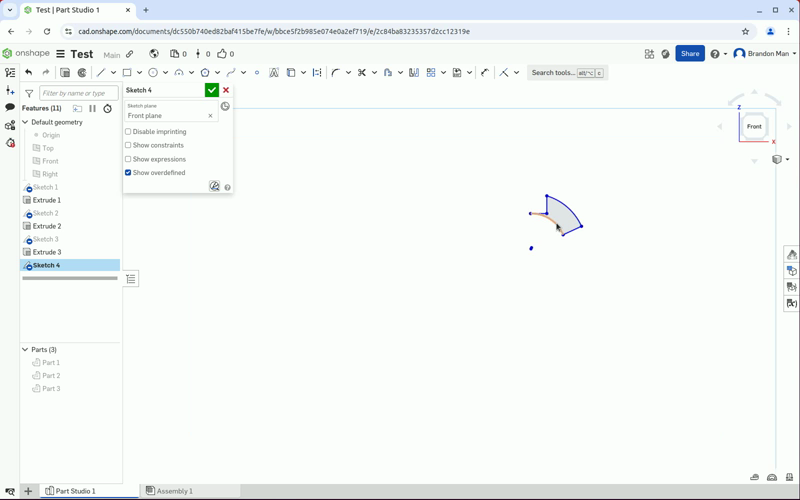
scroll(6)
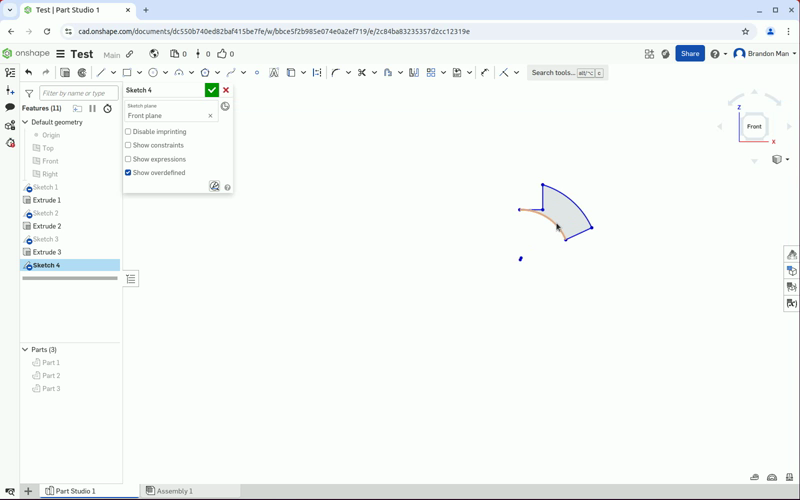
scroll(6)
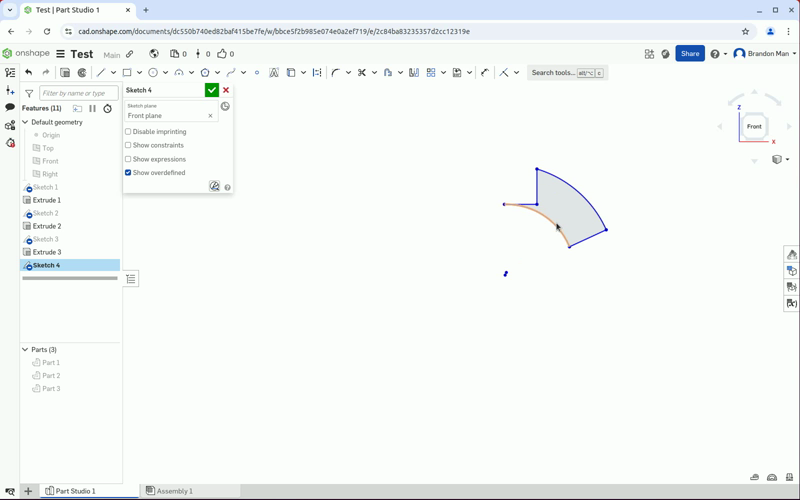
scroll(6)
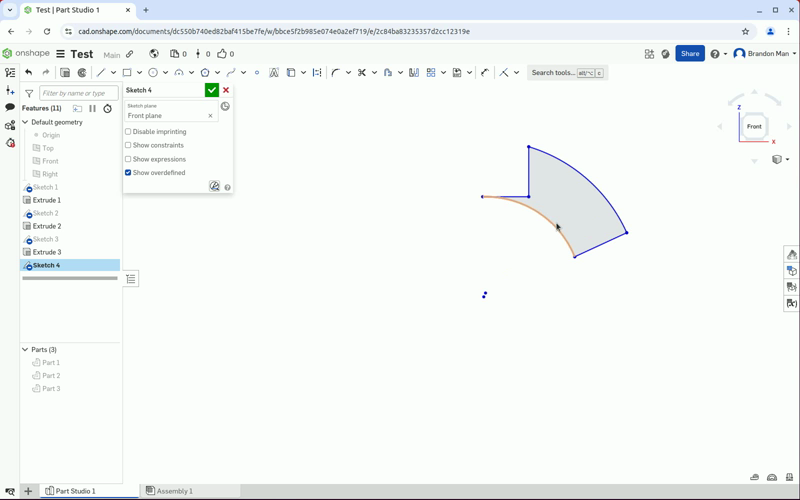
scroll(6)
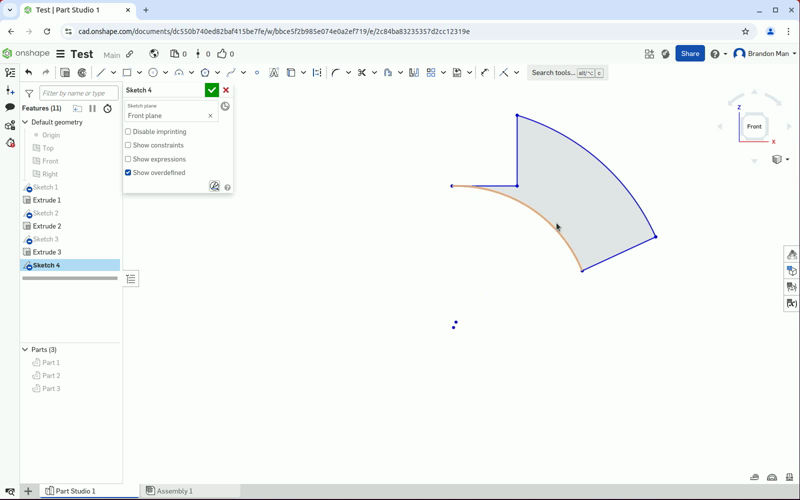
scroll(6)
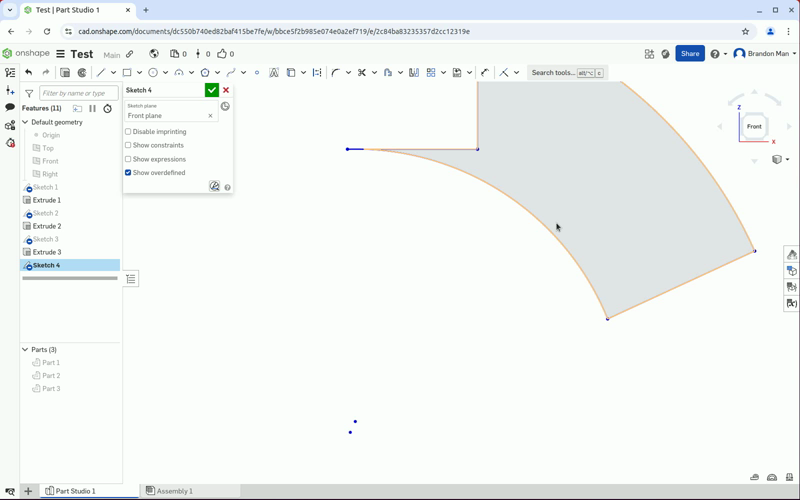
click(556, 222)
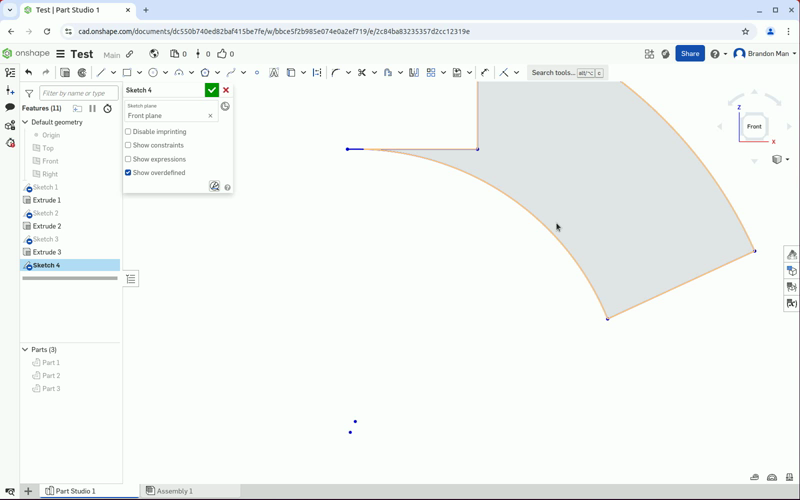
scroll(-6)
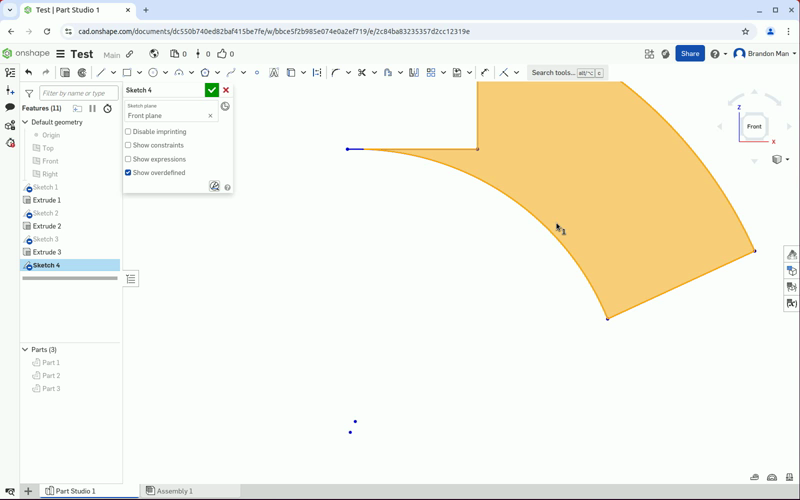
scroll(-6)
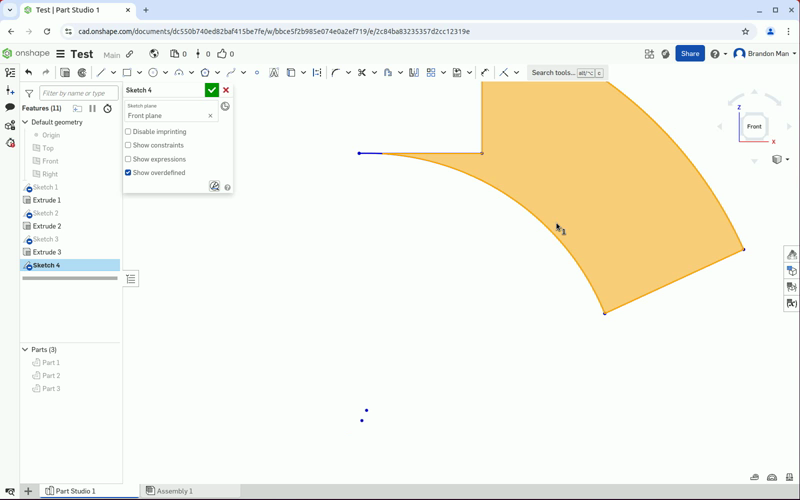
scroll(-6)
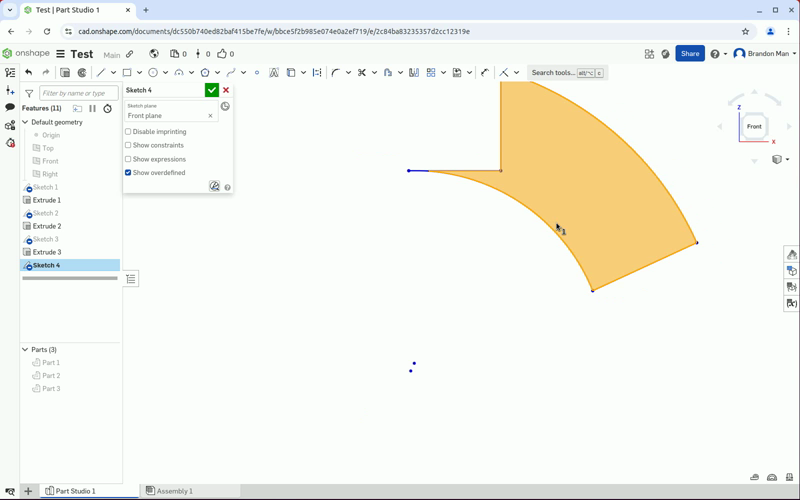
scroll(-6)
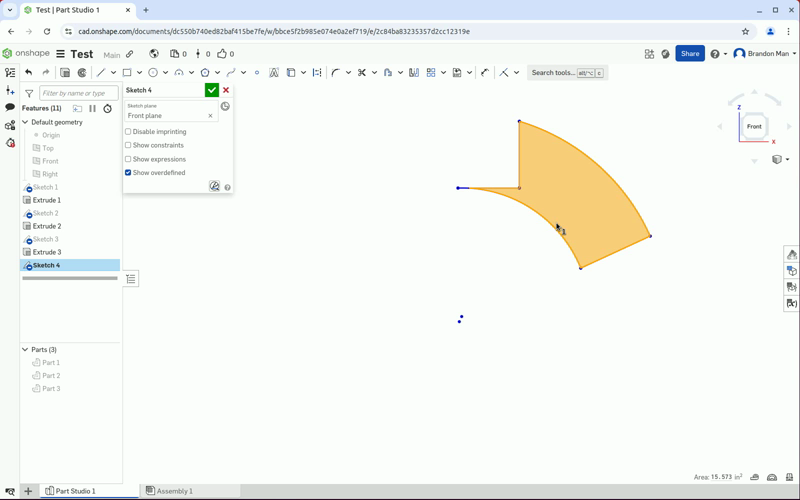
scroll(-6)
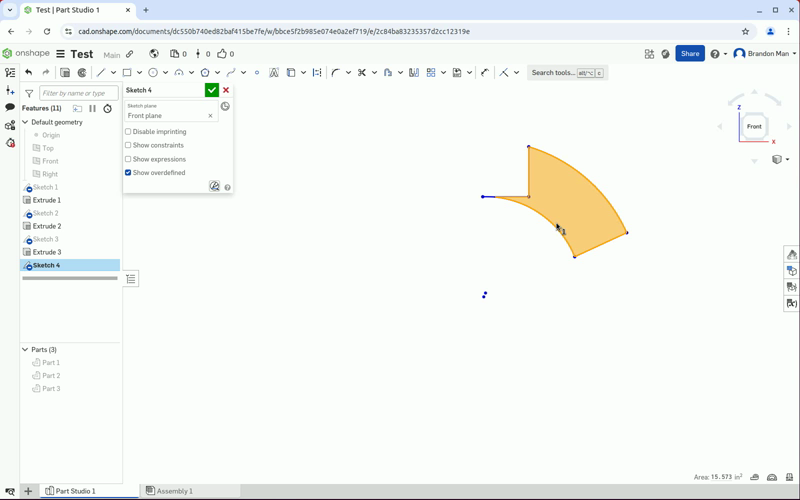
scroll(-6)
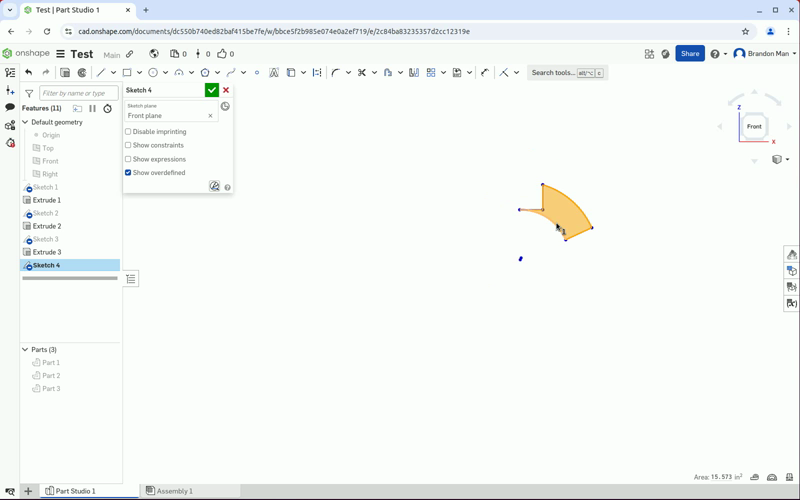
scroll(-6)
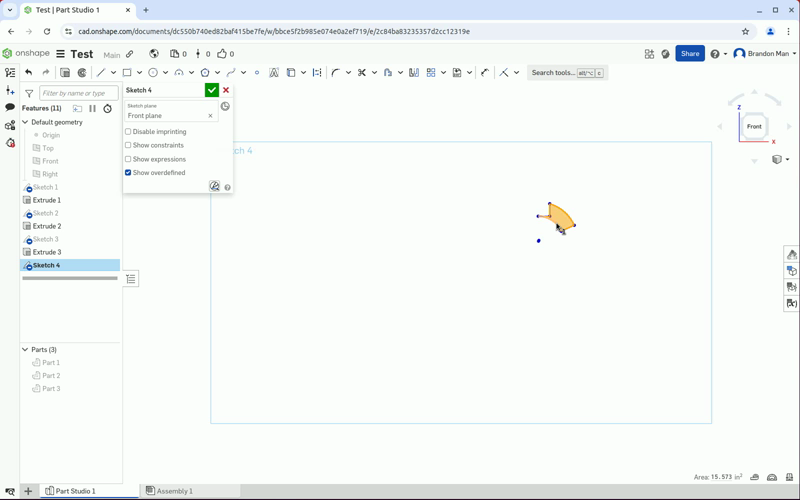
mouse_move(73, 352)
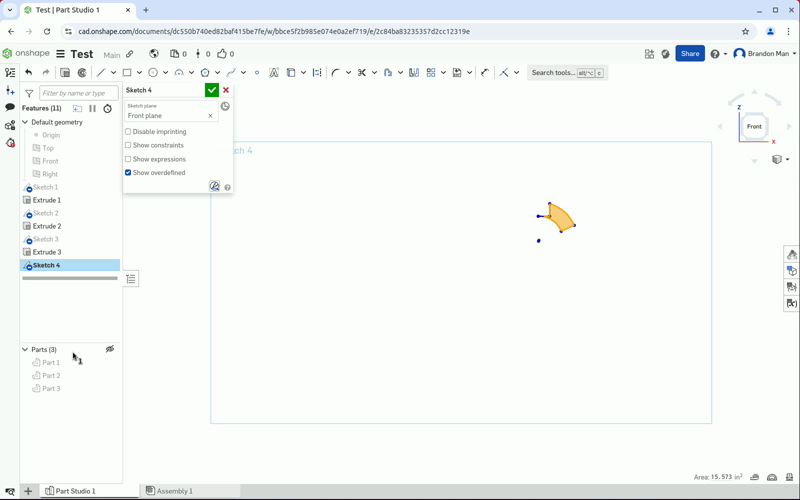
key(shift+y)
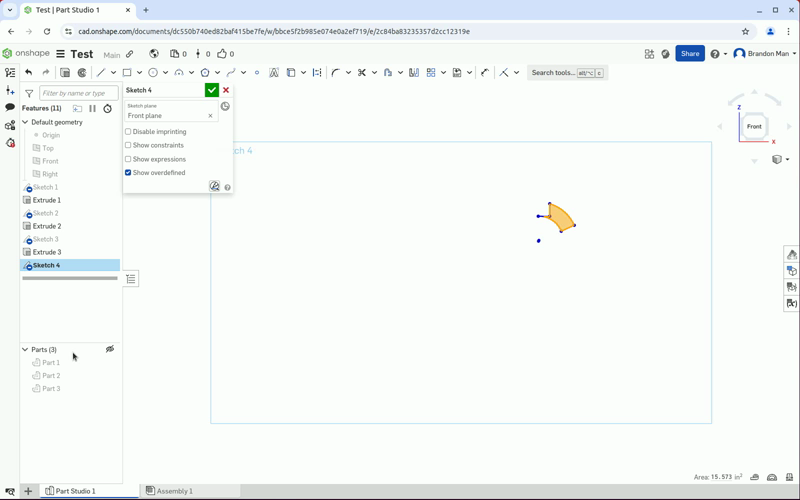
key(shift+e)
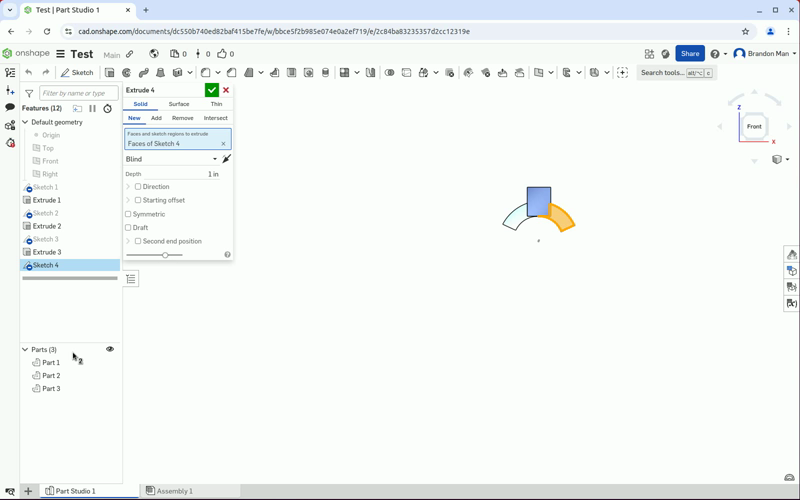
mouse_move(143, 106)
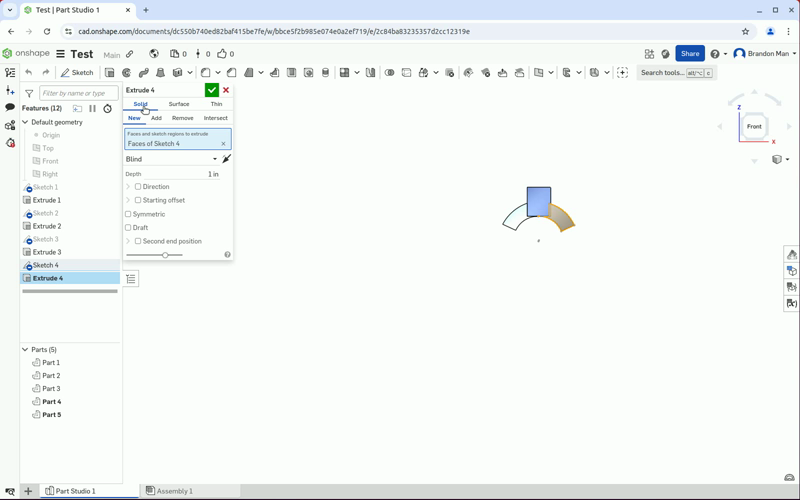
click(143, 106)
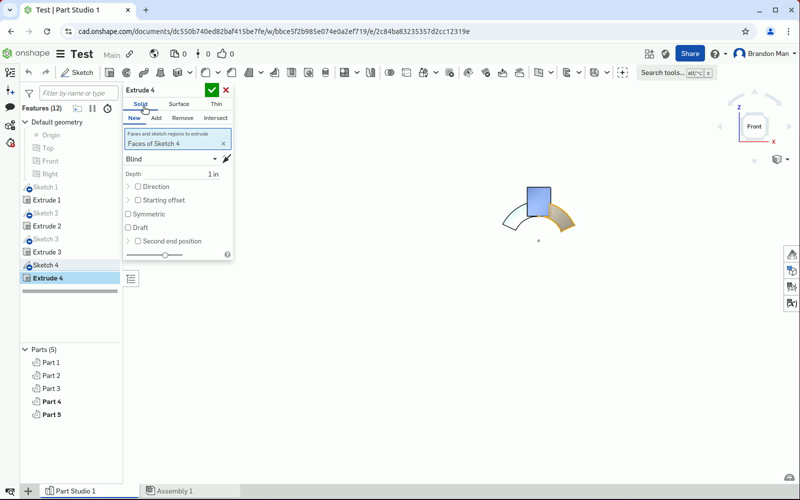
mouse_move(137, 120)
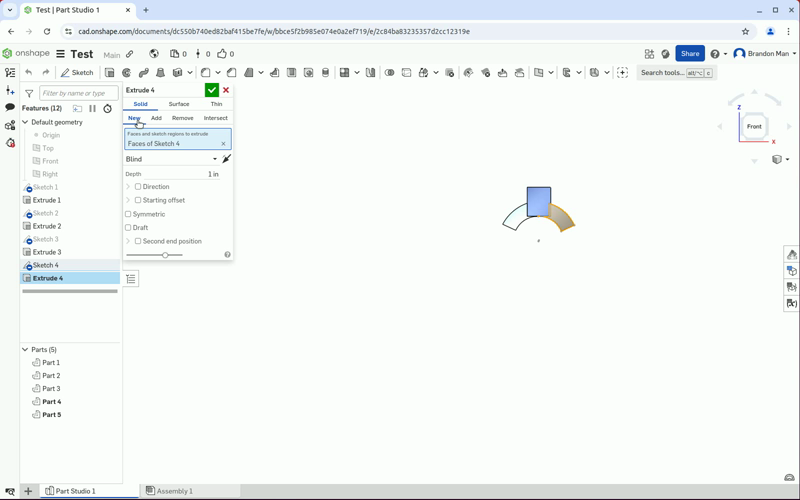
click(137, 120)
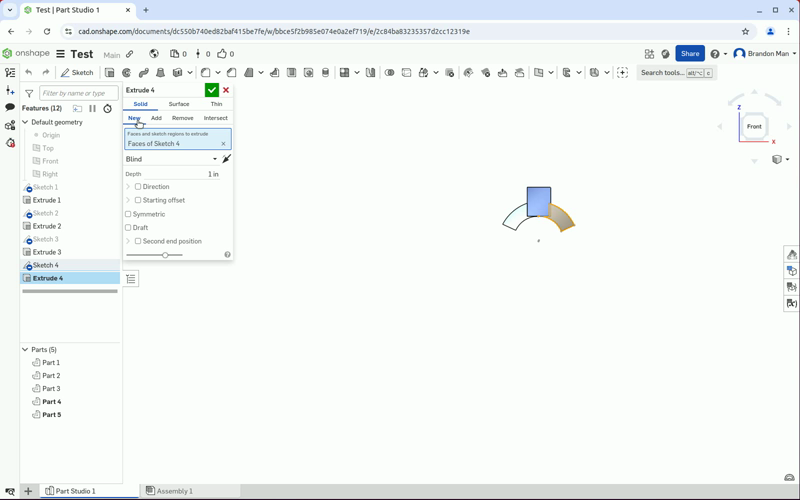
key(tab, 4)
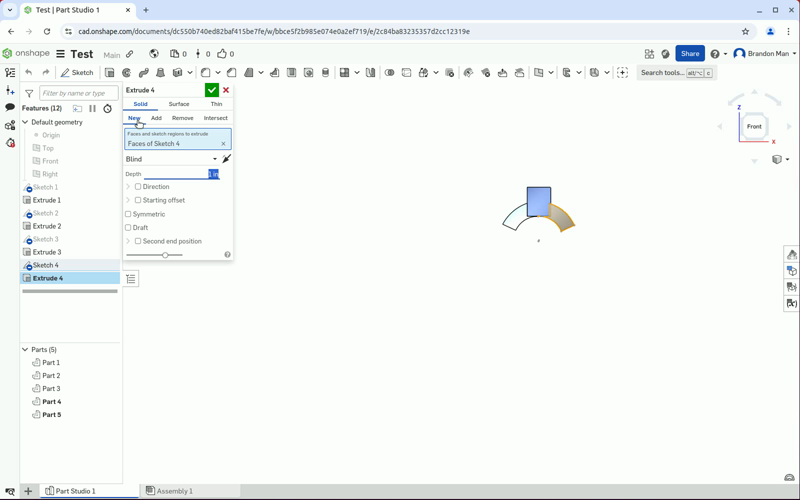
text(-9.147)
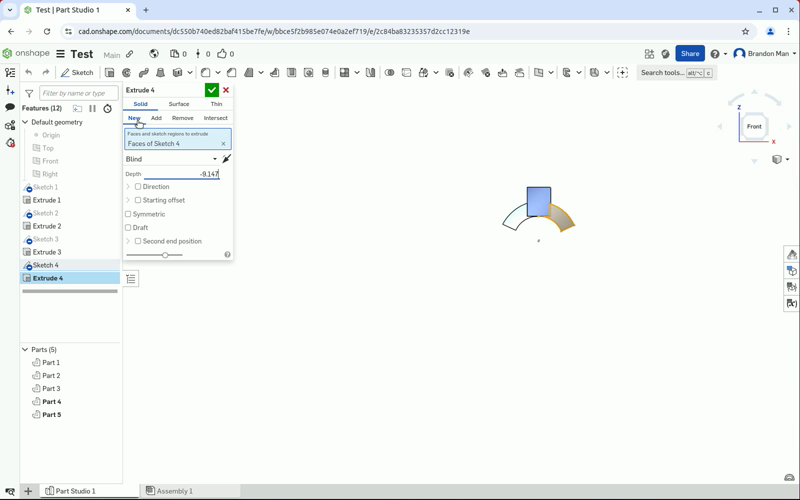
key(enter)
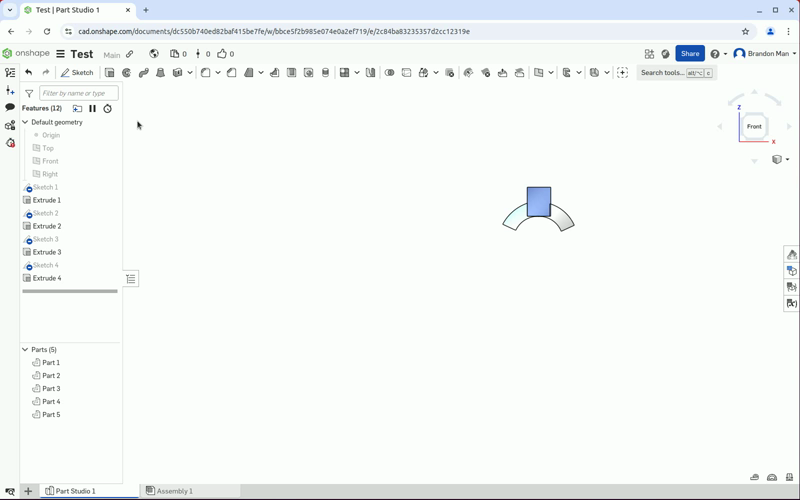
key(shift+h)
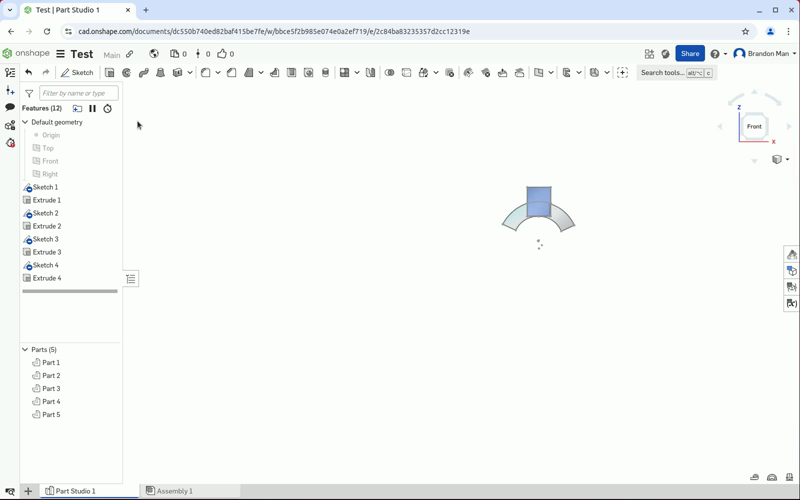
key(shift+h)
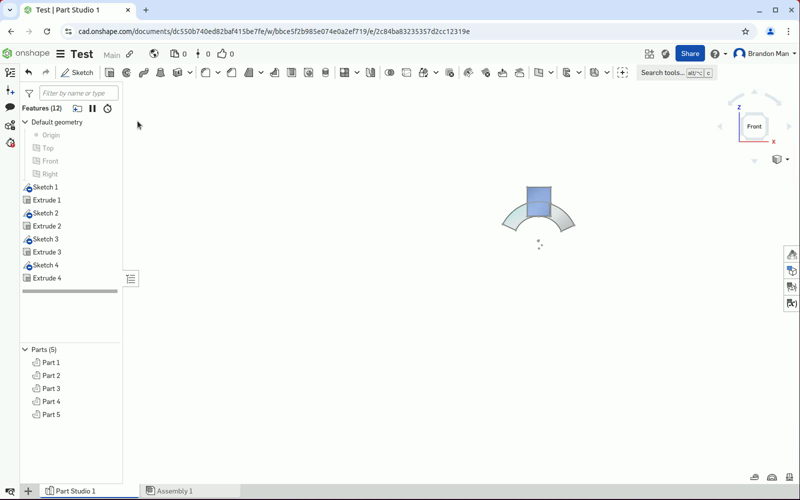
key(shift+7)
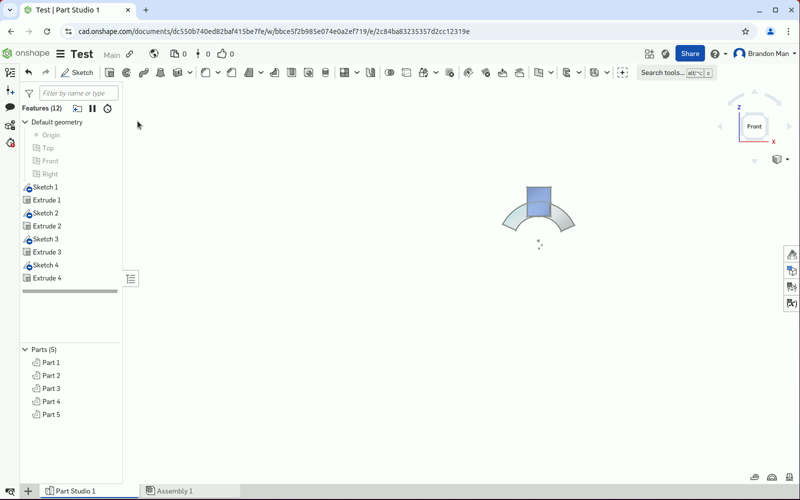
key(left, 2)
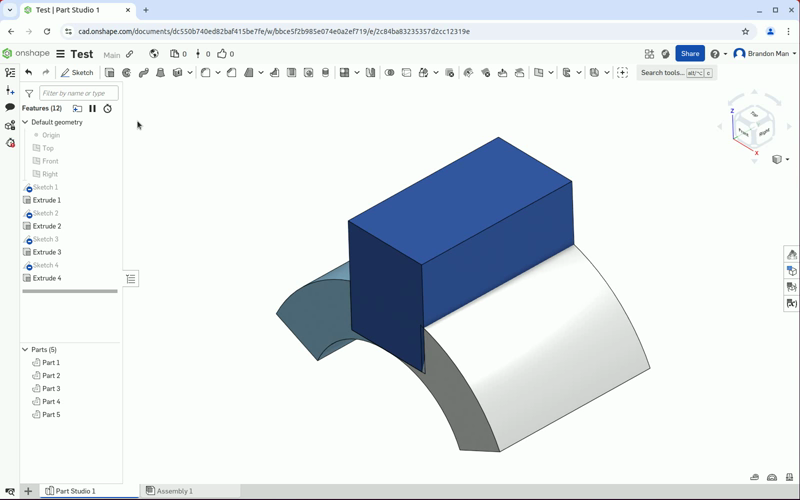
key(down, 2)
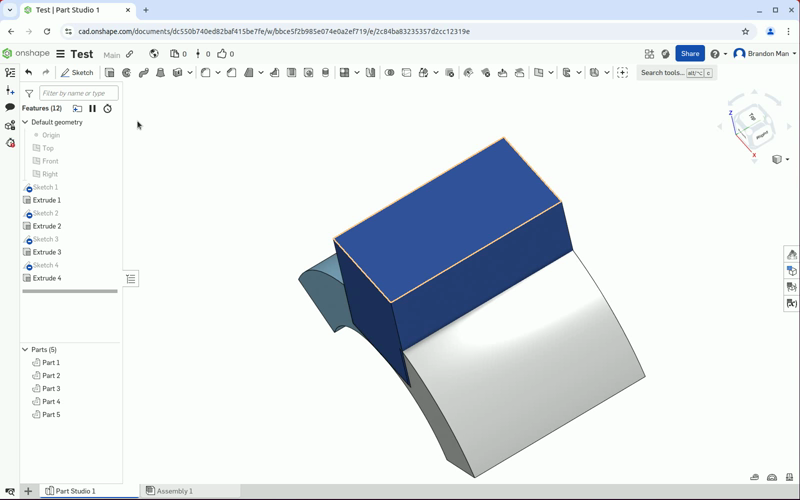
key(up, 2)
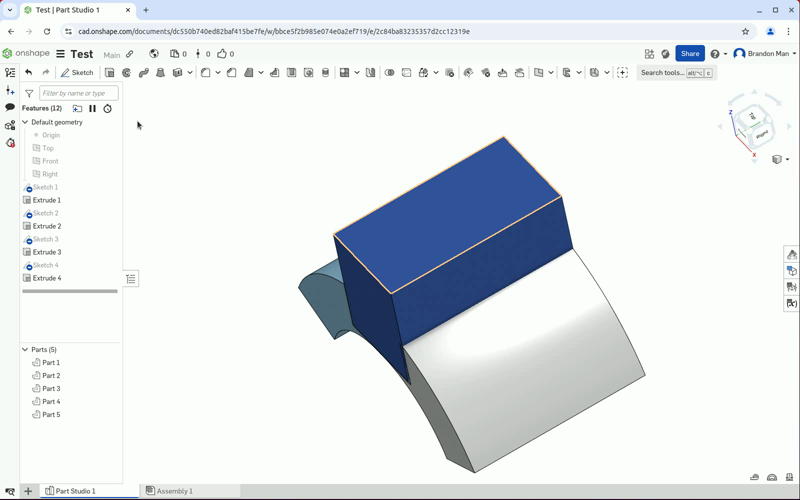
key(right, 2)
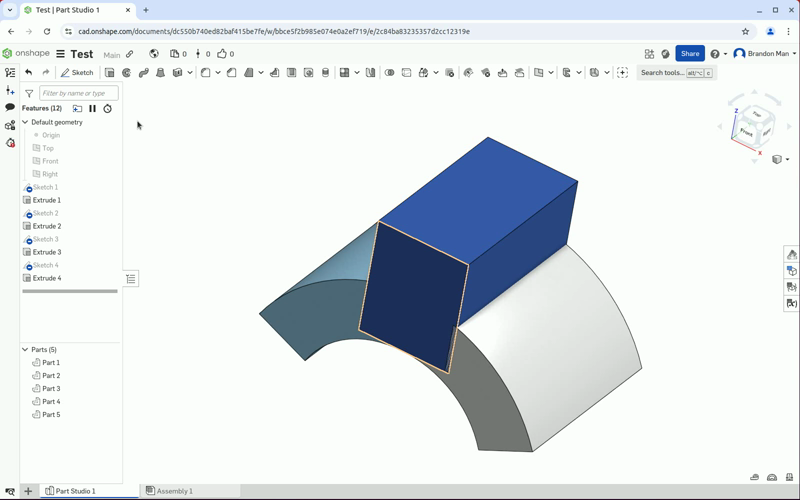
mouse_move(73, 189)
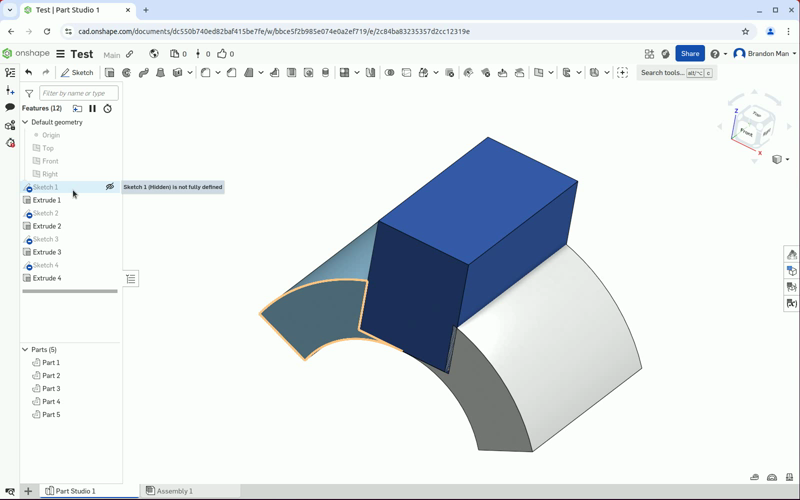
click(73, 189)